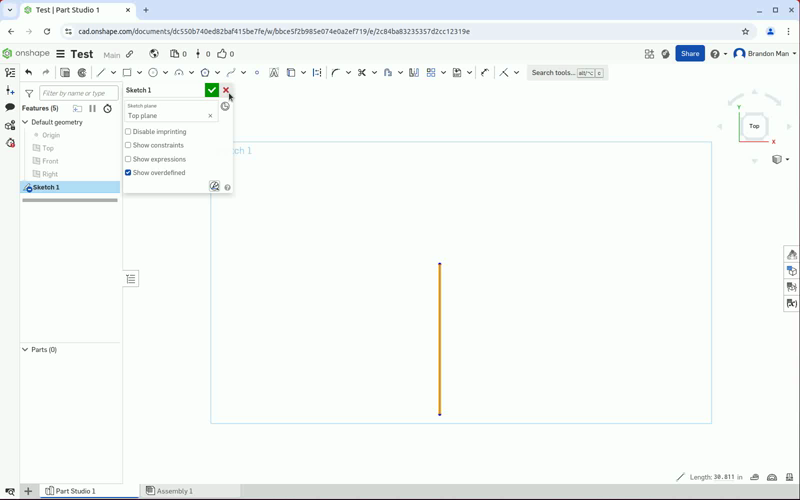
key(shift+h)
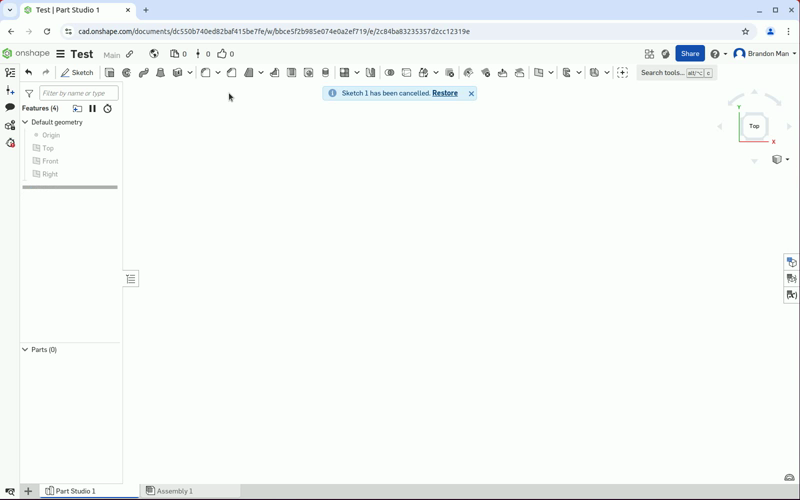
mouse_move(73, 352)
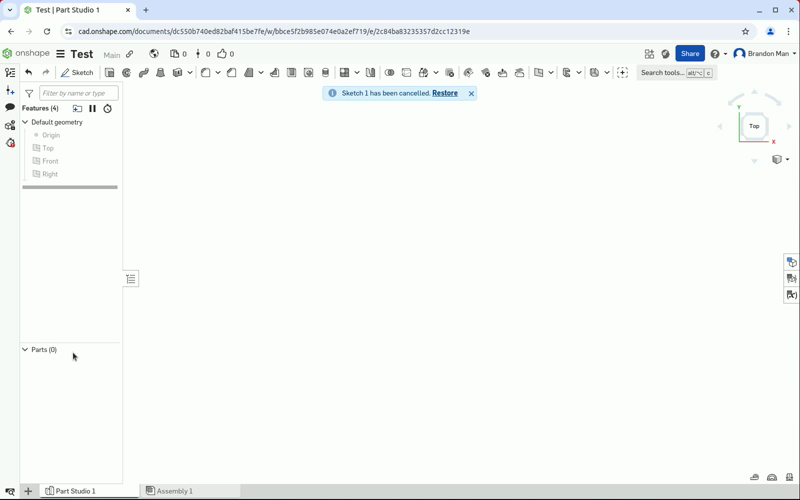
key(y)
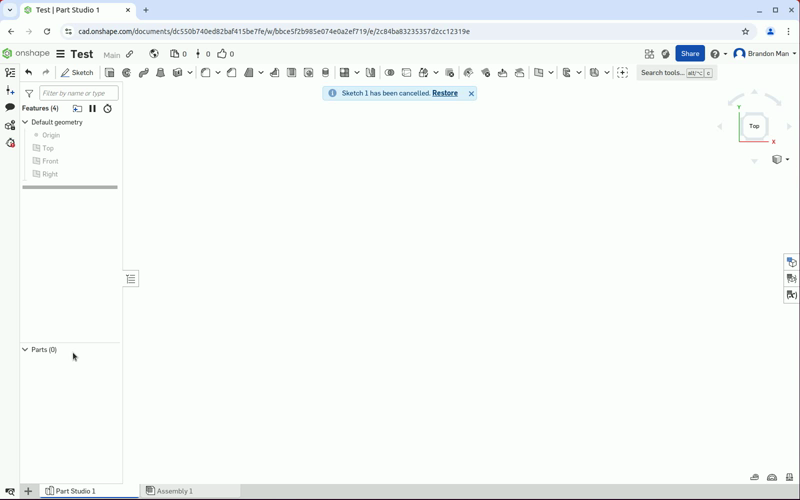
key(shift+p)
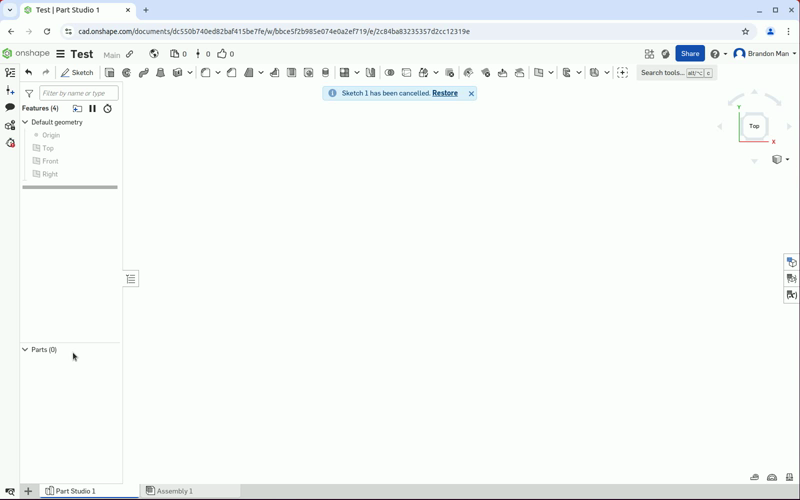
key(space)
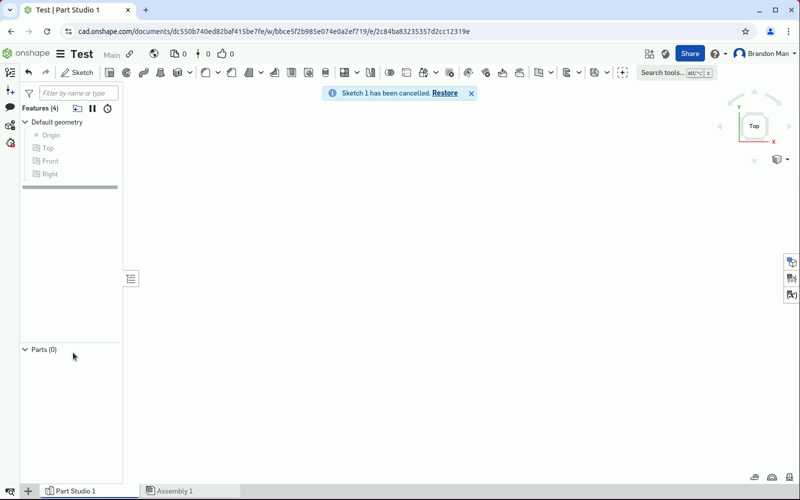
key_down(shift)
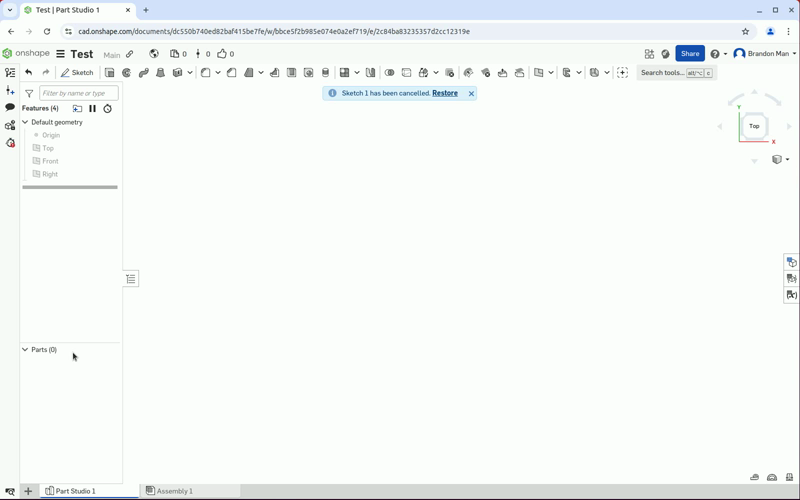
key(up)
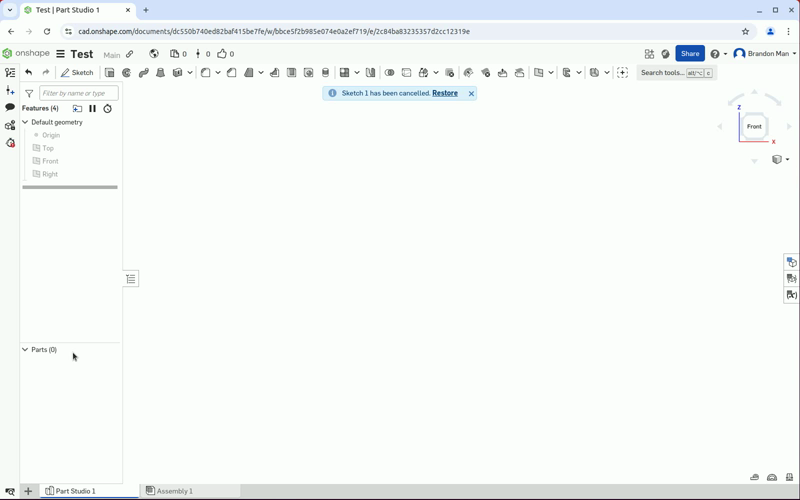
key_up(shift)
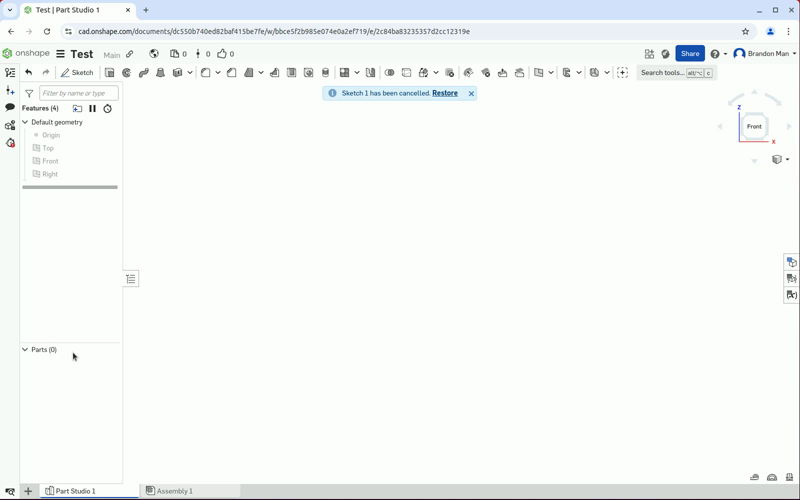
mouse_move(73, 352)
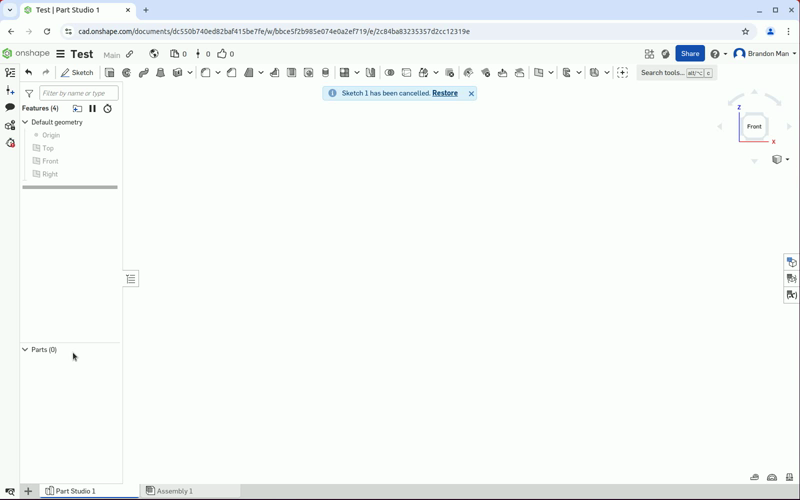
key(shift+y)
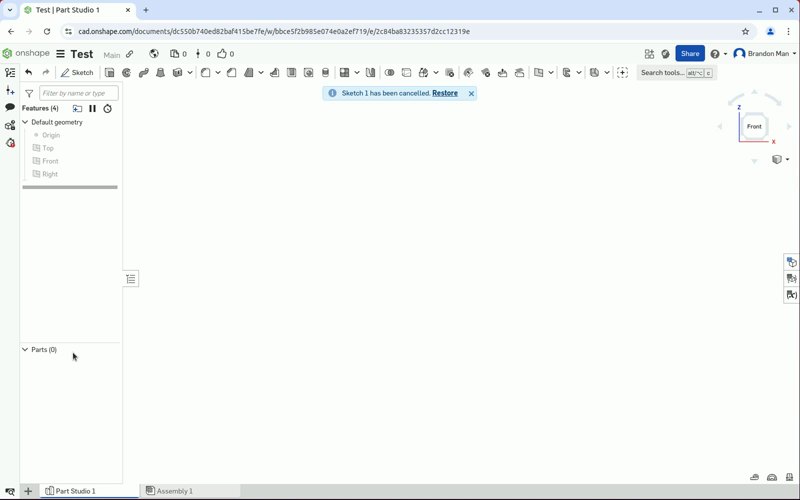
key(shift+s)
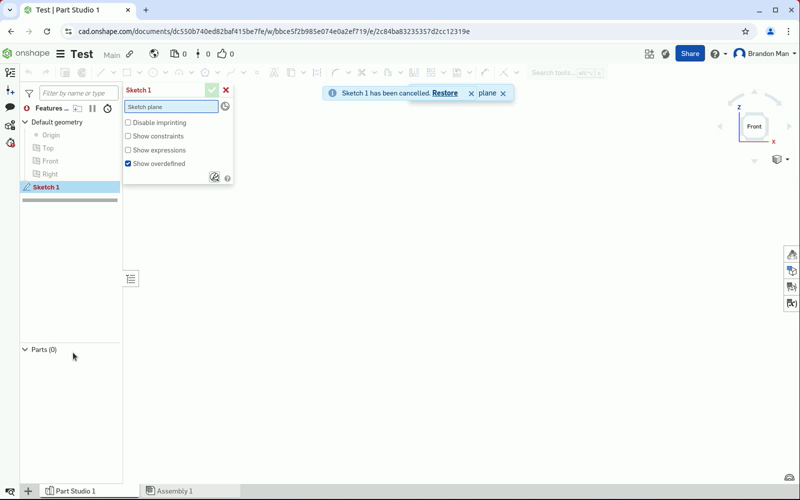
mouse_move(73, 163)
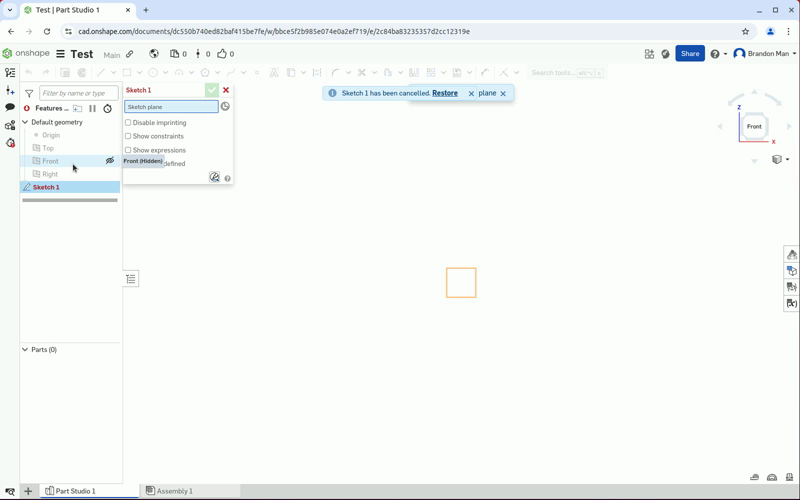
click(73, 163)
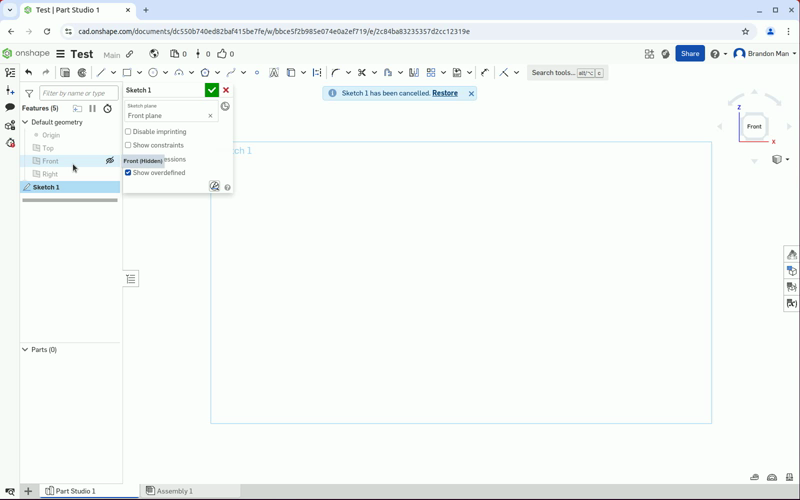
mouse_move(73, 352)
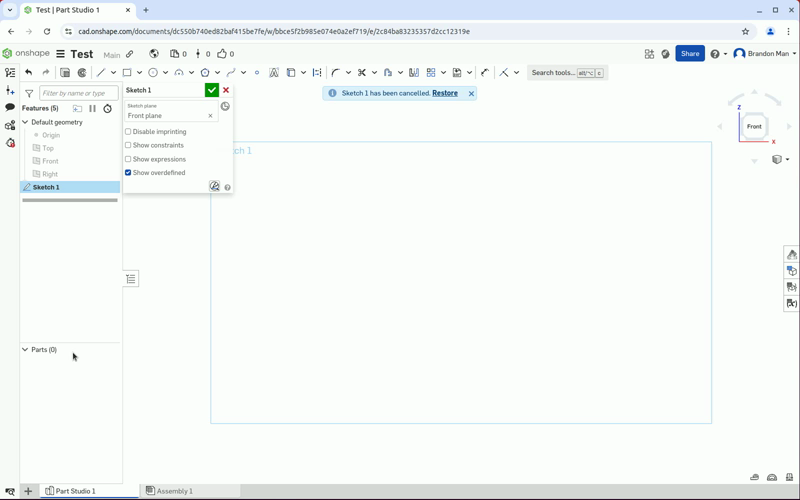
key(y)
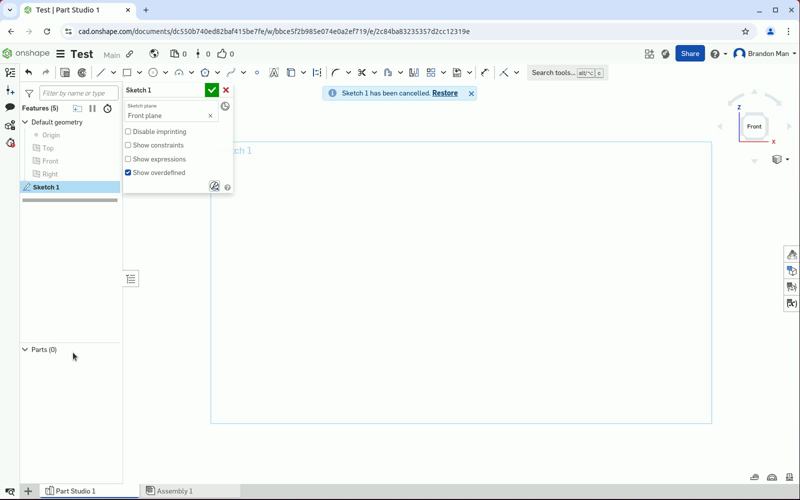
key(l)
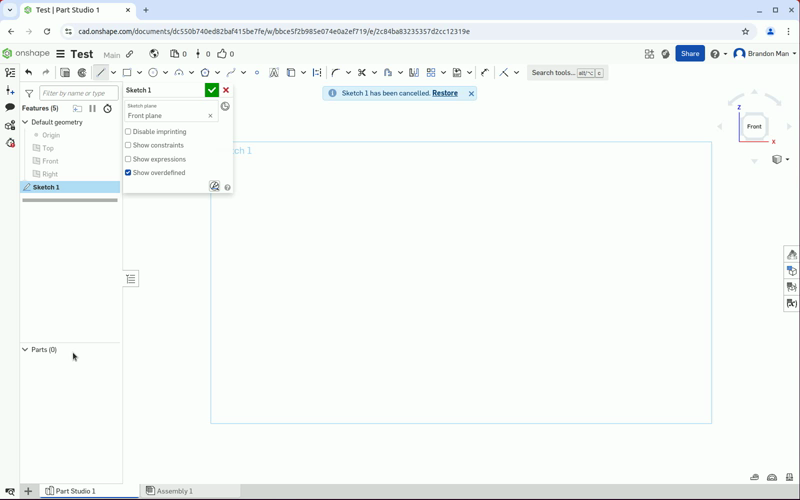
key_down(shift)
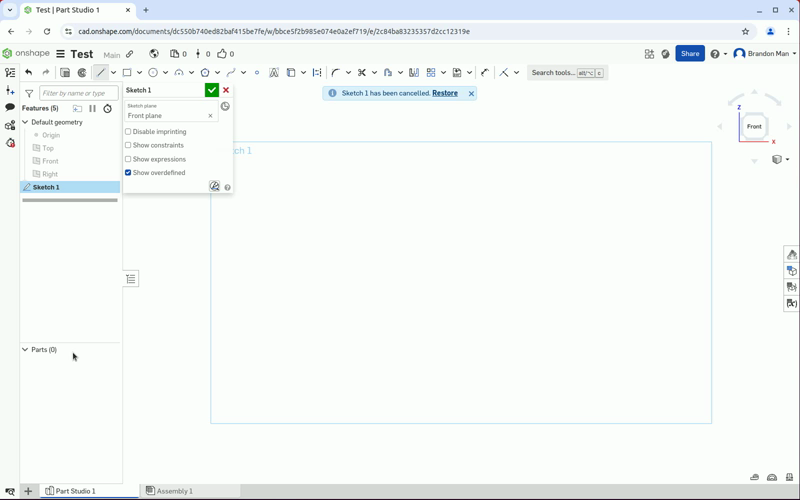
mouse_move(457, 287)
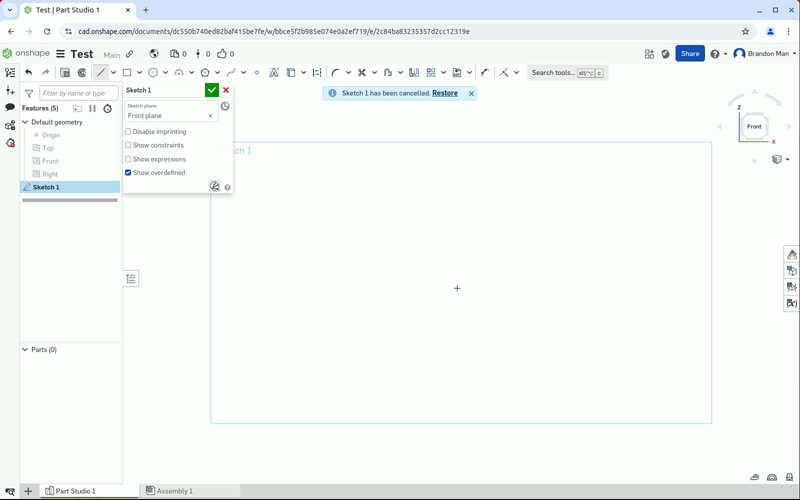
click(457, 287)
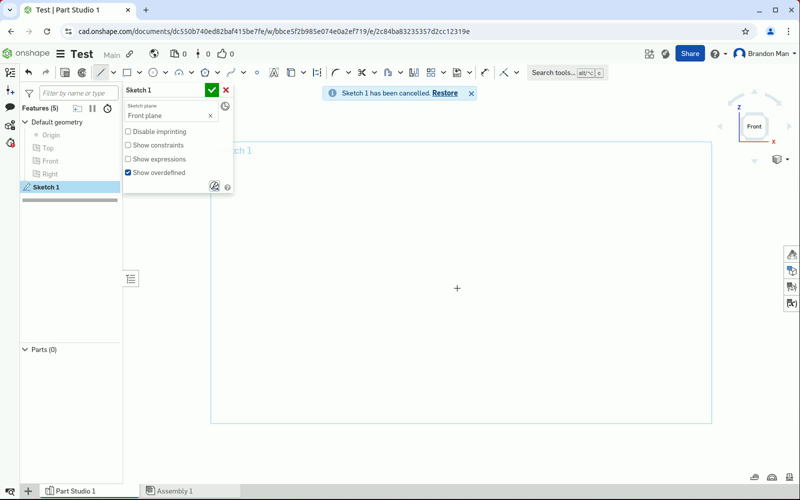
key_up(shift)
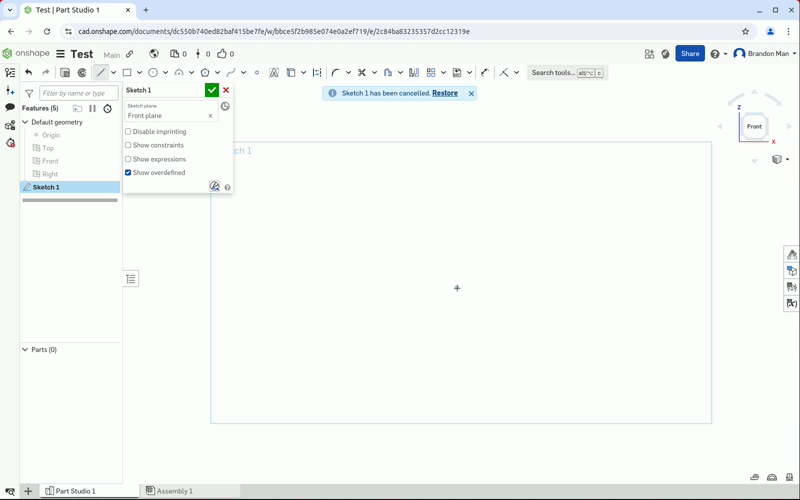
key_down(shift)
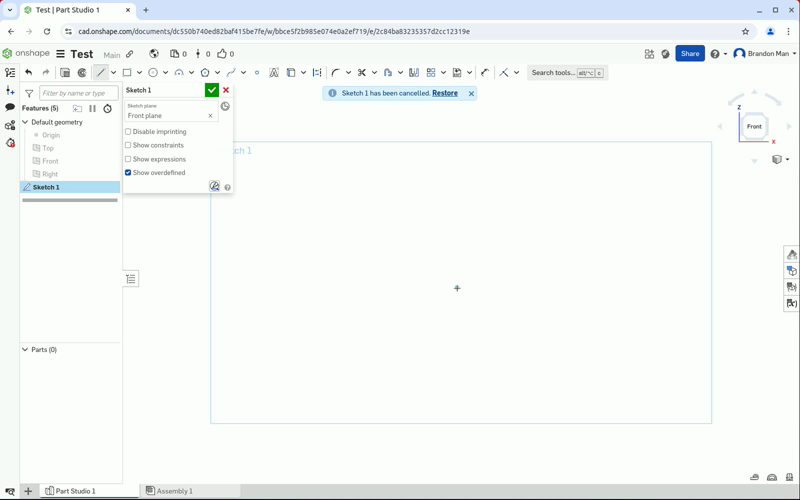
mouse_move(487, 287)
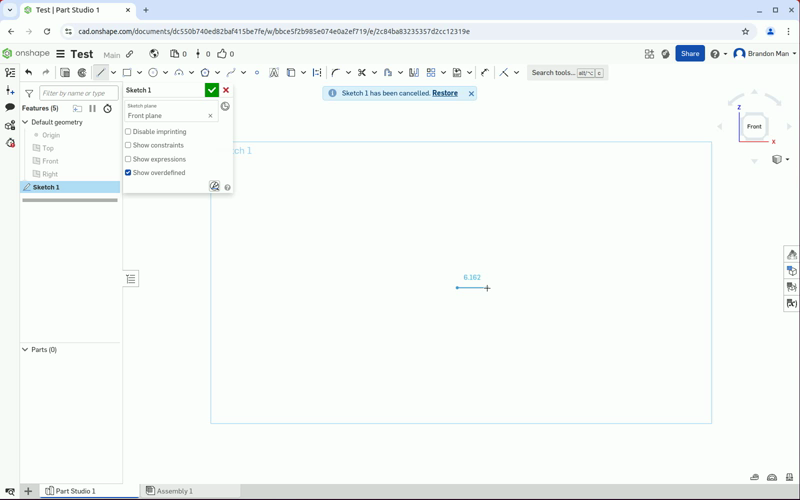
mouse_move(465, 287)
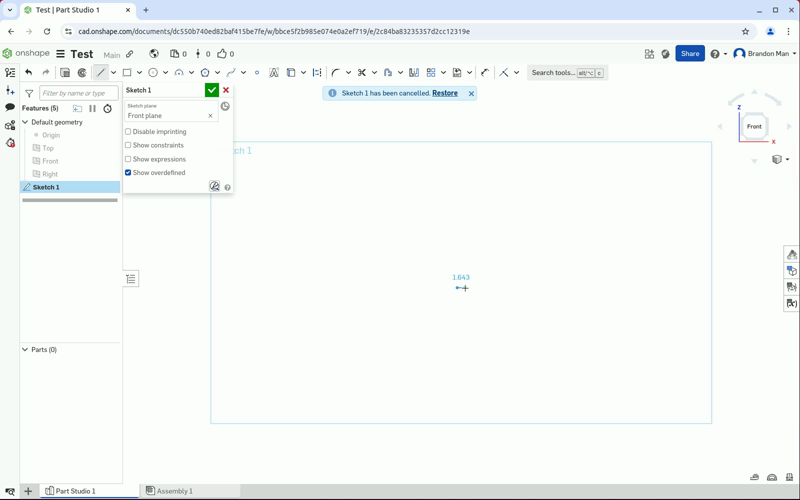
click(465, 287)
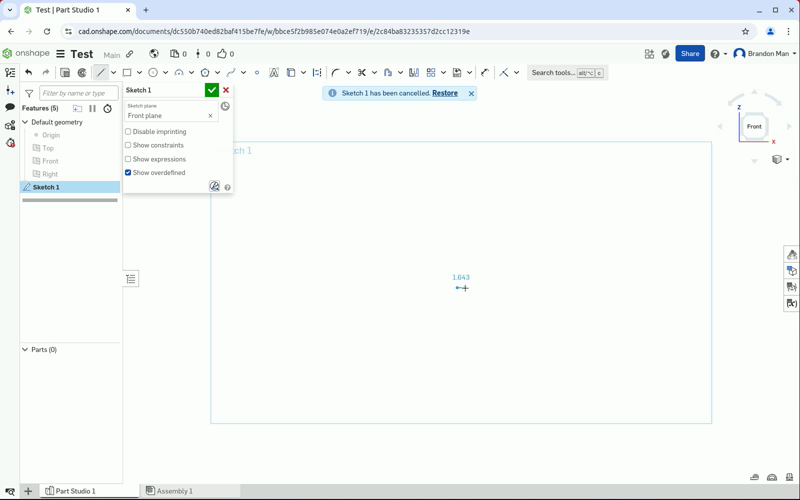
key_up(shift)
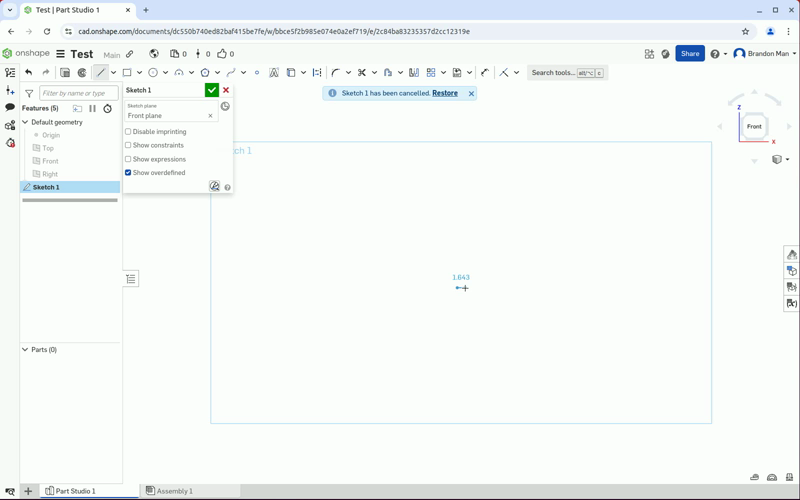
key(esc)
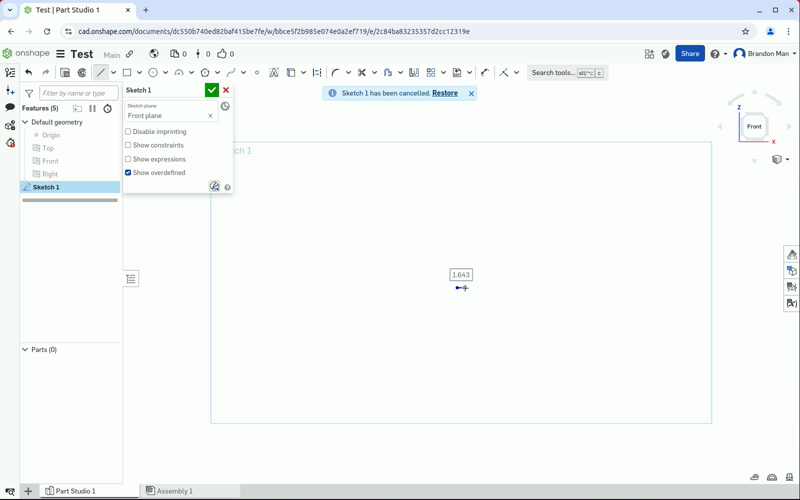
key(a)
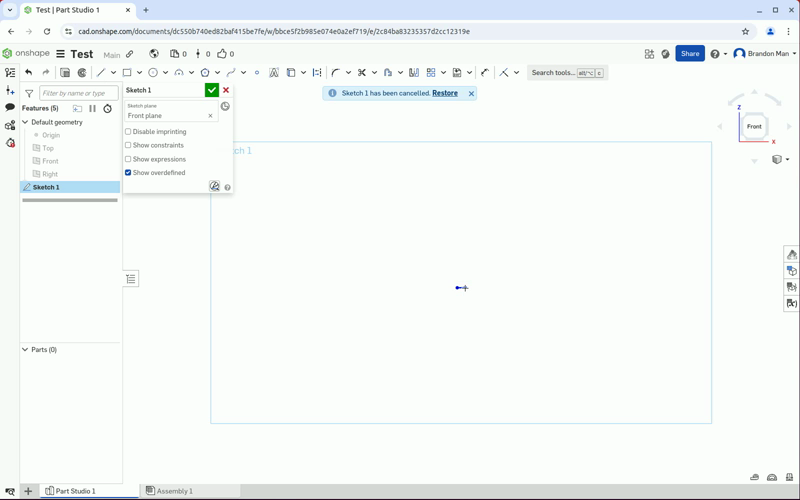
mouse_move(465, 287)
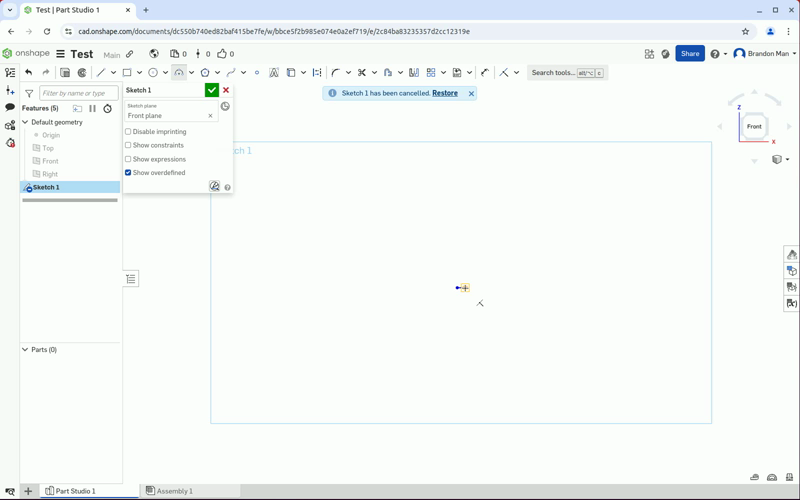
click(465, 287)
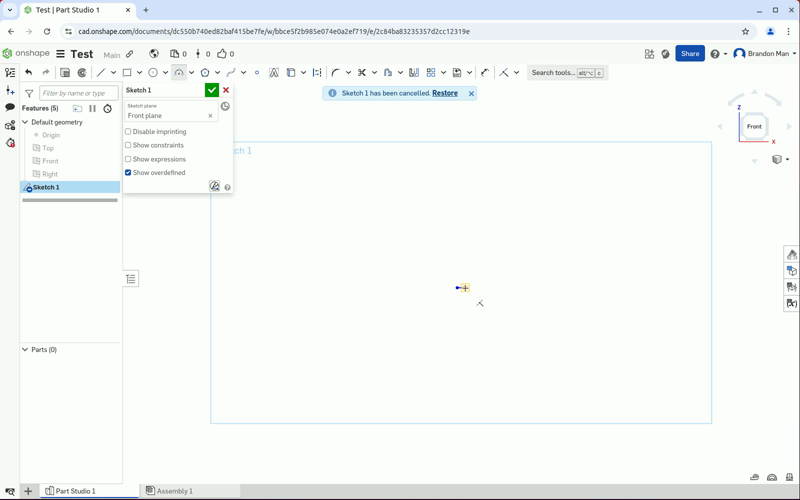
key_down(shift)
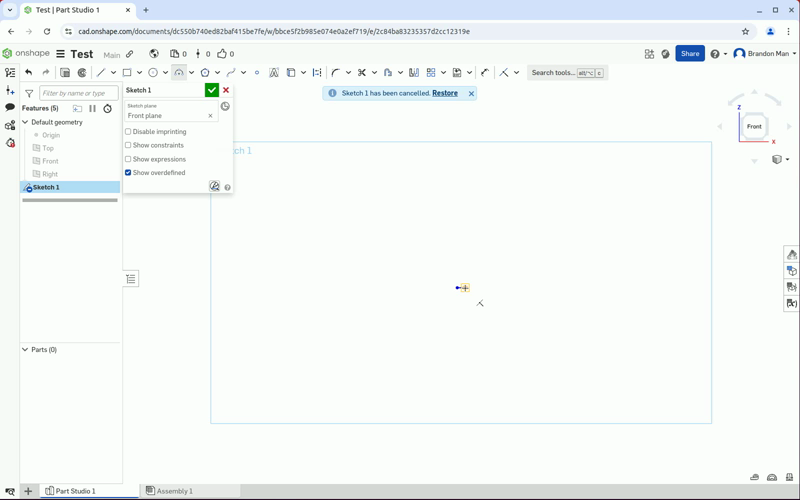
mouse_move(465, 277)
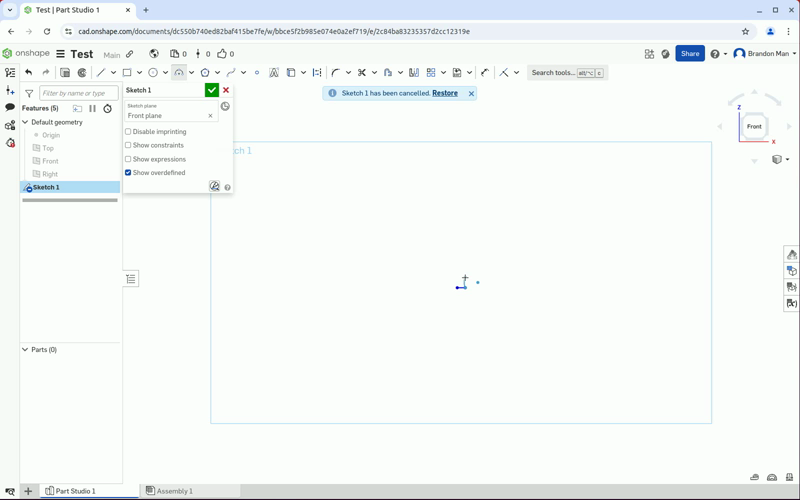
click(465, 277)
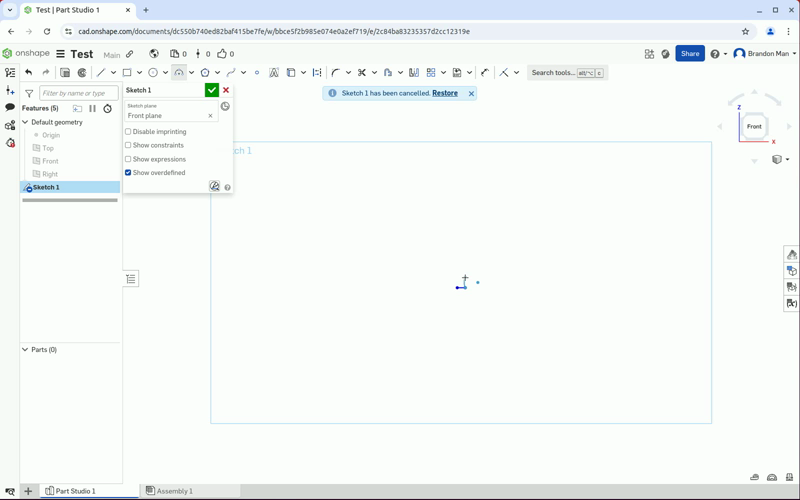
mouse_move(467, 282)
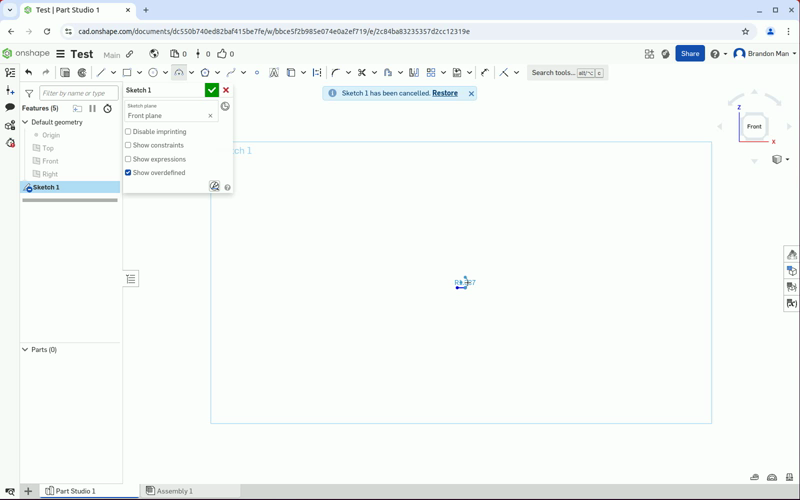
click(467, 282)
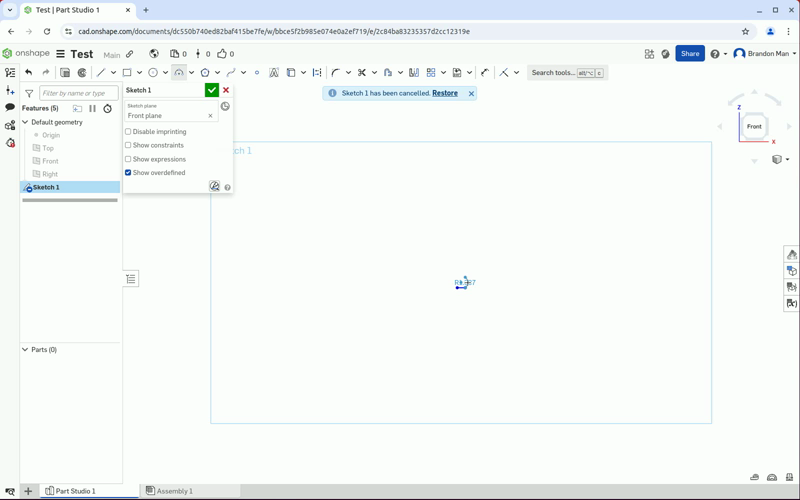
key_up(shift)
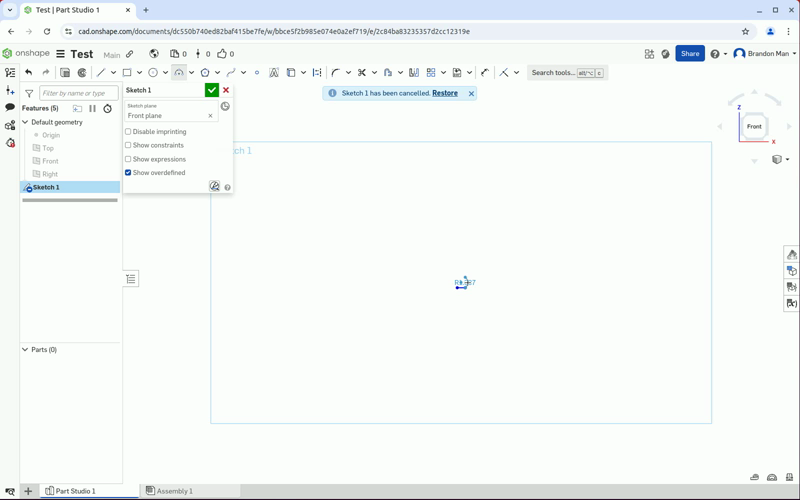
key(esc)
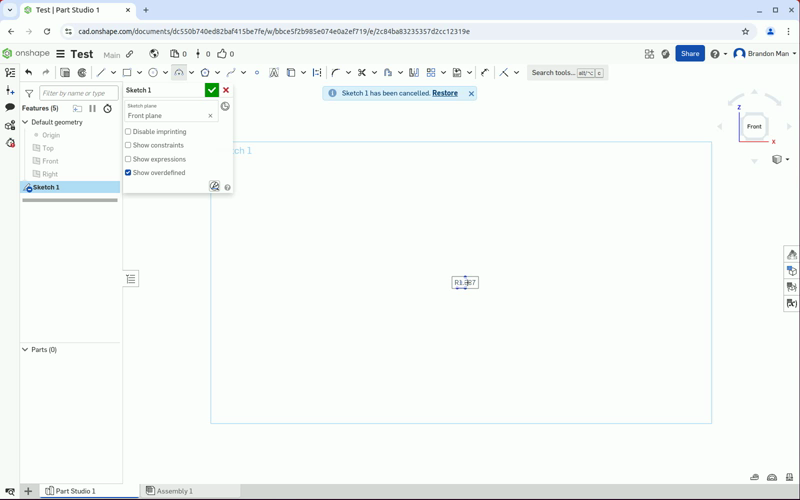
key(l)
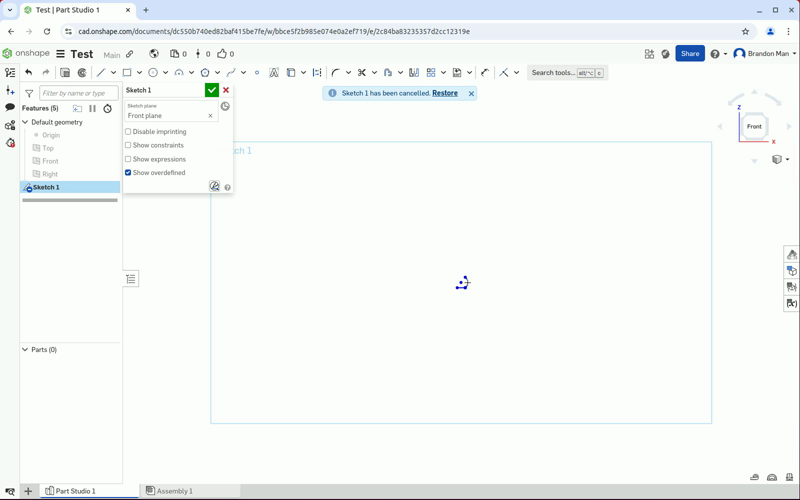
mouse_move(465, 277)
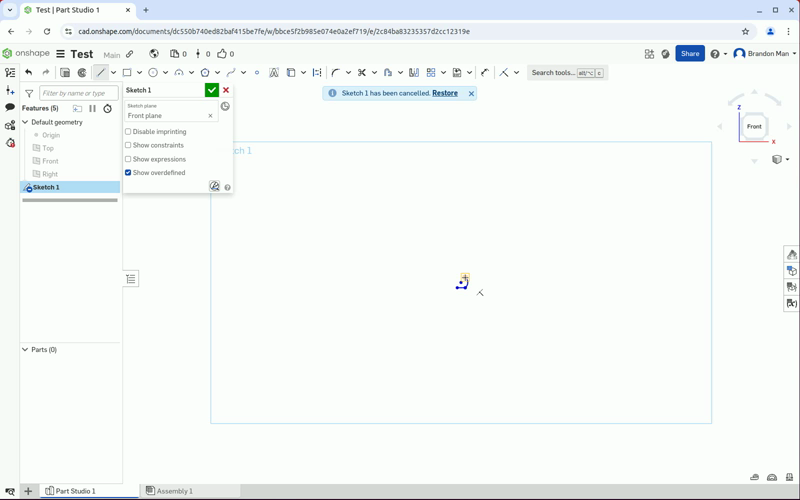
click(465, 277)
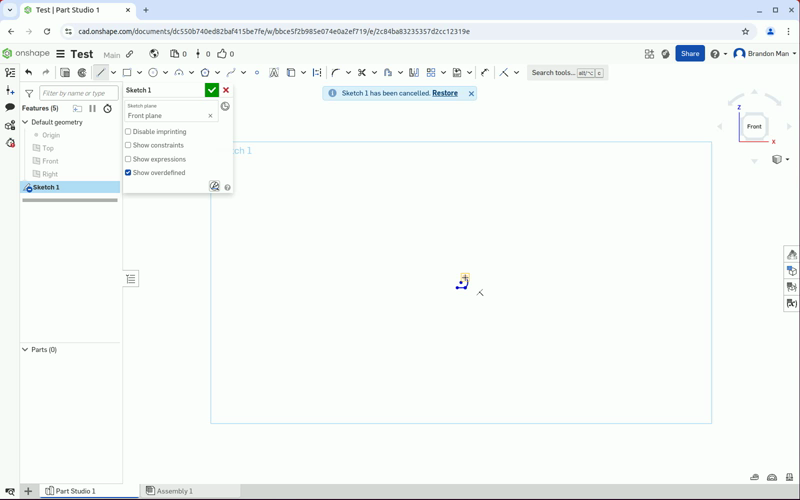
key_down(shift)
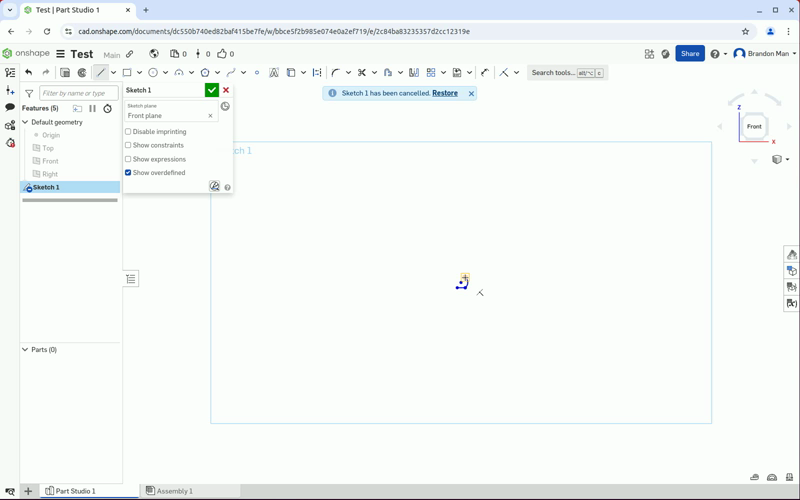
mouse_move(495, 277)
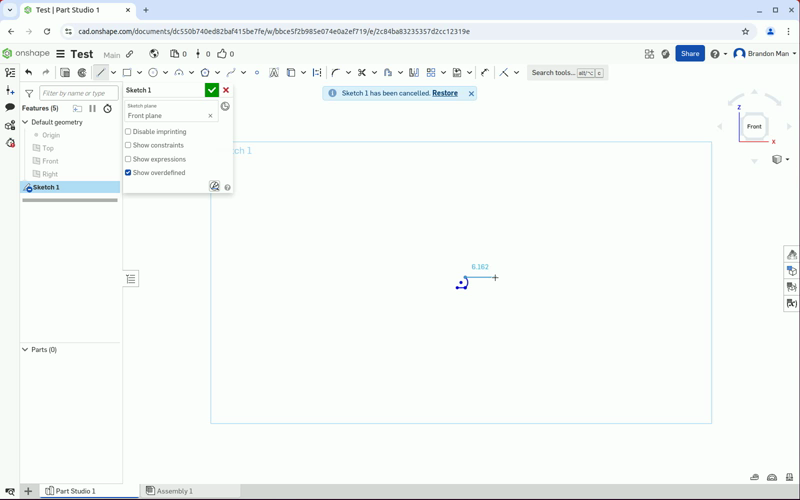
mouse_move(457, 277)
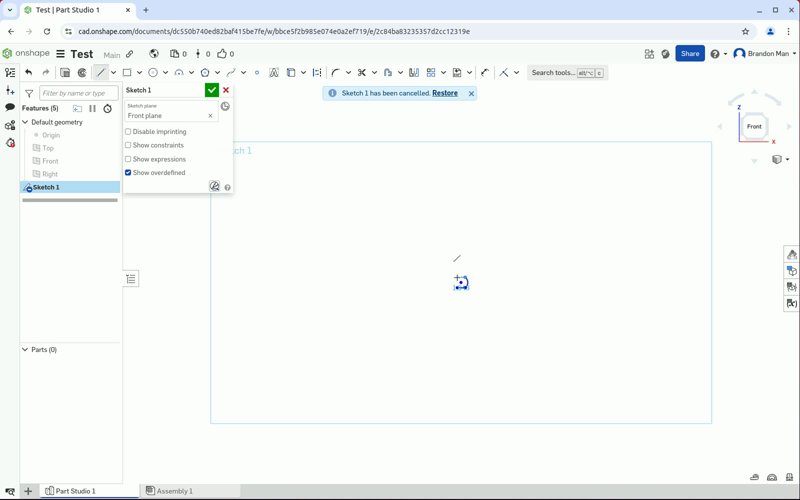
click(457, 277)
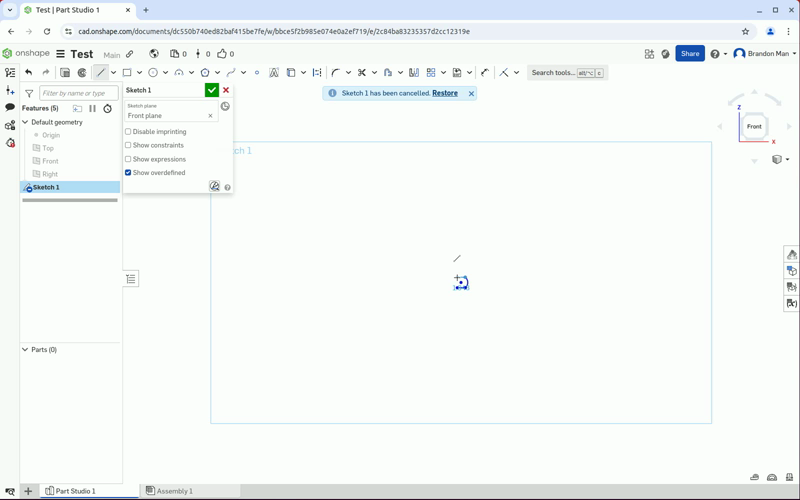
key_up(shift)
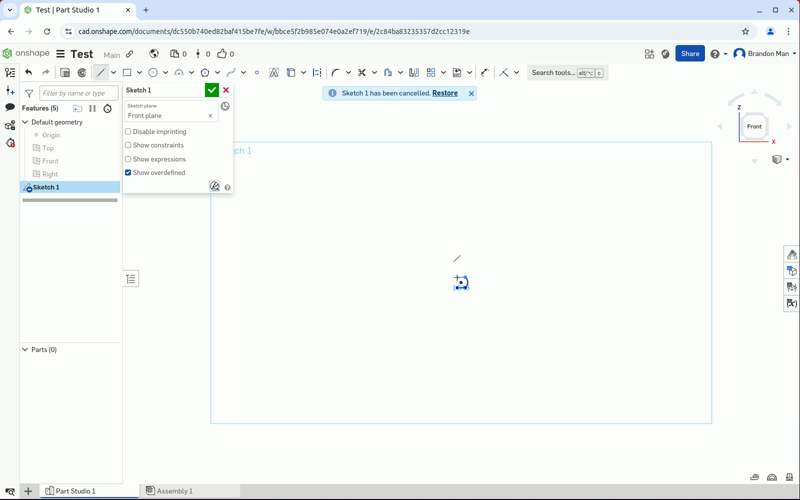
key(esc)
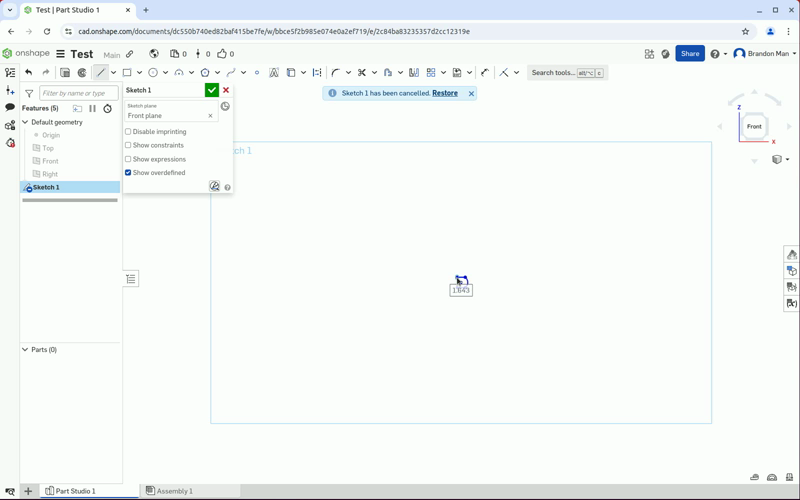
key(a)
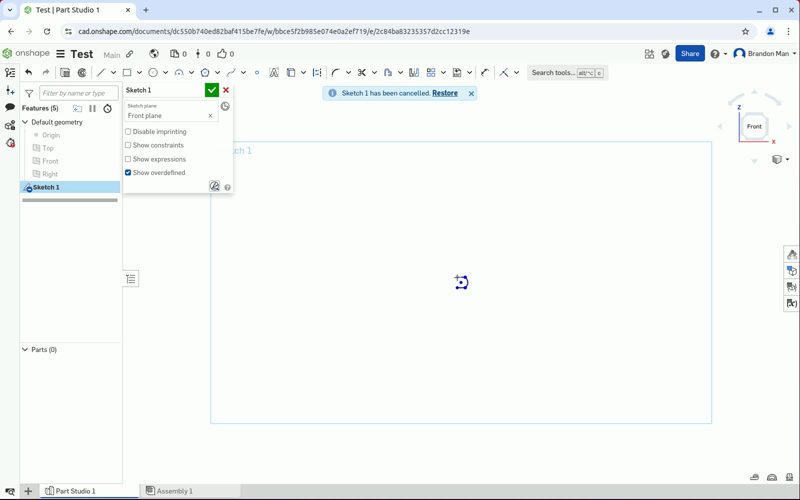
mouse_move(457, 277)
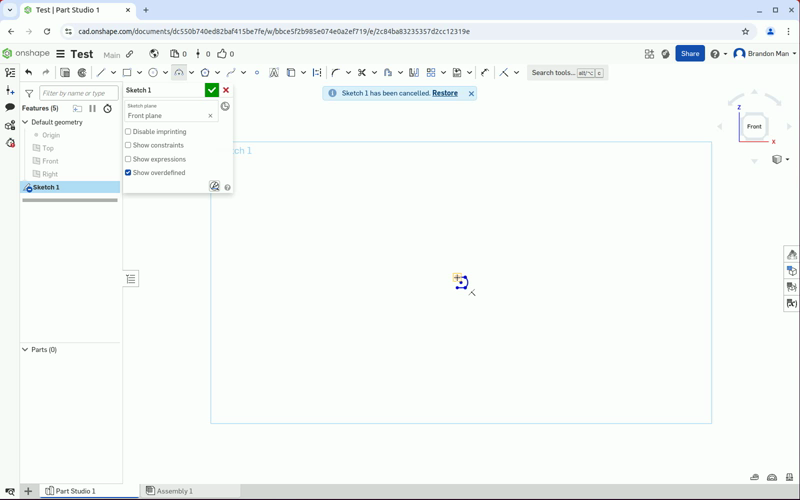
click(457, 277)
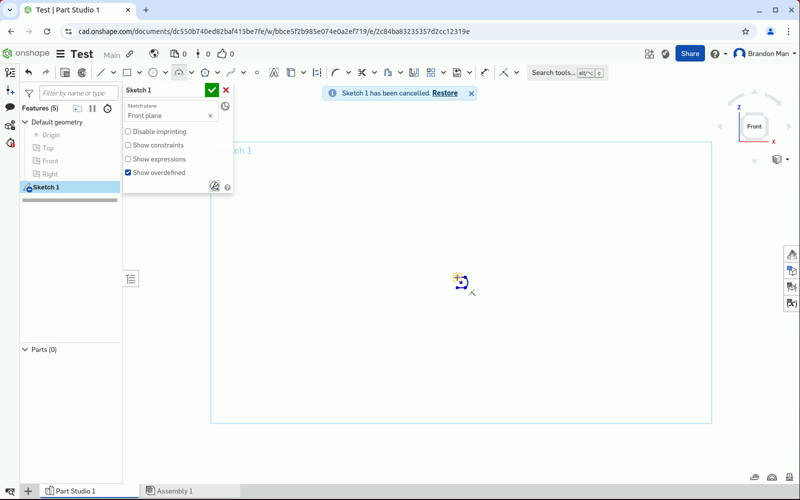
mouse_move(457, 287)
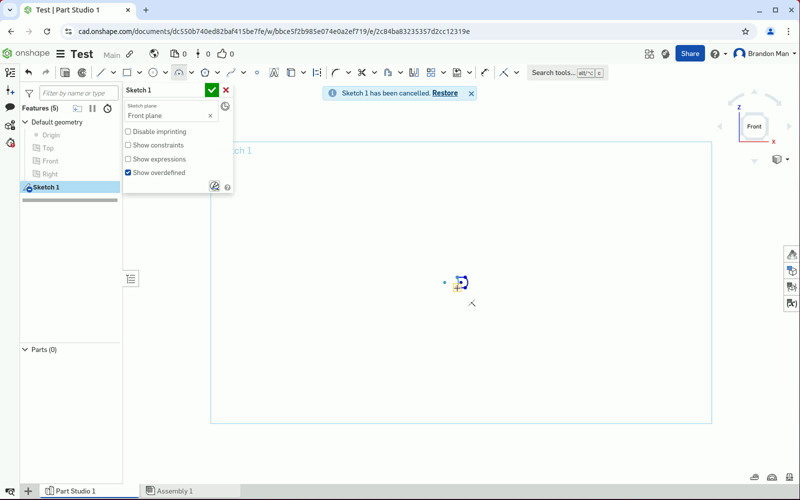
click(457, 287)
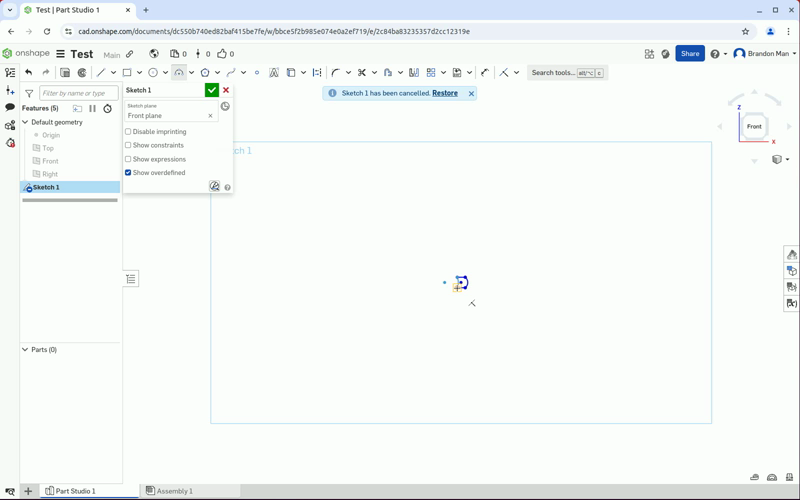
key_down(shift)
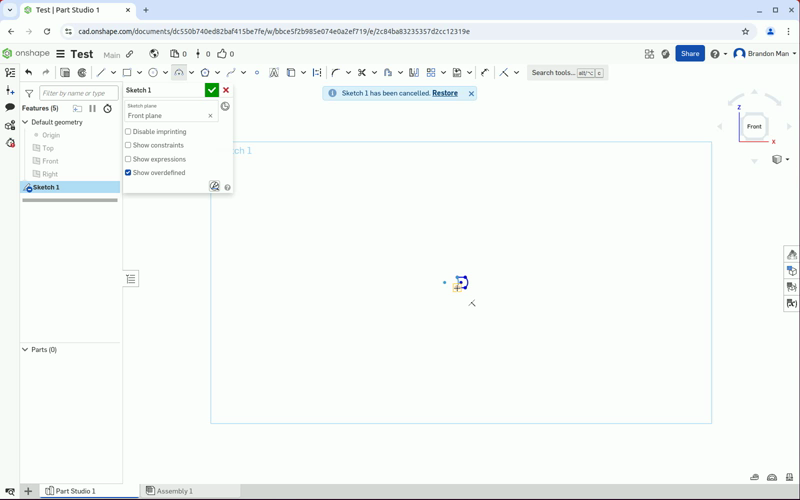
mouse_move(454, 282)
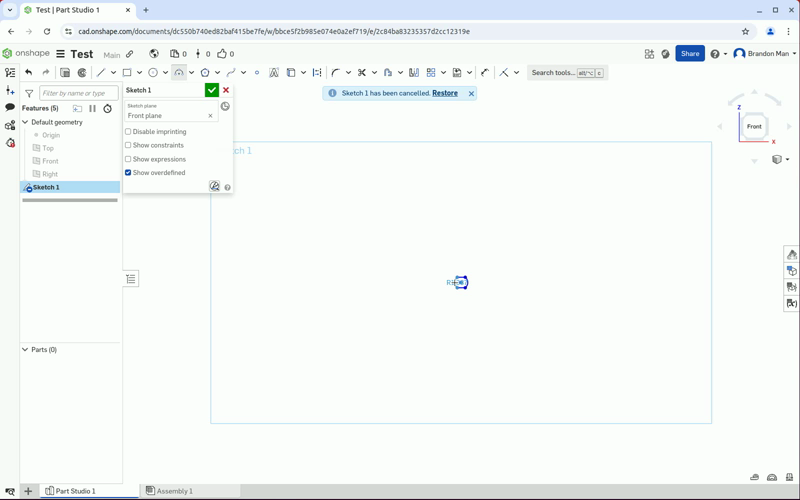
click(454, 282)
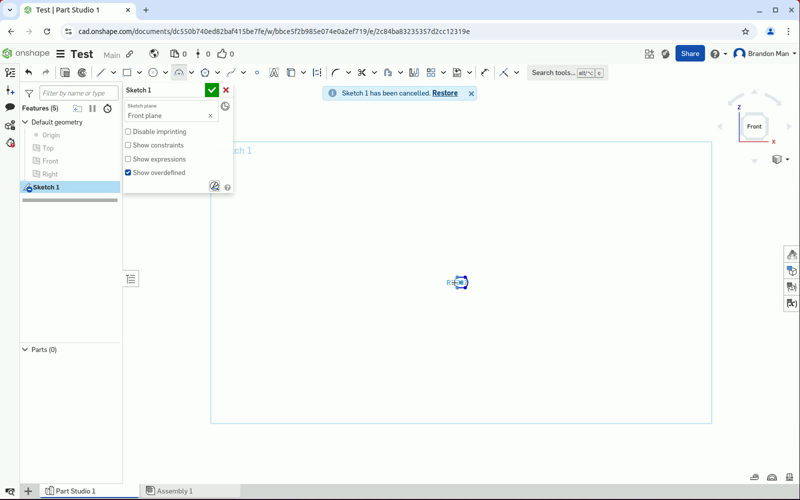
key_up(shift)
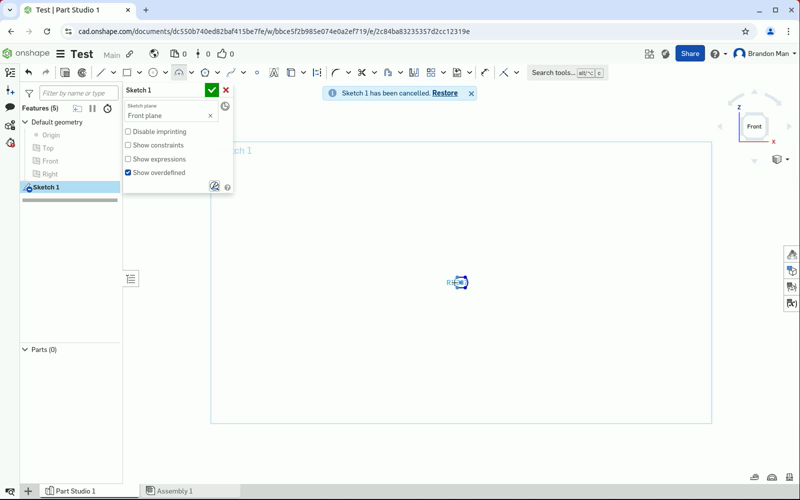
key(esc)
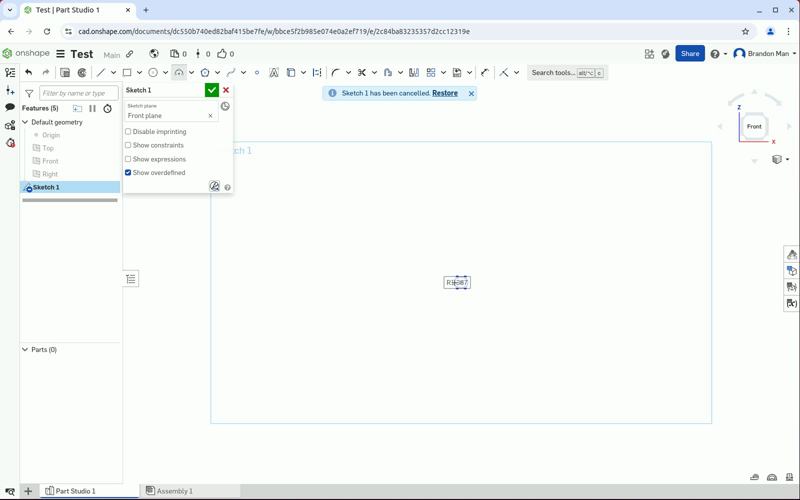
key(c)
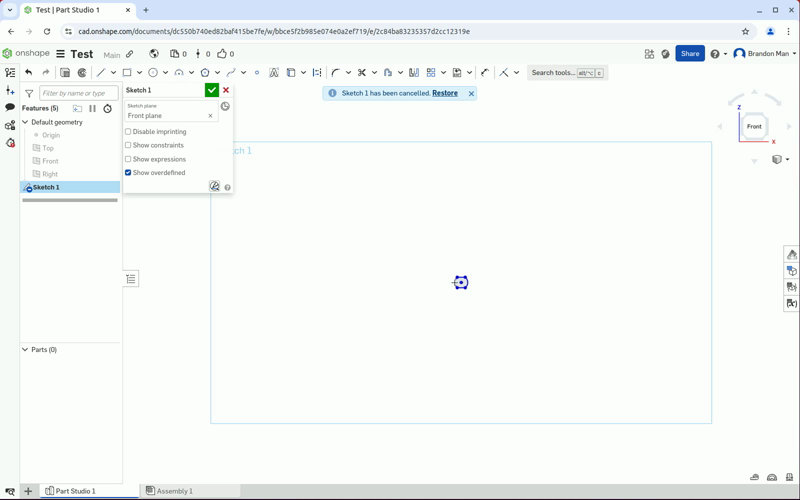
key_down(shift)
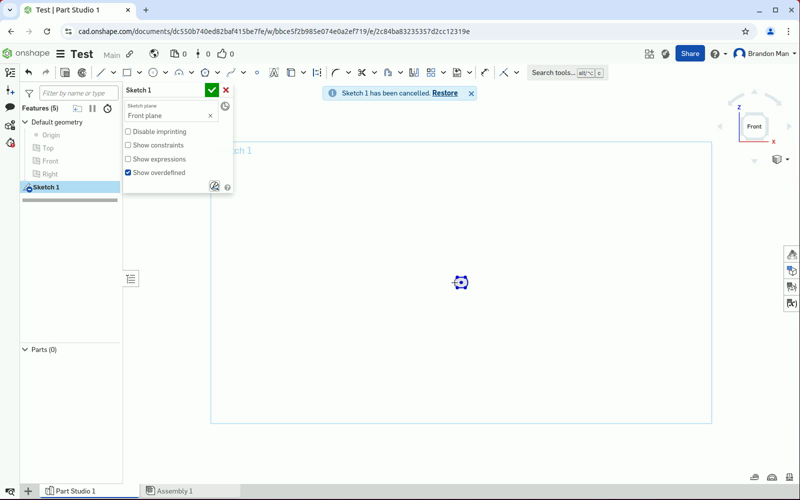
mouse_move(461, 282)
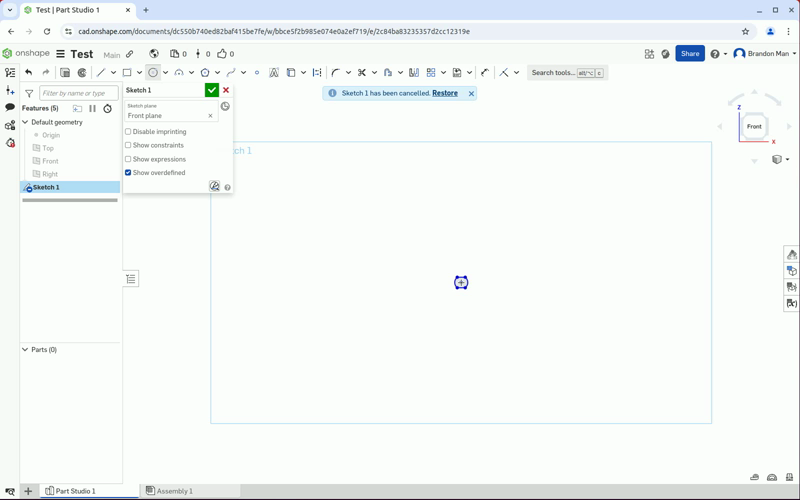
click(461, 282)
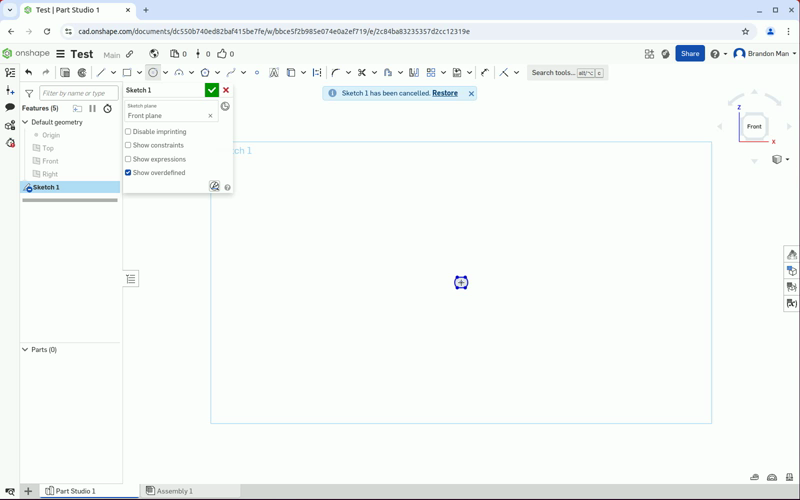
key_up(shift)
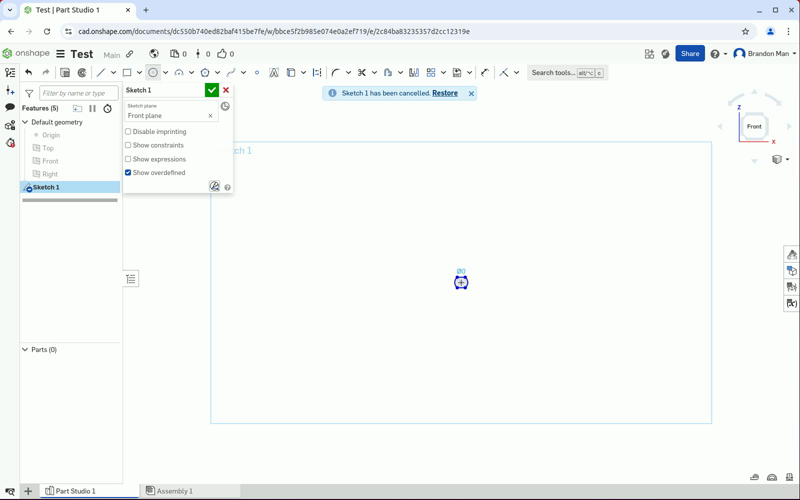
mouse_move(464, 282)
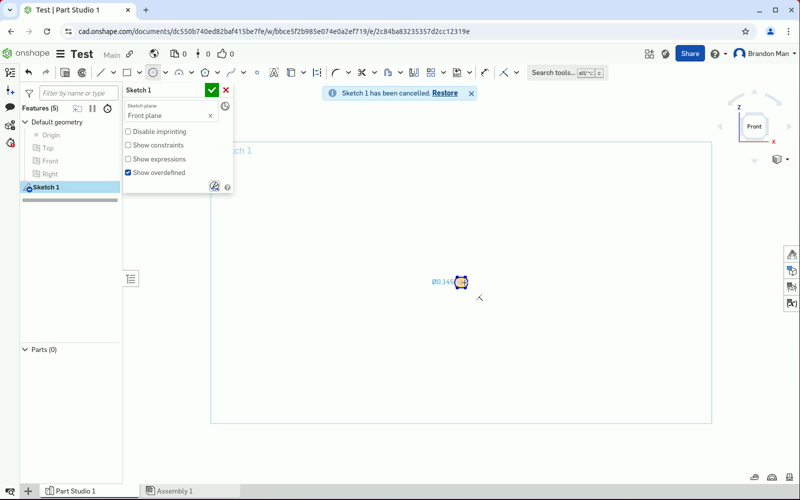
scroll(6)
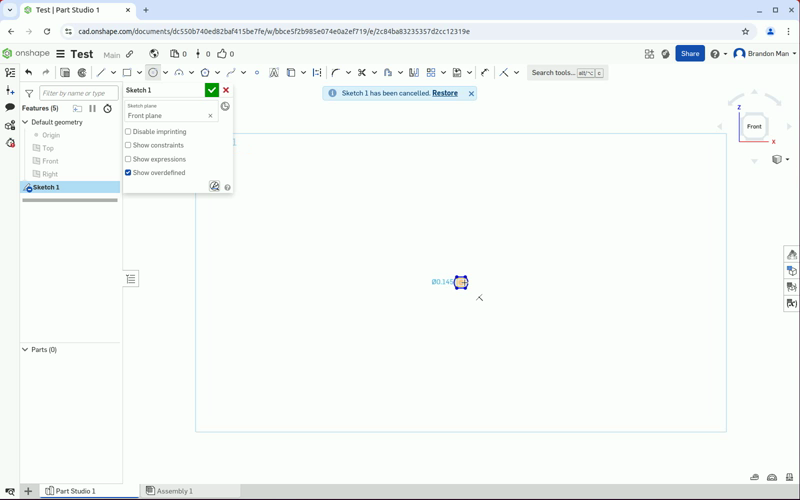
scroll(6)
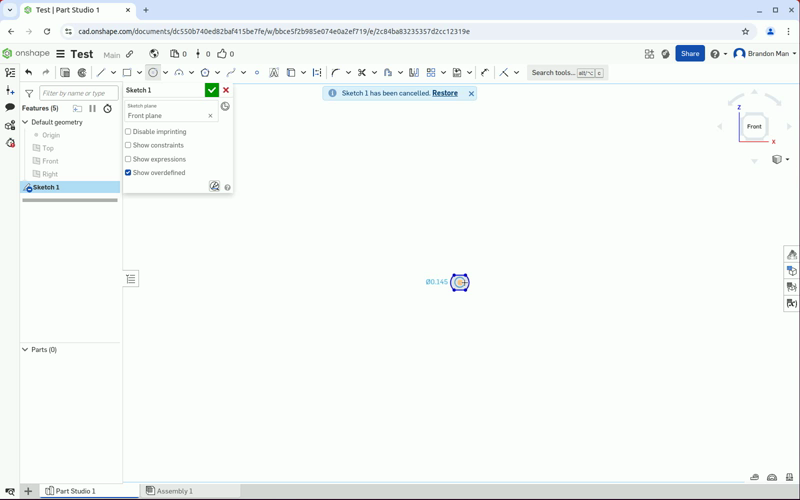
scroll(6)
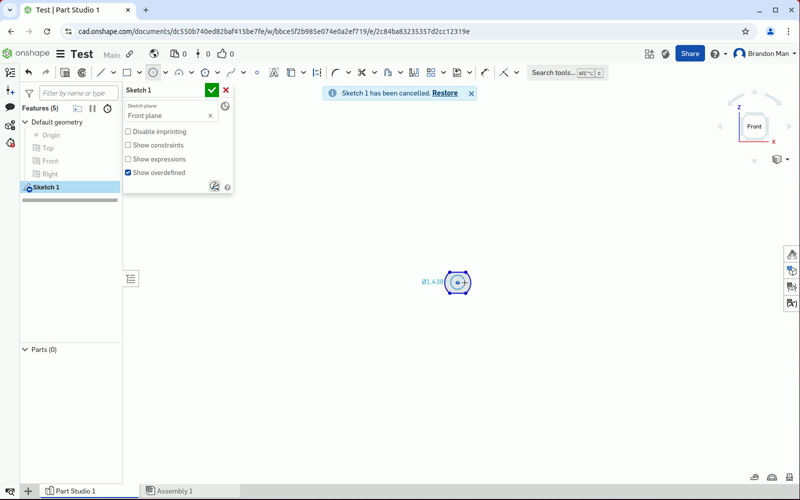
scroll(6)
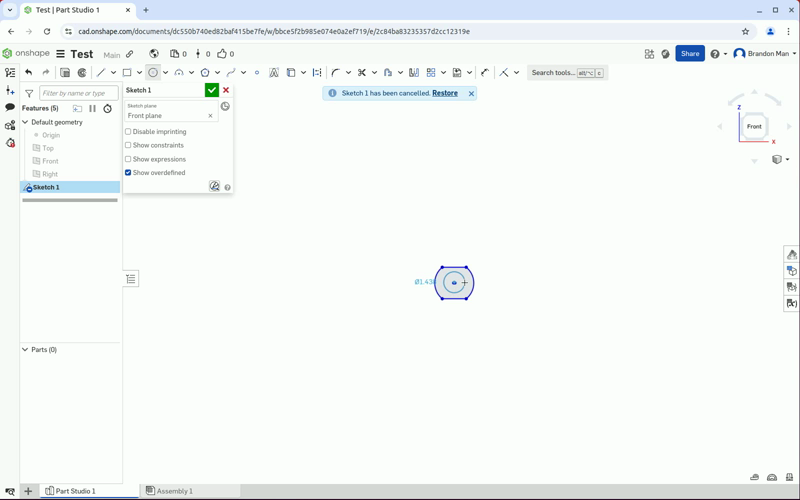
scroll(6)
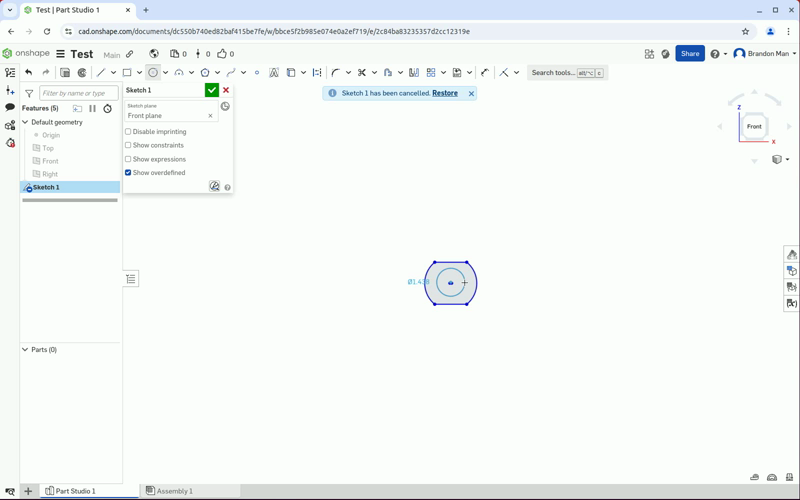
scroll(6)
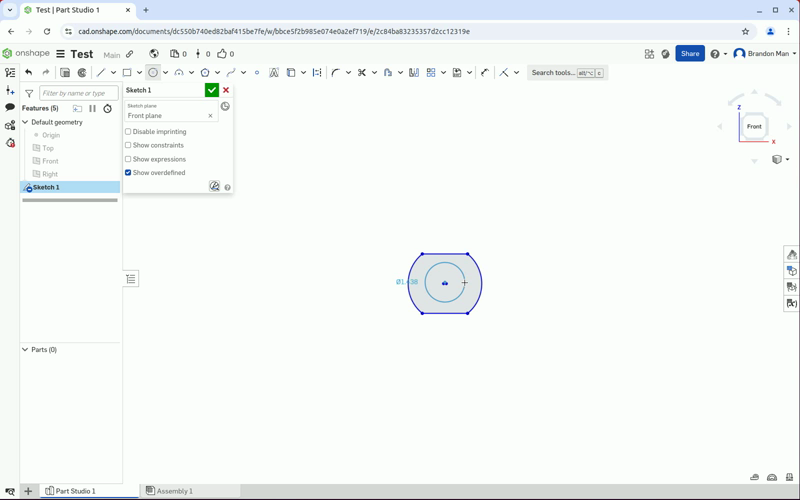
scroll(6)
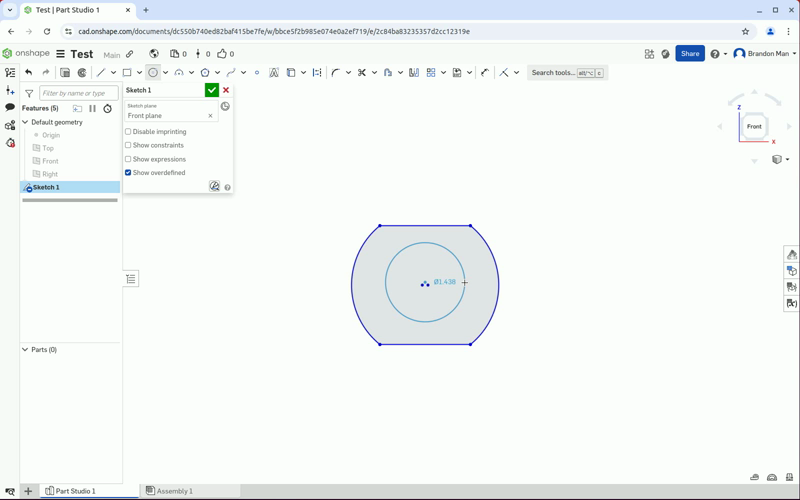
click(464, 282)
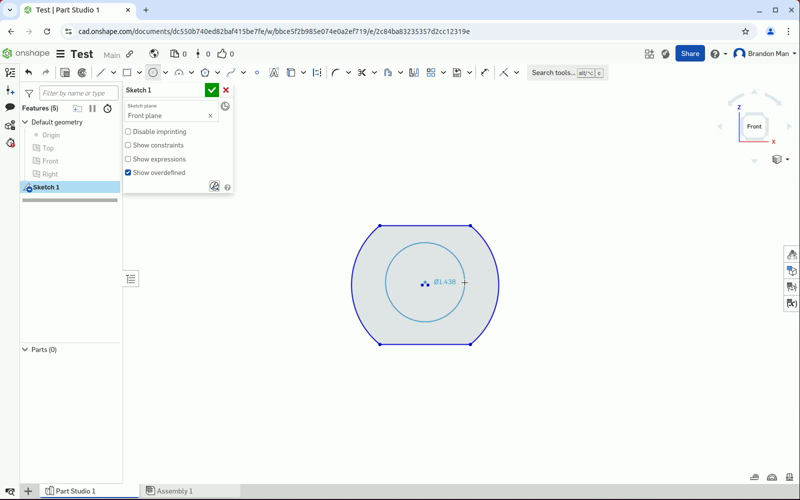
scroll(-6)
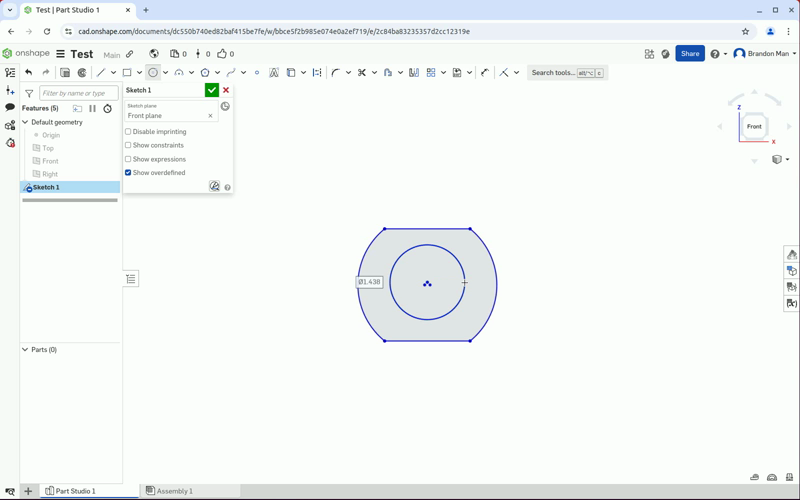
scroll(-6)
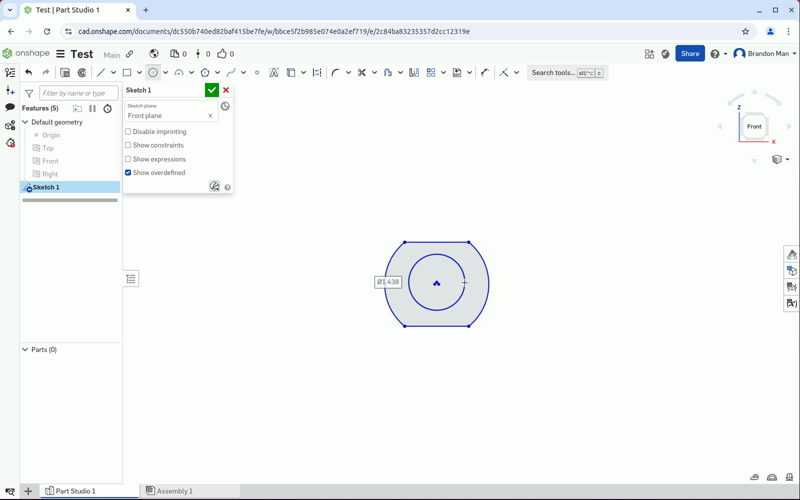
scroll(-6)
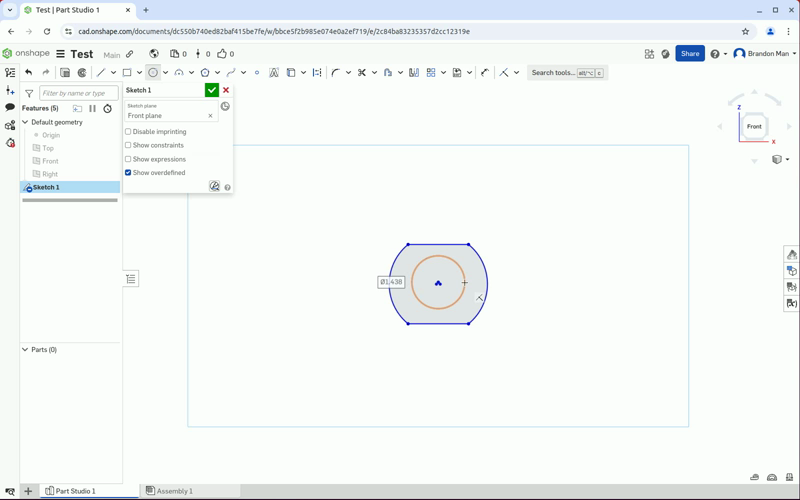
scroll(-6)
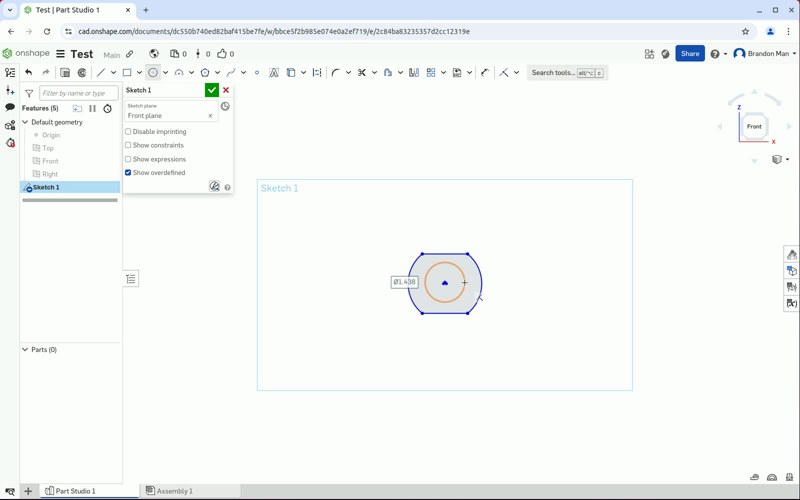
scroll(-6)
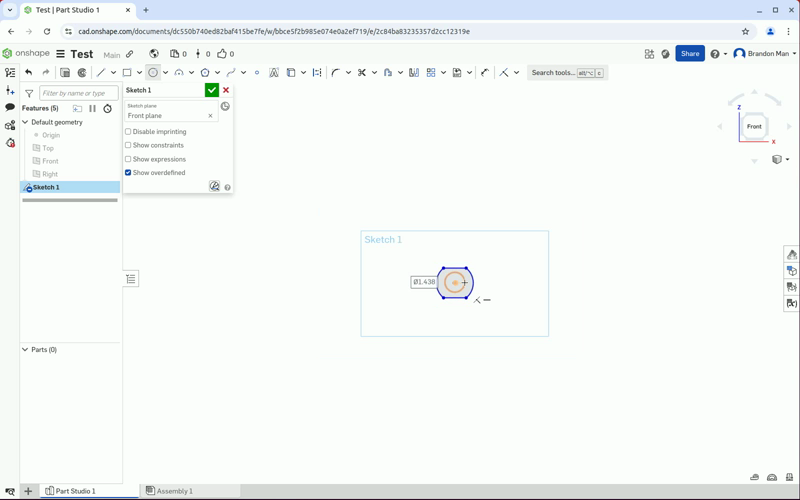
scroll(-6)
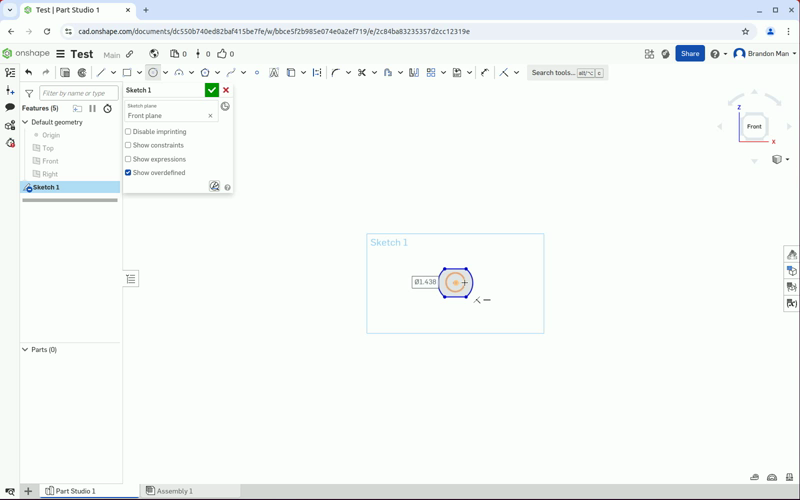
scroll(-6)
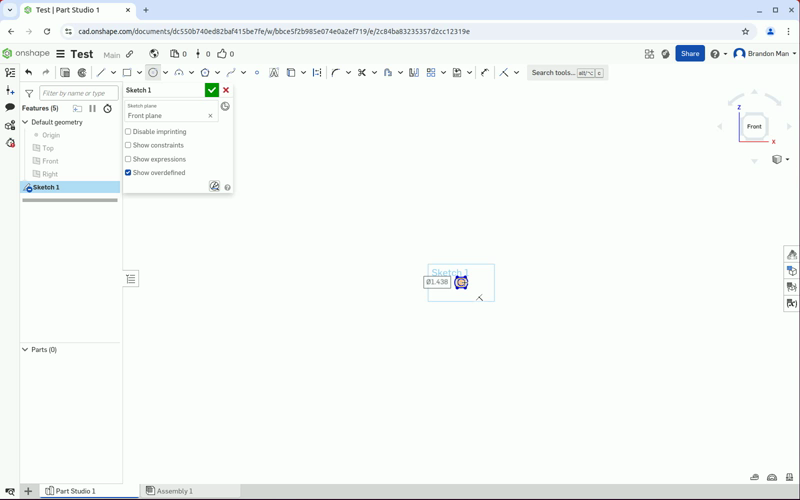
key(esc)
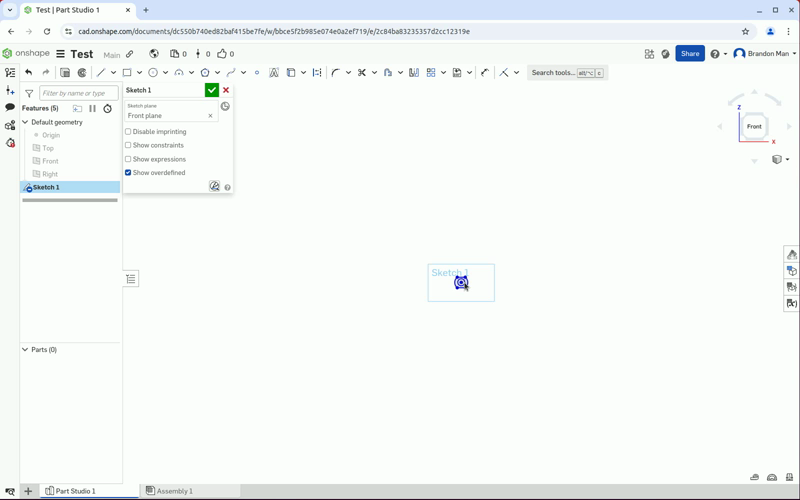
mouse_move(456, 282)
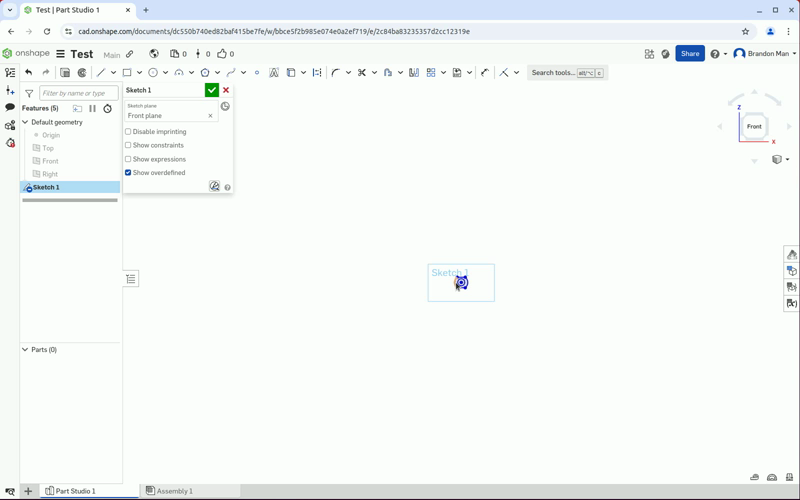
scroll(6)
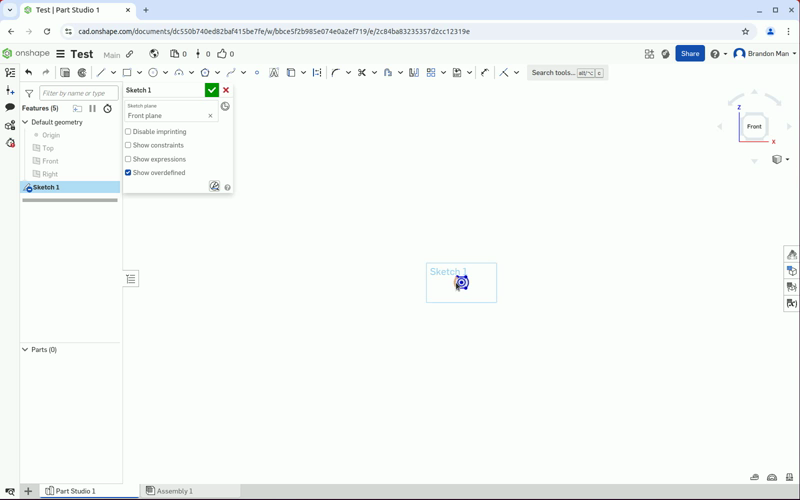
scroll(6)
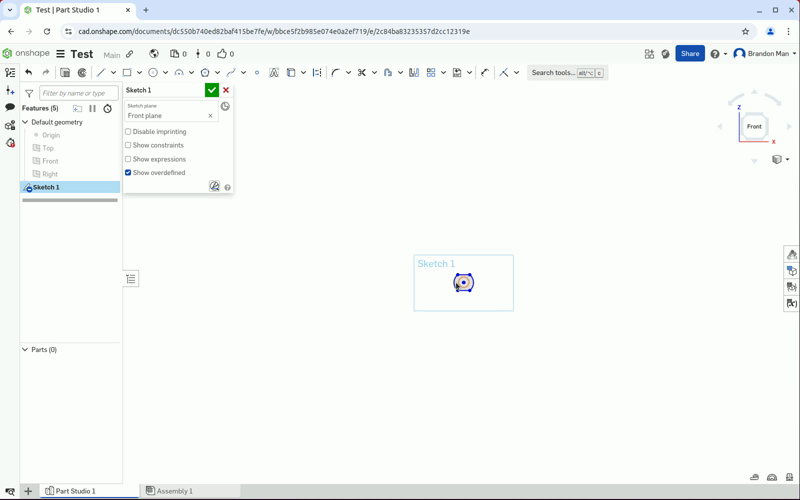
scroll(6)
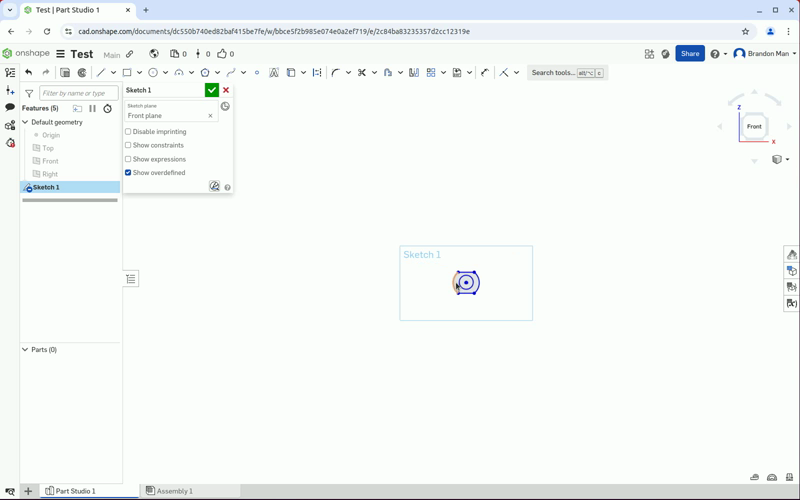
scroll(6)
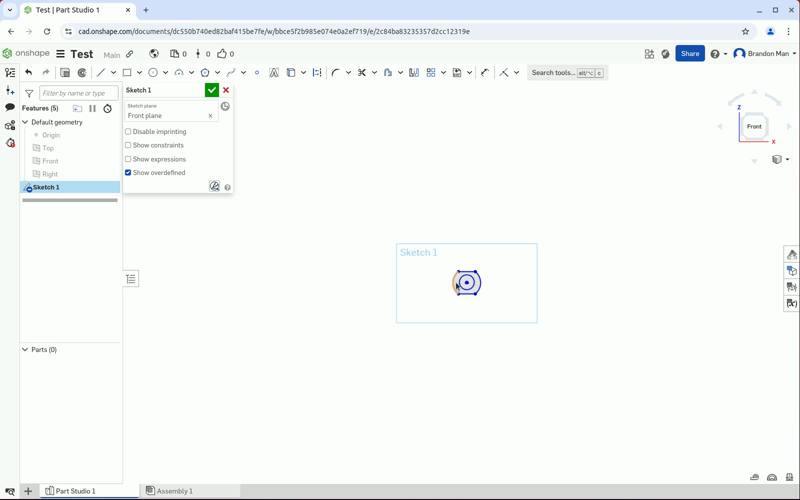
scroll(6)
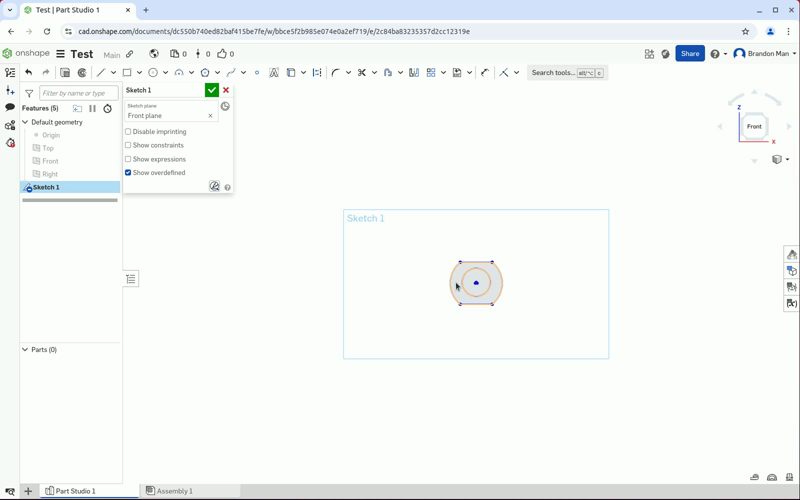
scroll(6)
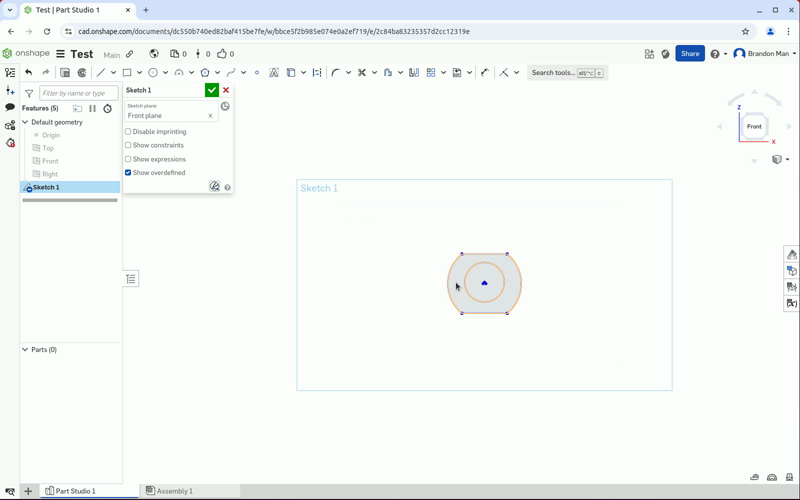
scroll(6)
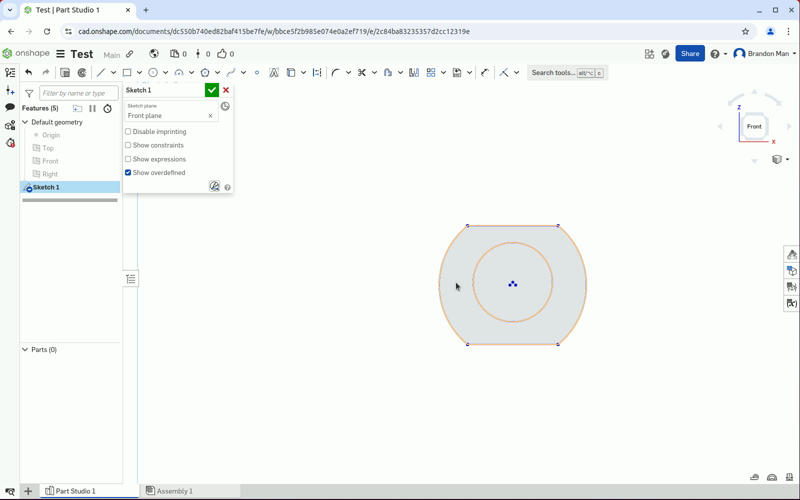
click(456, 282)
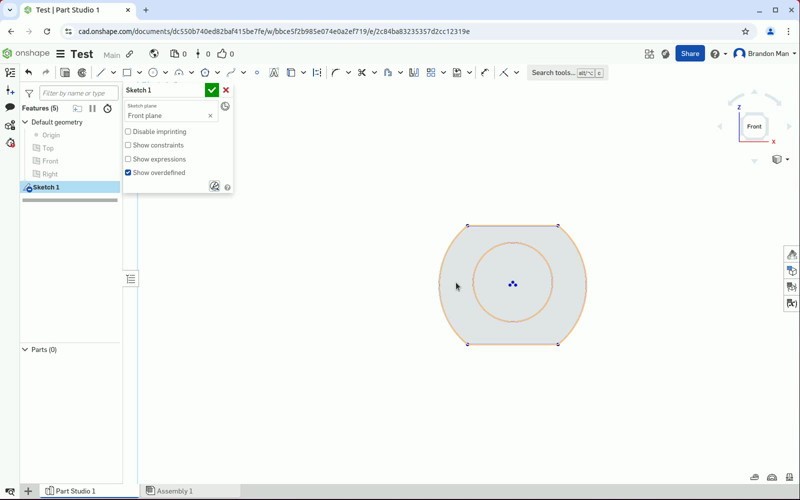
scroll(-6)
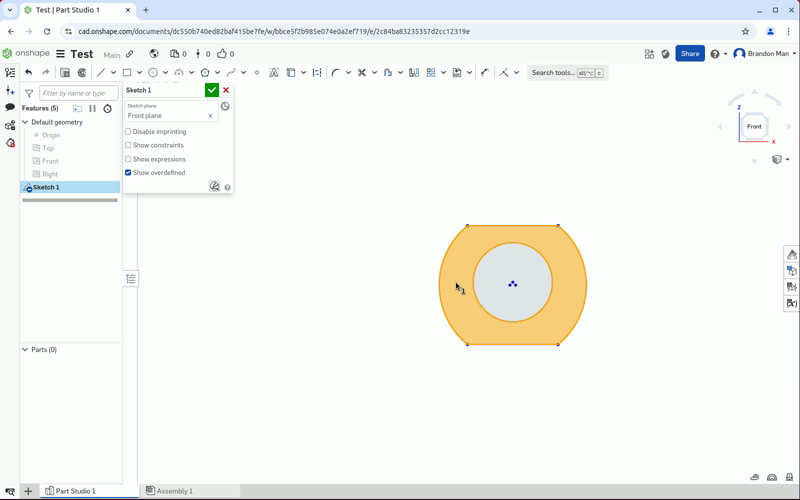
scroll(-6)
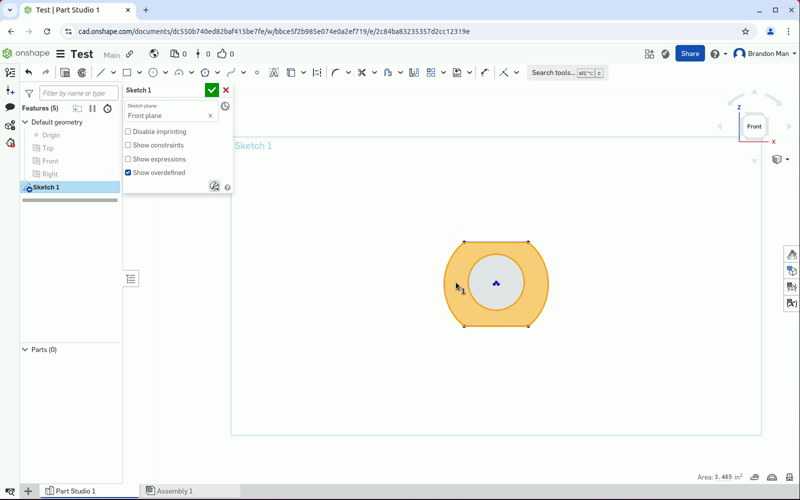
scroll(-6)
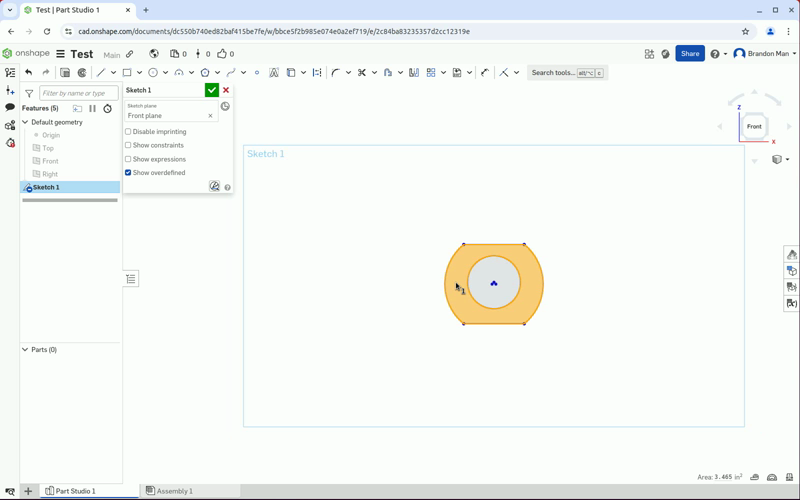
scroll(-6)
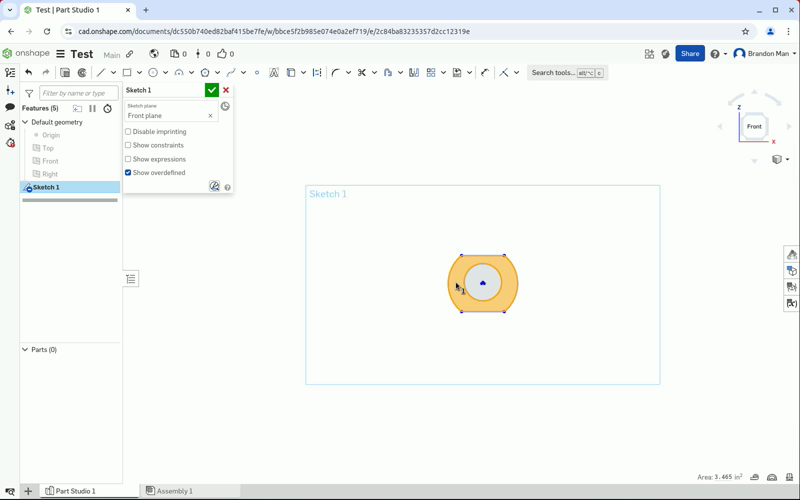
scroll(-6)
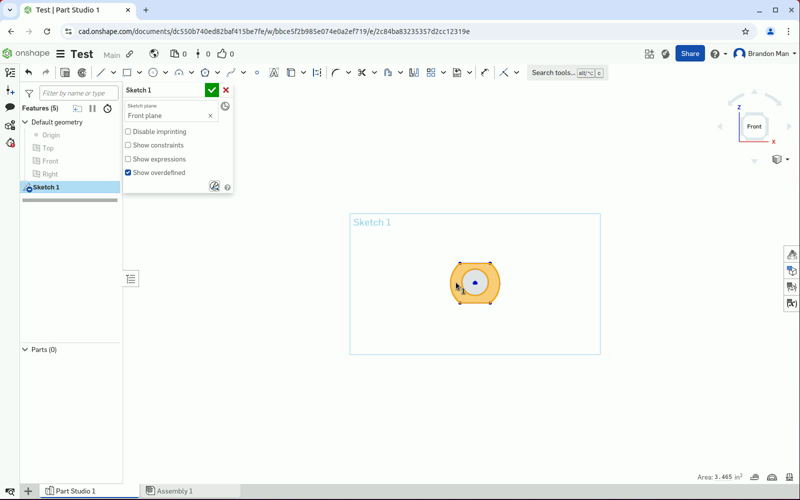
scroll(-6)
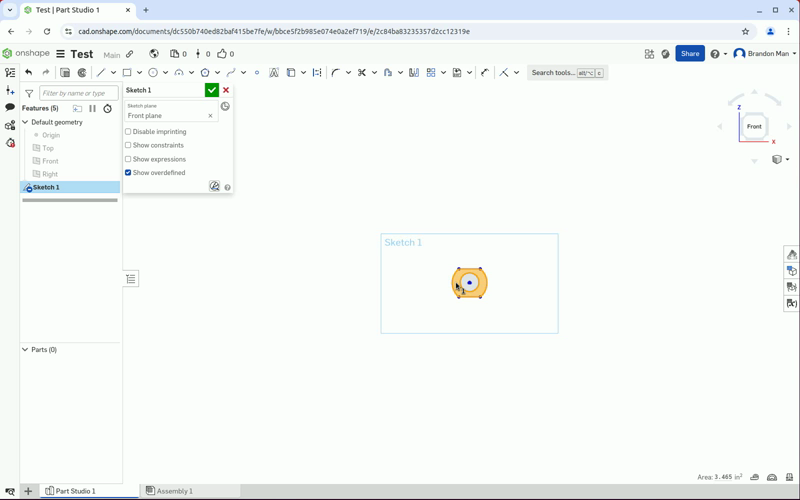
scroll(-6)
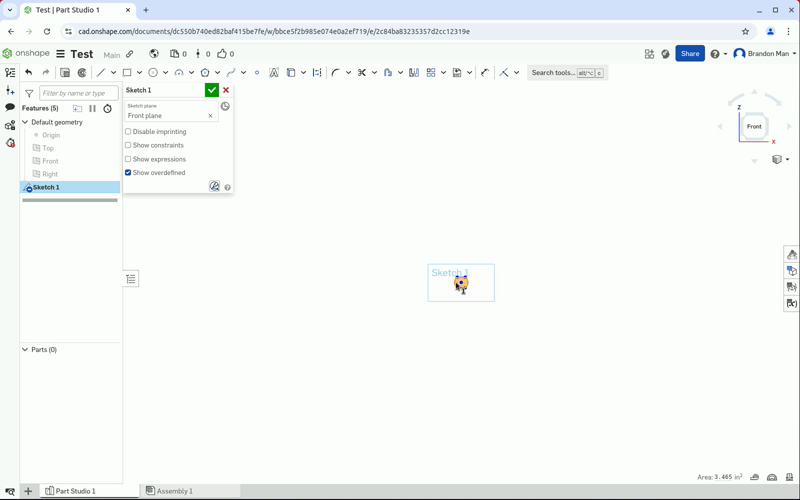
mouse_move(73, 352)
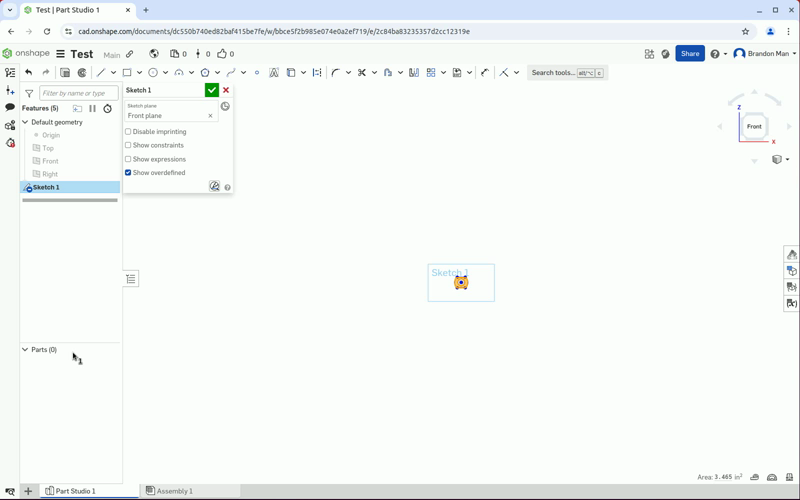
key(shift+y)
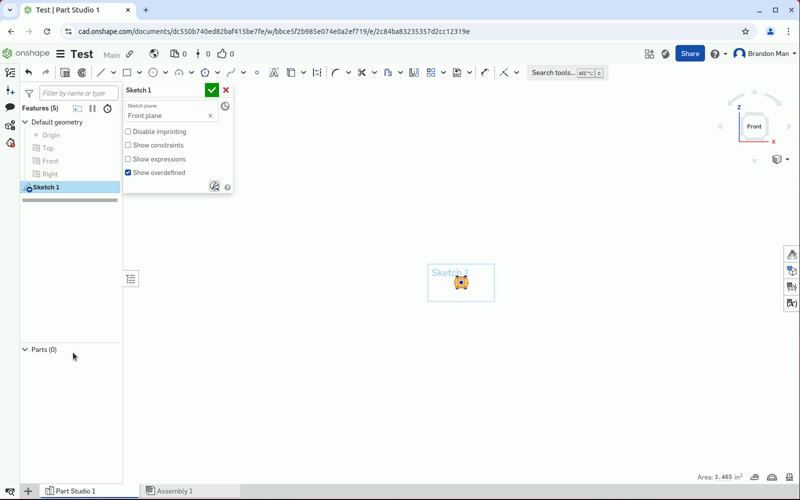
key(shift+e)
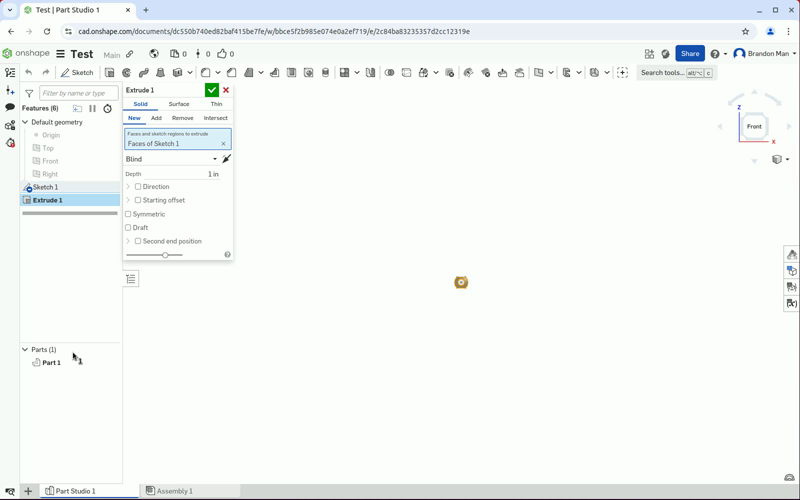
mouse_move(143, 106)
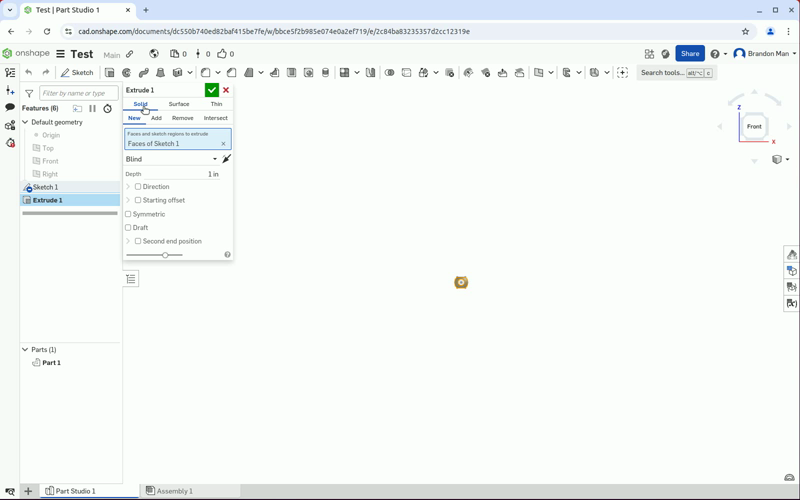
click(143, 106)
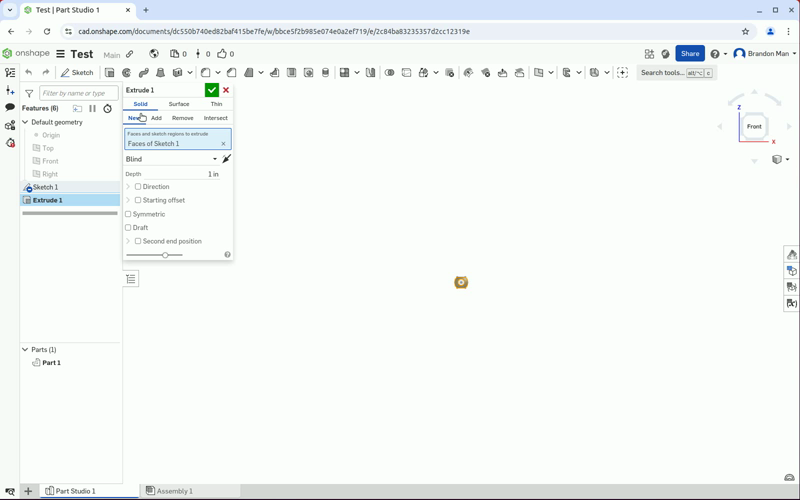
mouse_move(137, 120)
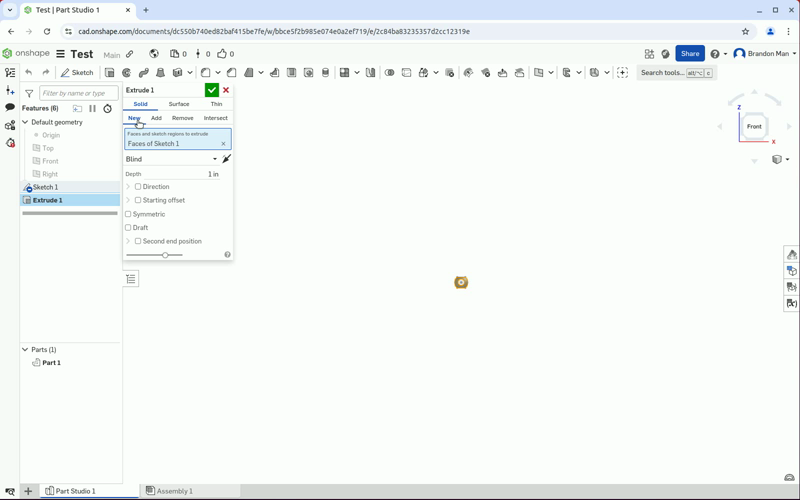
click(137, 120)
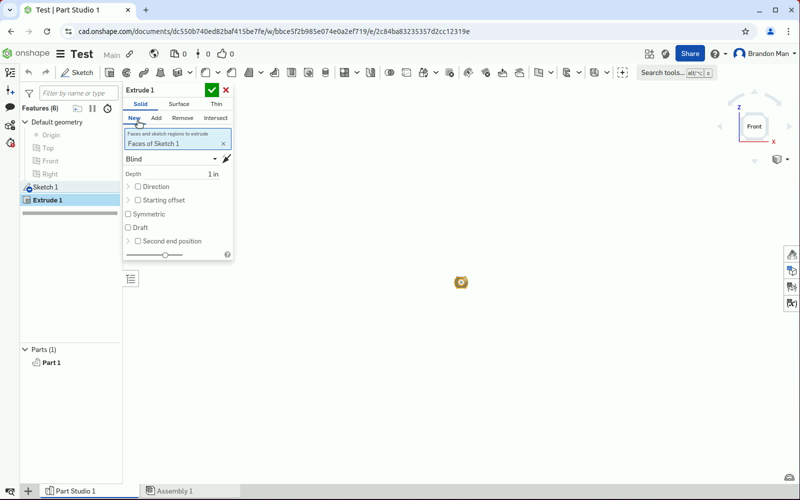
key(tab, 4)
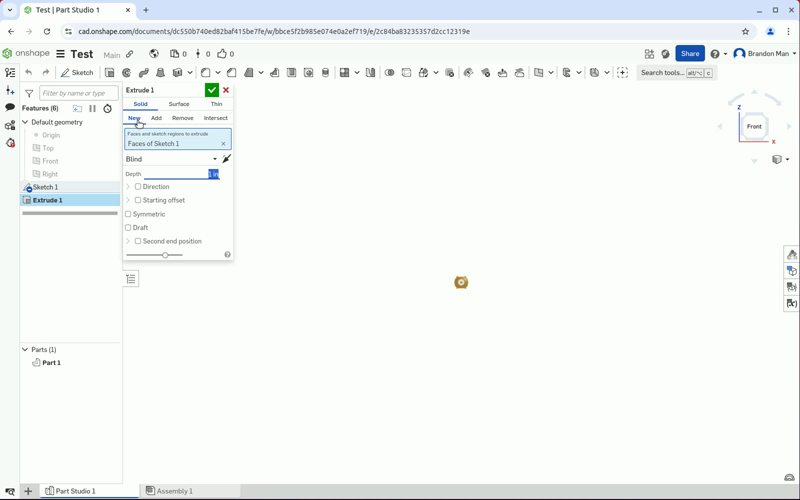
text(21.905)
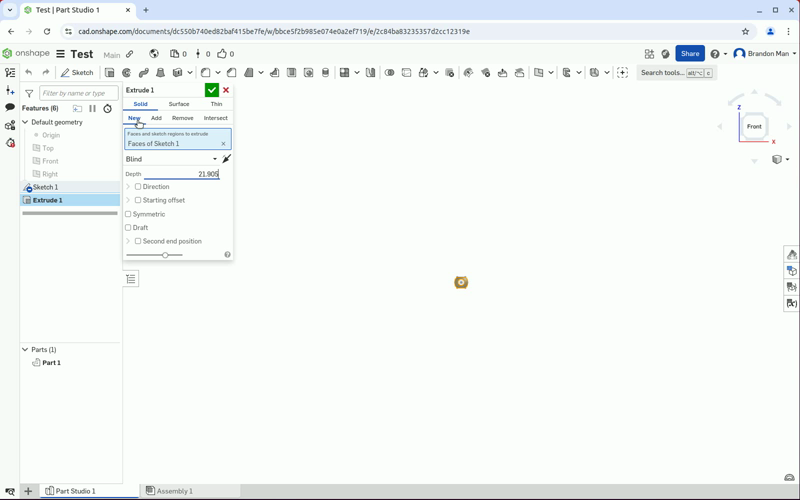
key(enter)
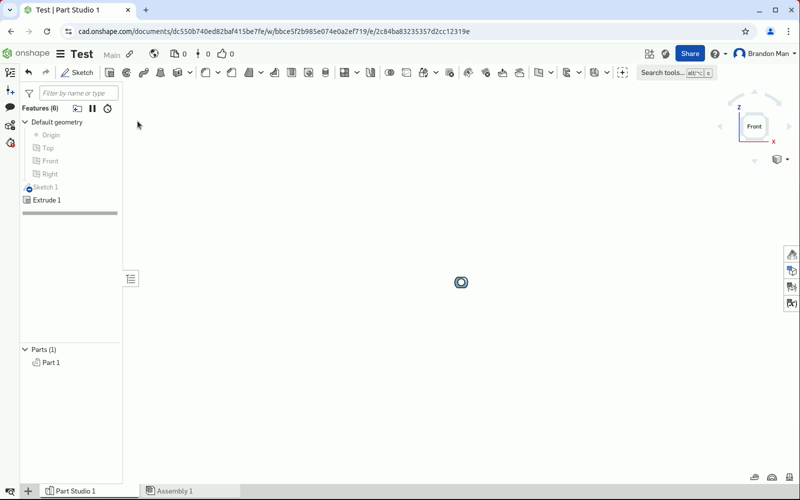
key(shift+h)
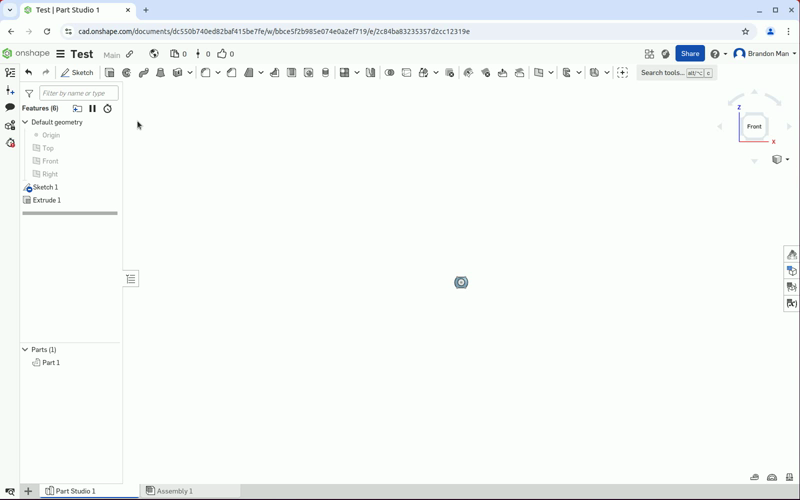
key(shift+h)
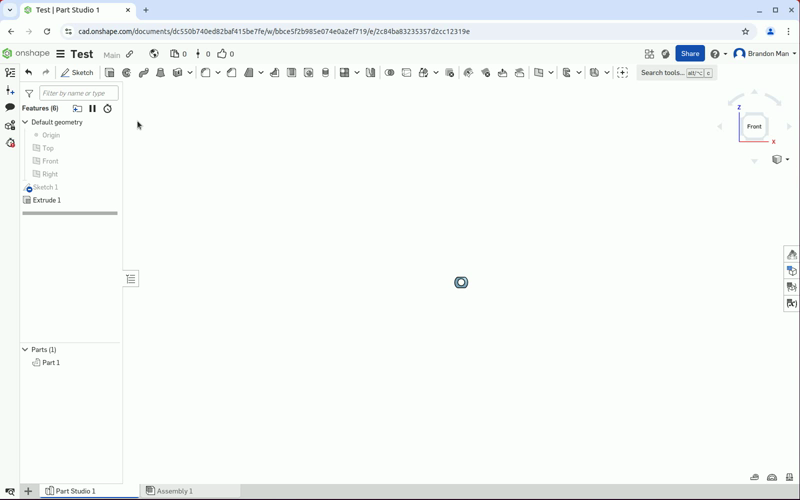
mouse_move(73, 189)
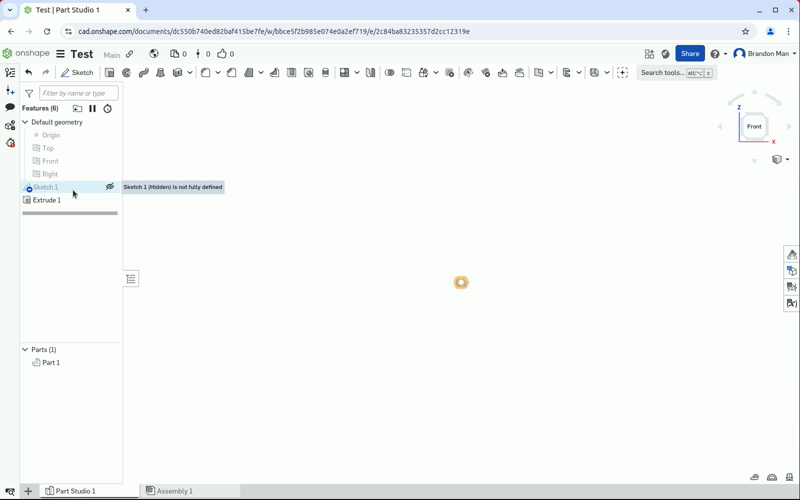
click(73, 189)
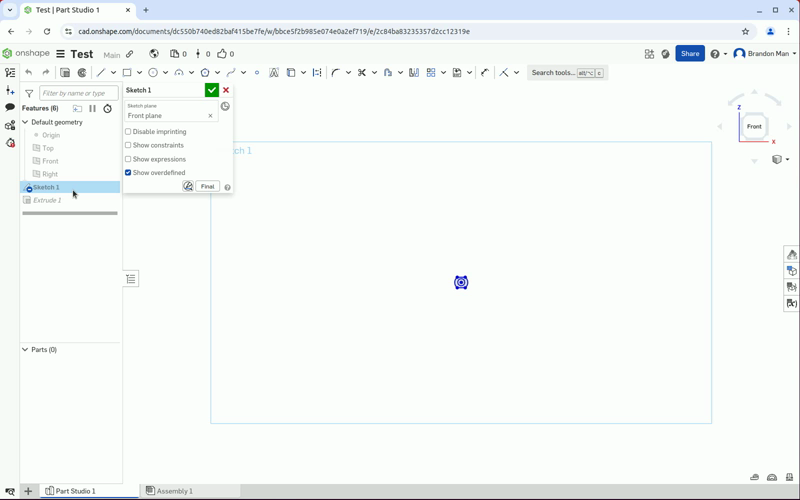
mouse_move(229, 92)
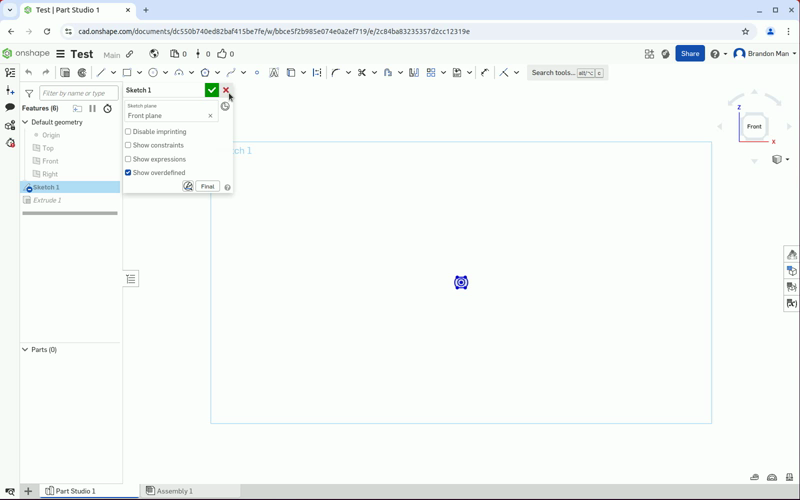
click(229, 92)
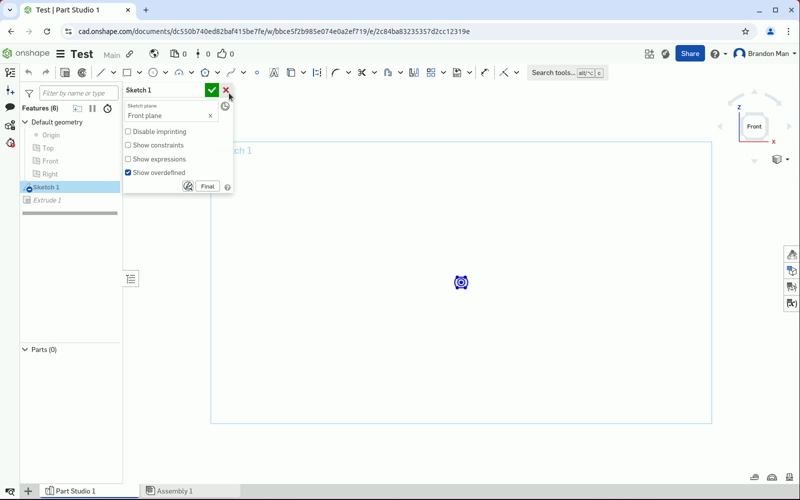
key(shift+s)
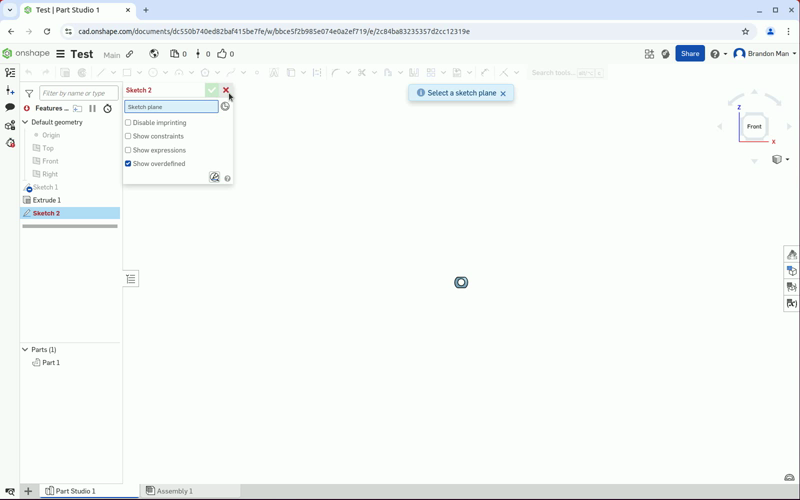
mouse_move(73, 163)
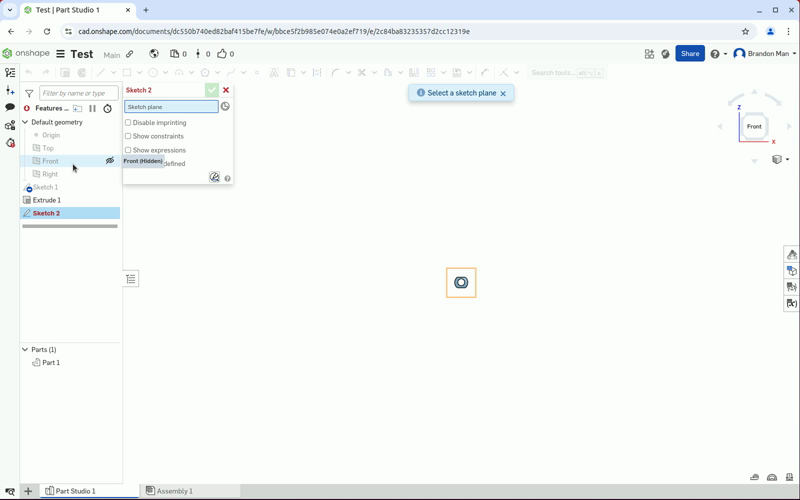
click(73, 163)
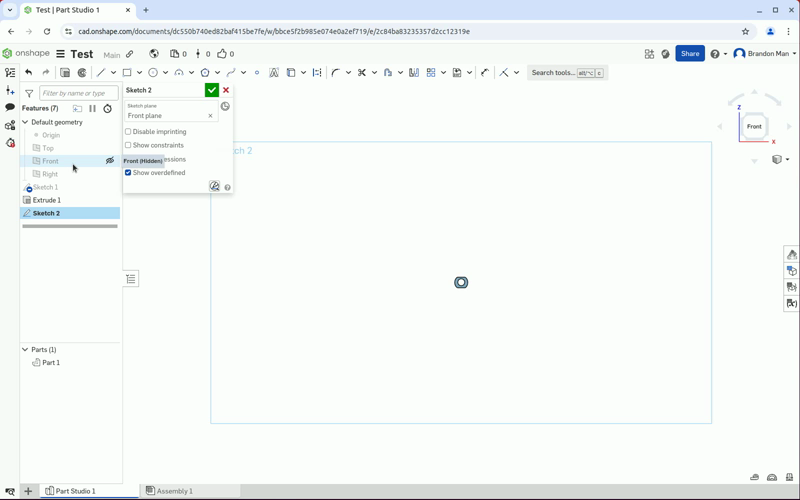
mouse_move(73, 352)
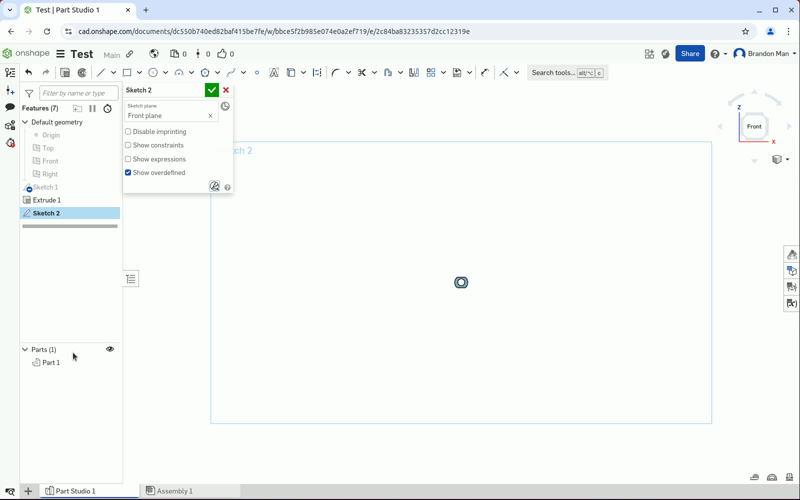
key(y)
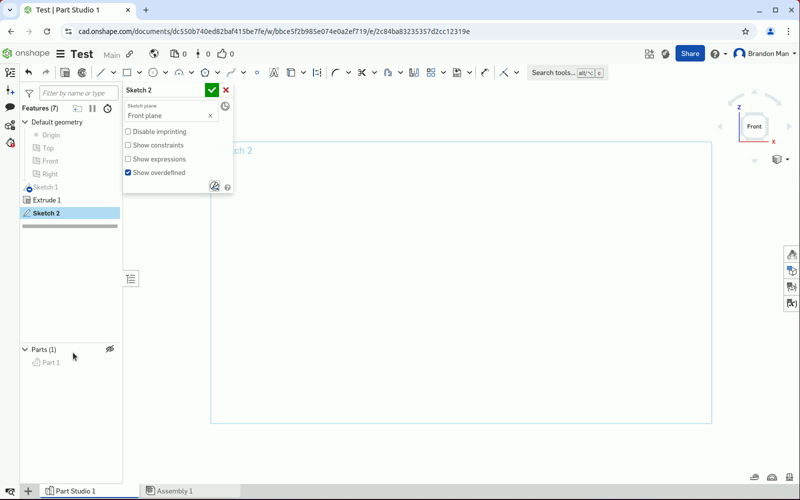
key(c)
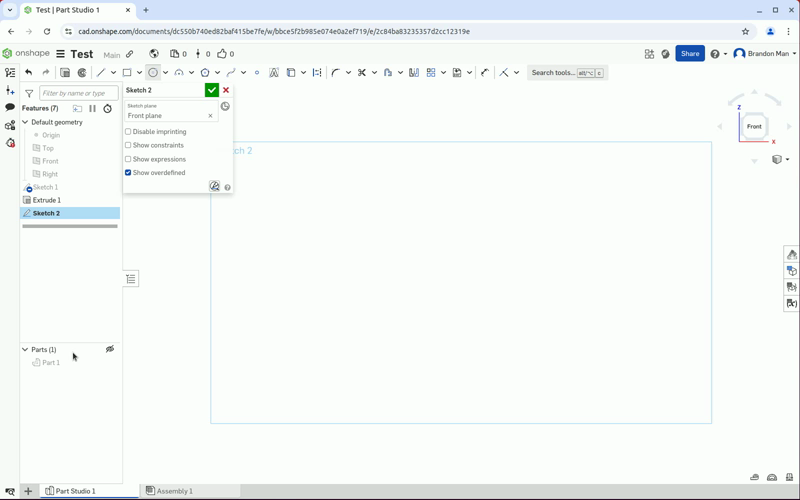
key_down(shift)
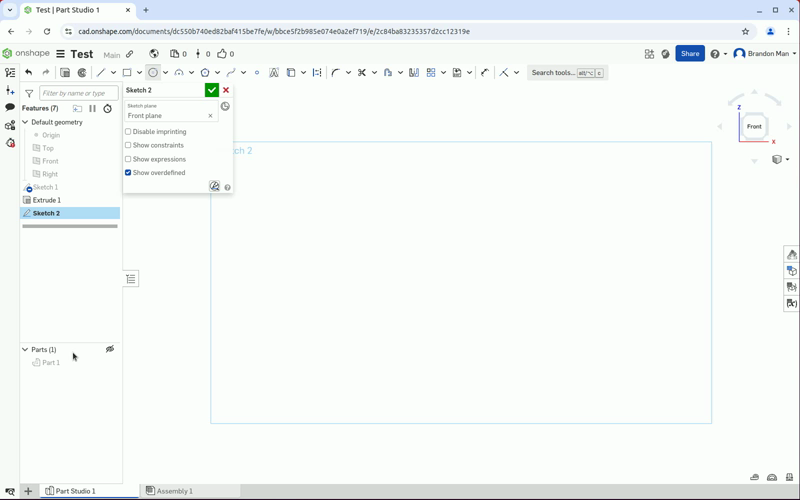
mouse_move(461, 282)
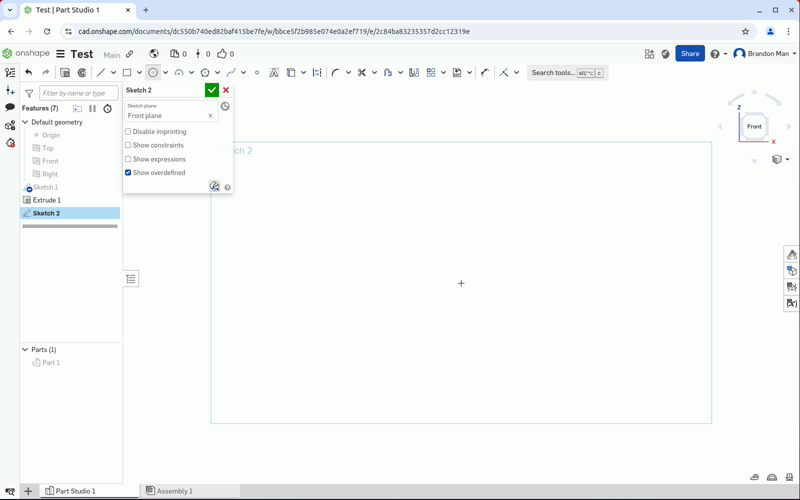
click(461, 282)
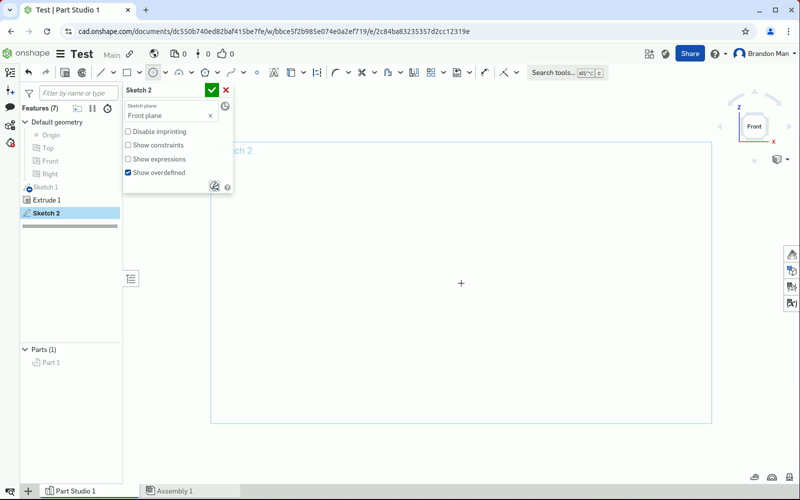
key_up(shift)
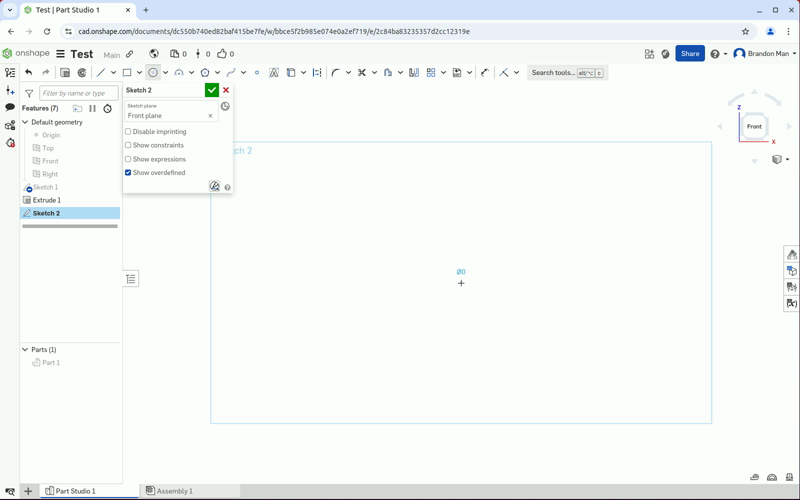
mouse_move(465, 282)
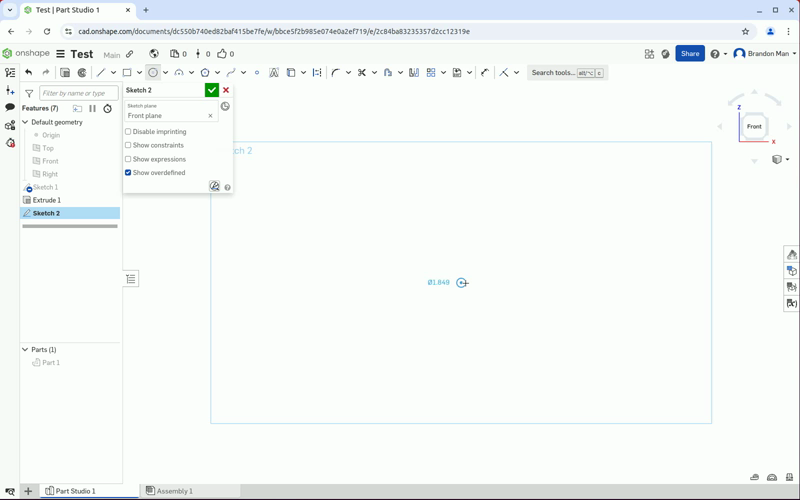
click(465, 282)
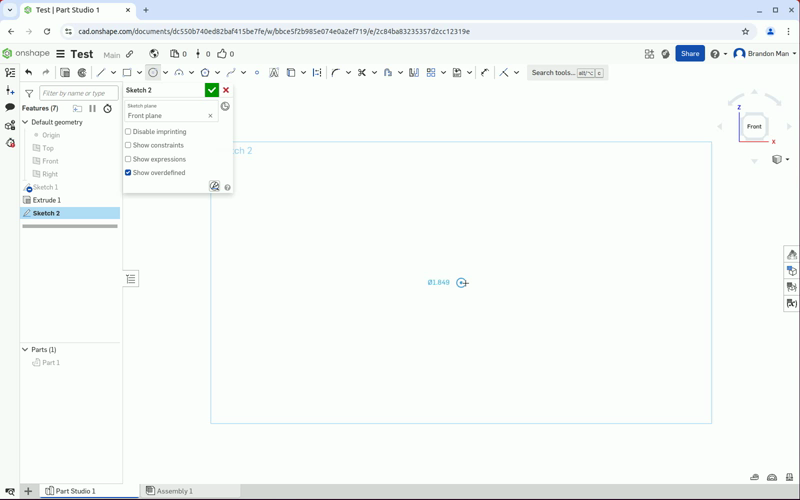
key(esc)
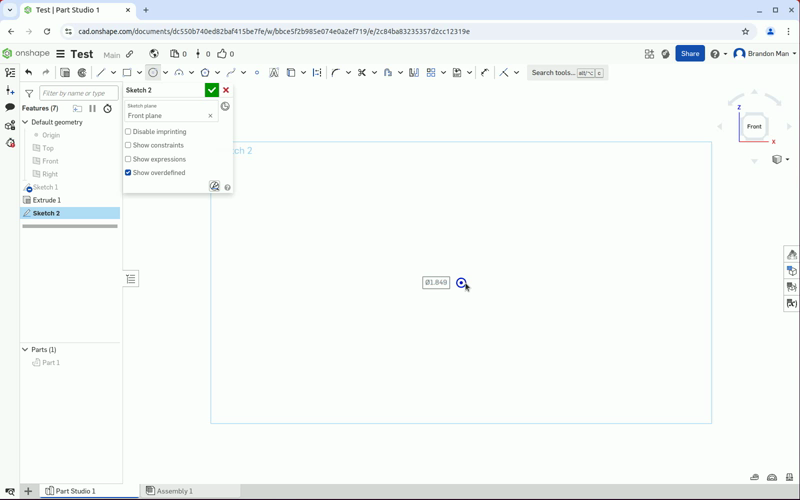
mouse_move(464, 283)
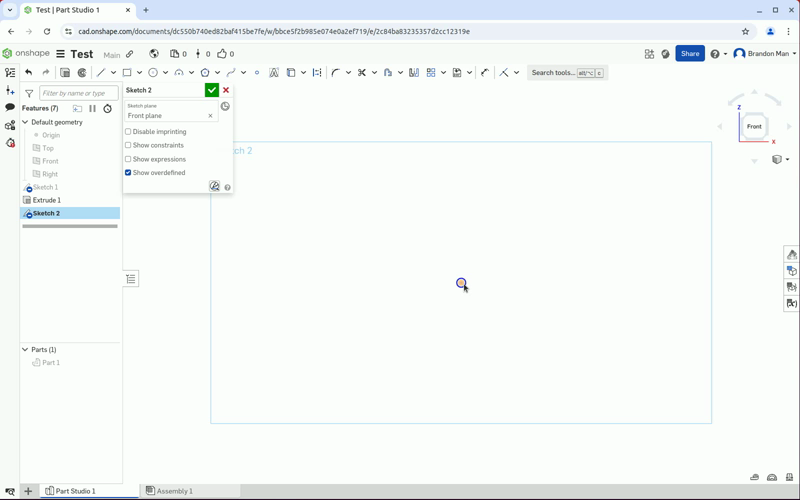
scroll(6)
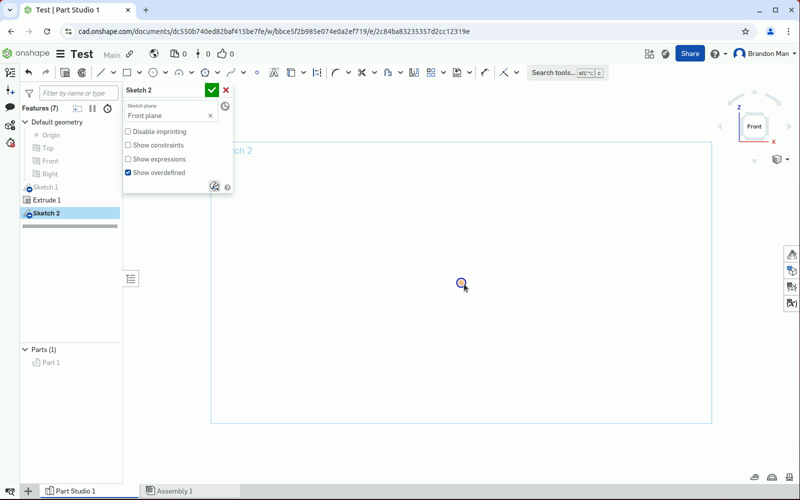
scroll(6)
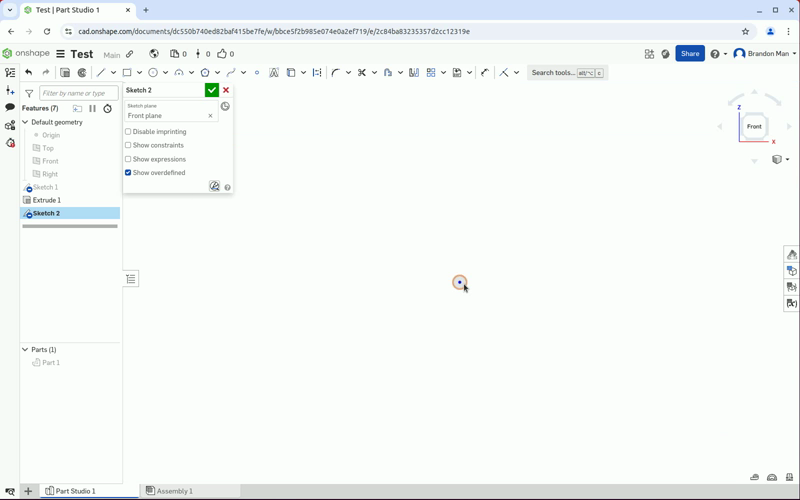
scroll(6)
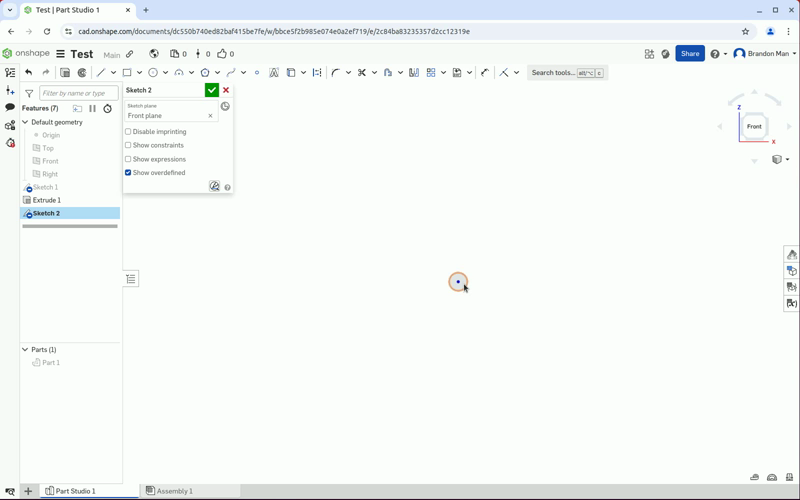
scroll(6)
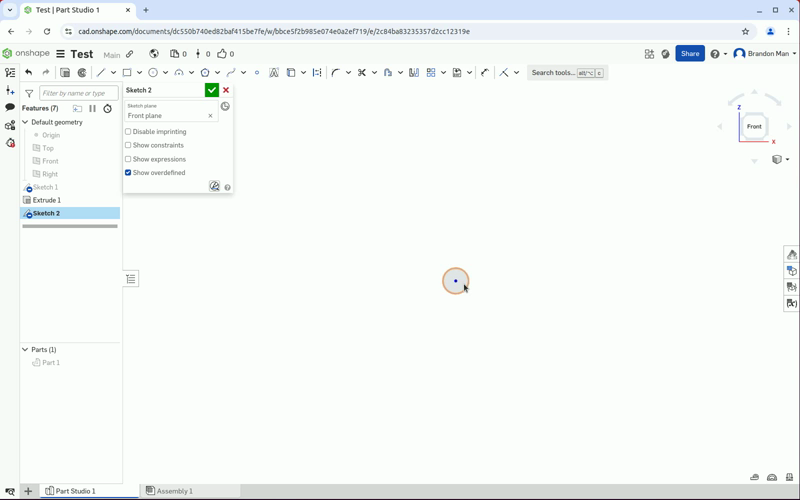
scroll(6)
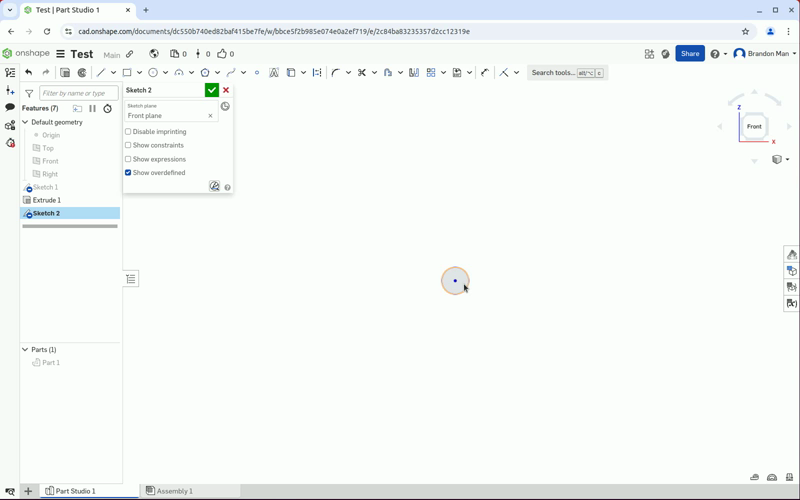
scroll(6)
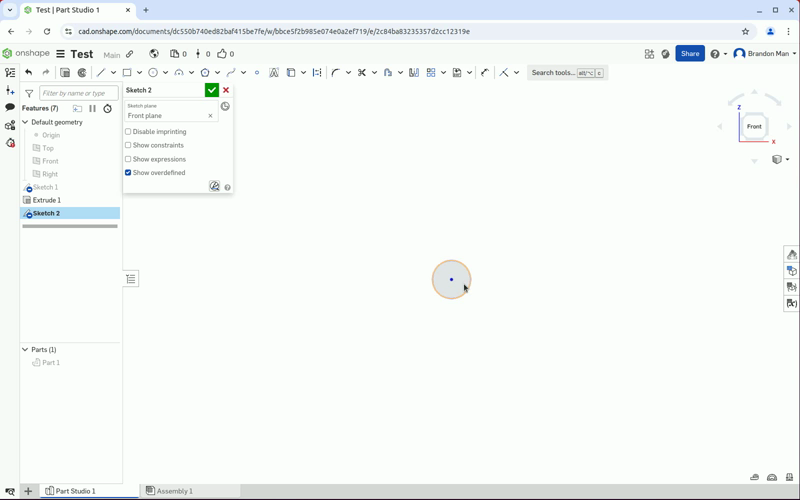
scroll(6)
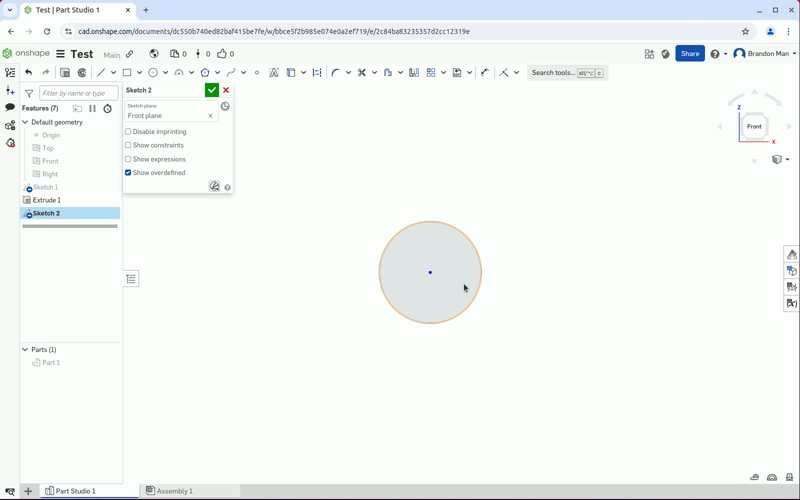
click(464, 283)
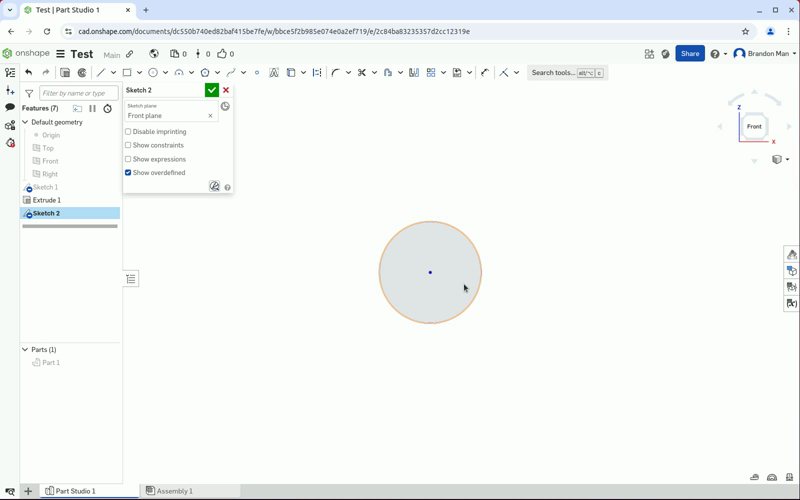
scroll(-6)
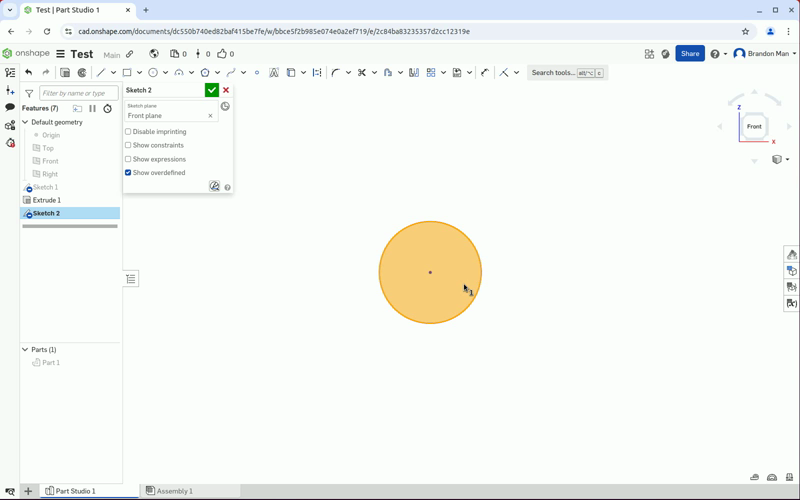
scroll(-6)
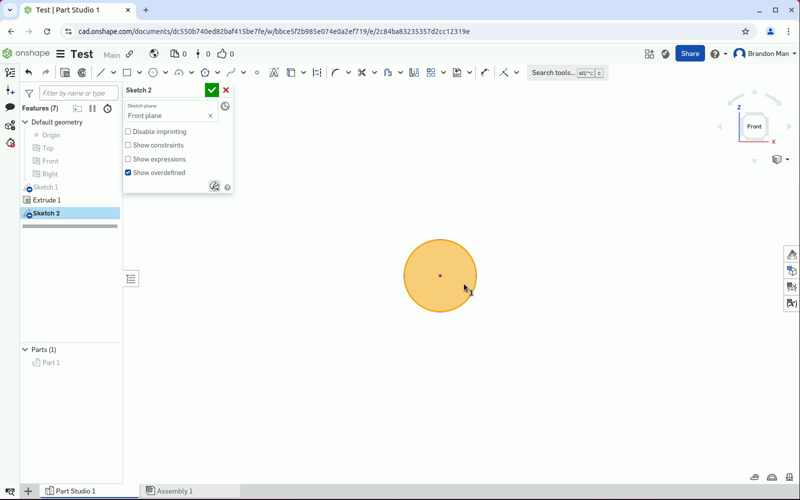
scroll(-6)
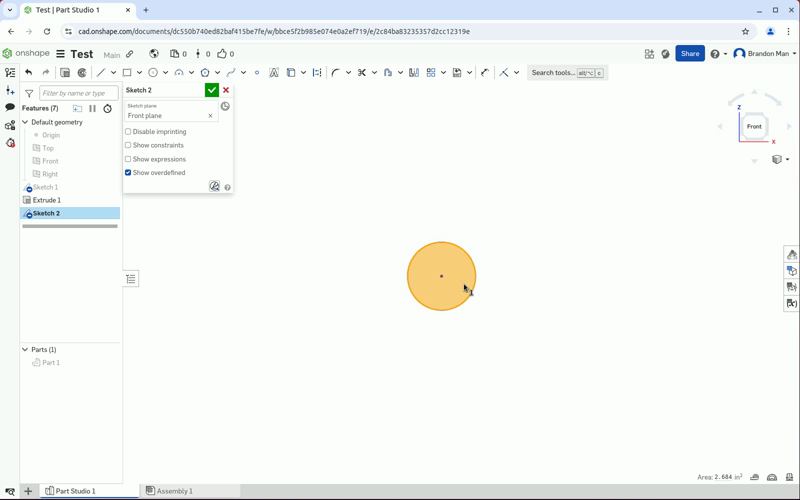
scroll(-6)
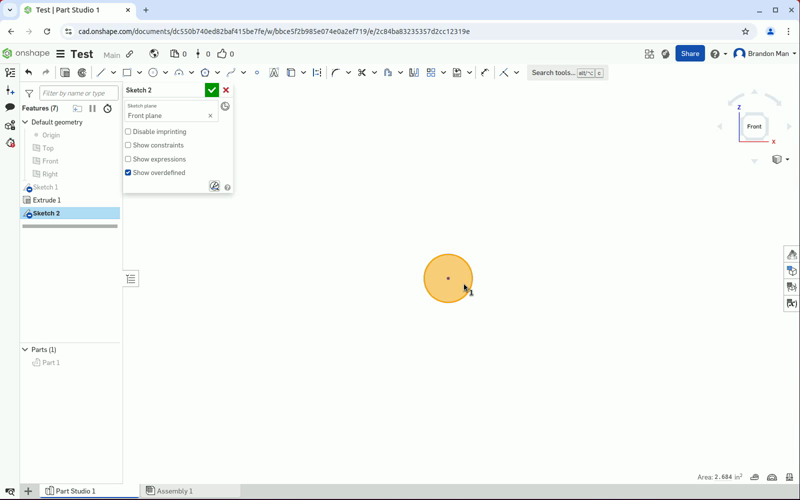
scroll(-6)
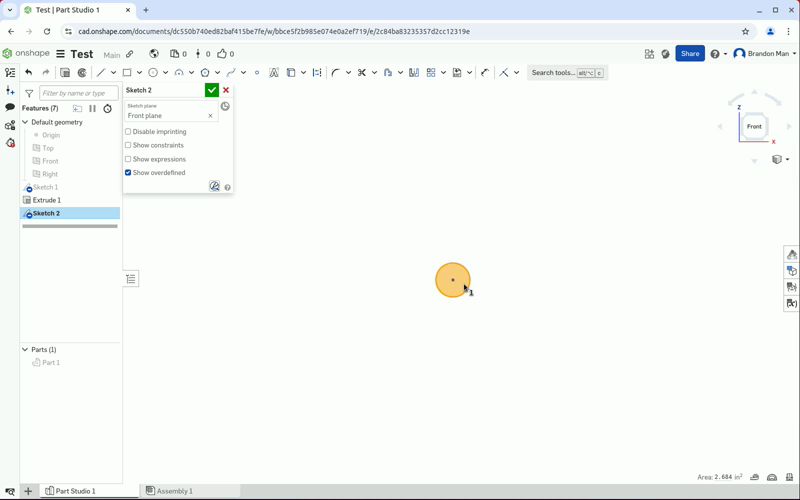
scroll(-6)
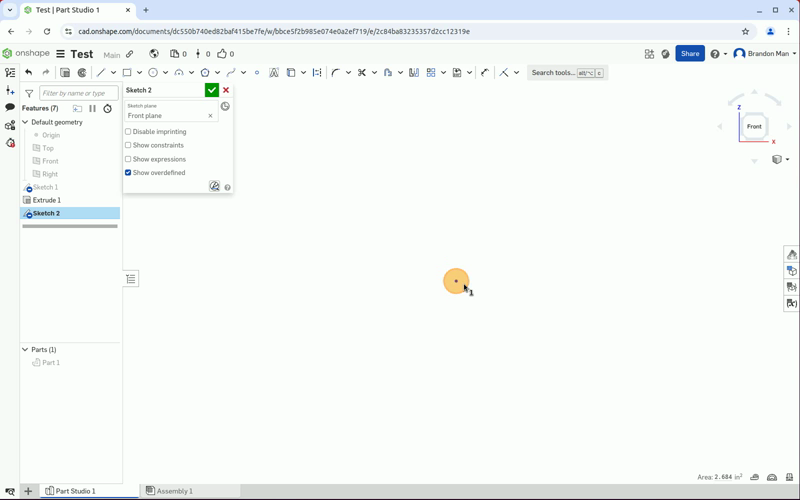
scroll(-6)
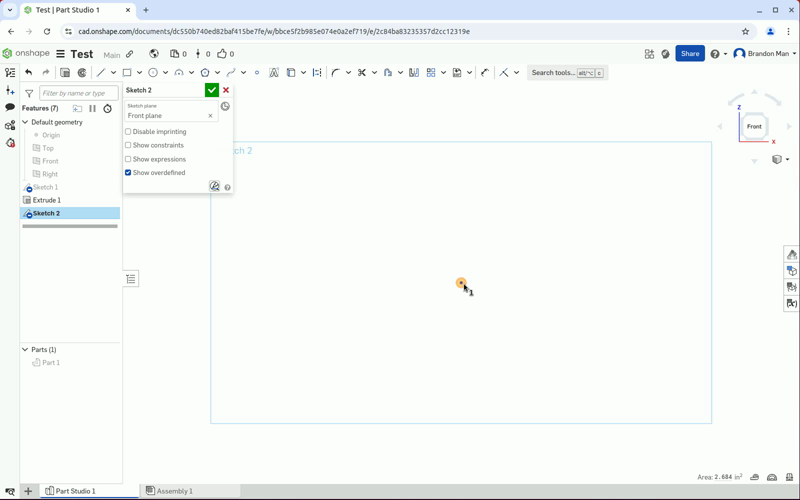
mouse_move(73, 352)
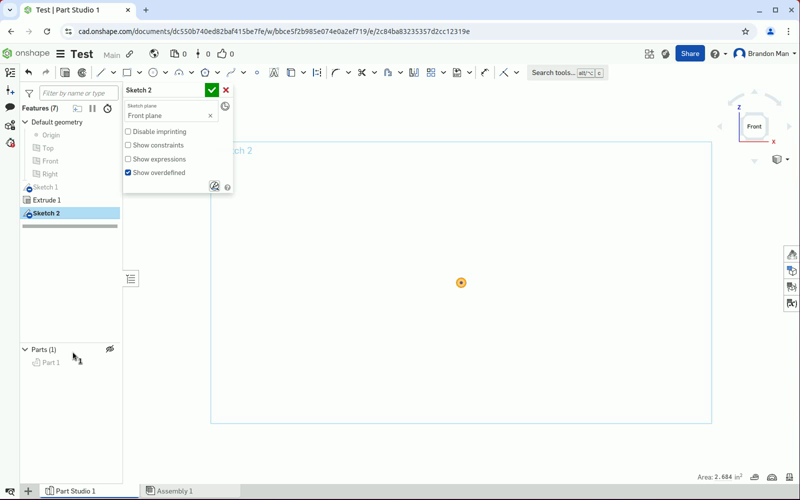
key(shift+y)
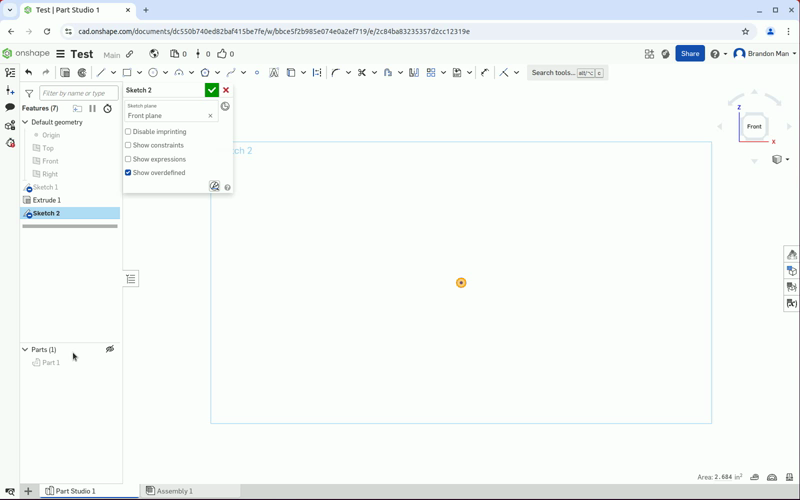
key(shift+e)
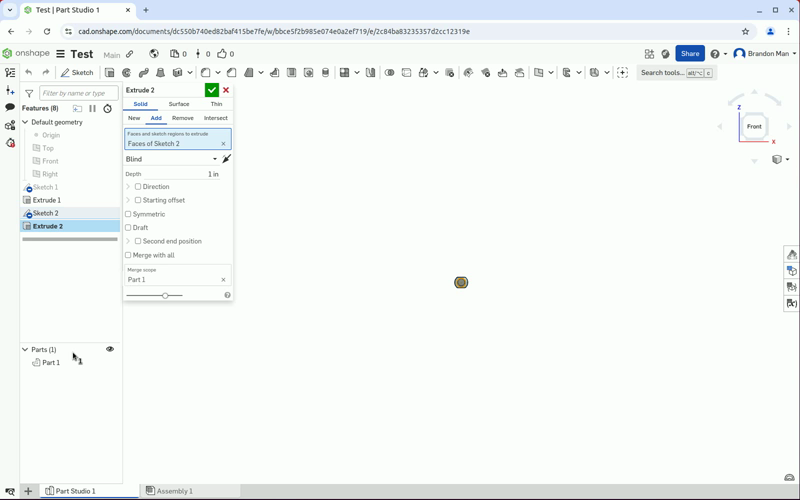
mouse_move(143, 106)
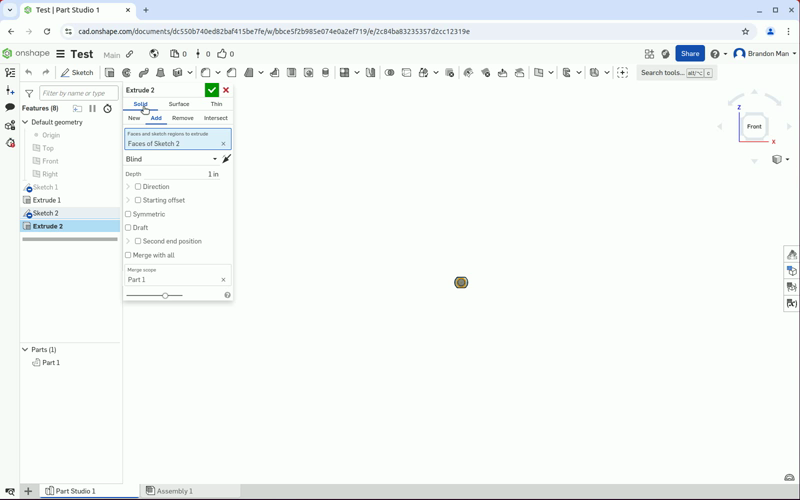
click(143, 106)
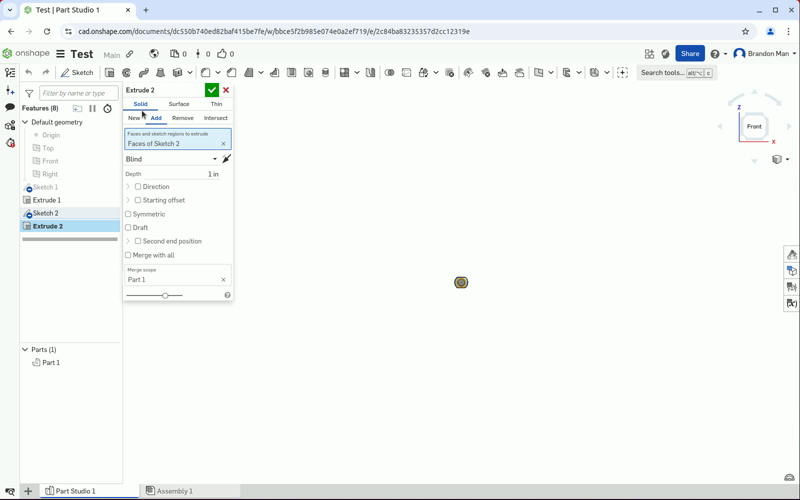
mouse_move(137, 120)
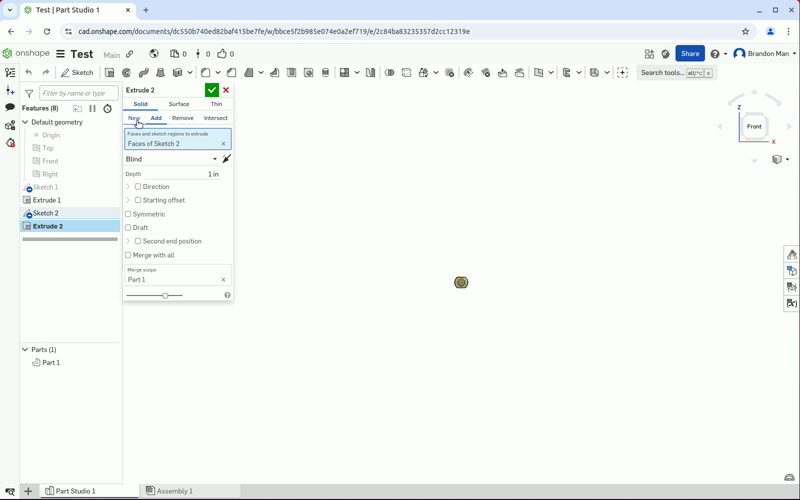
click(137, 120)
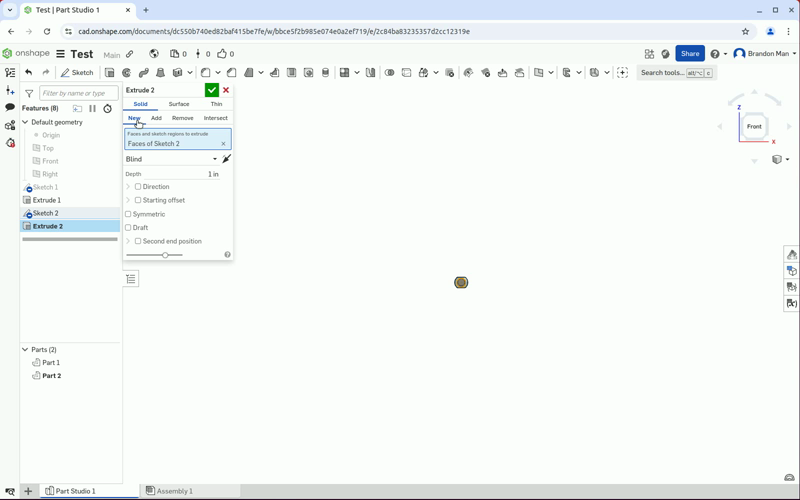
key(tab, 4)
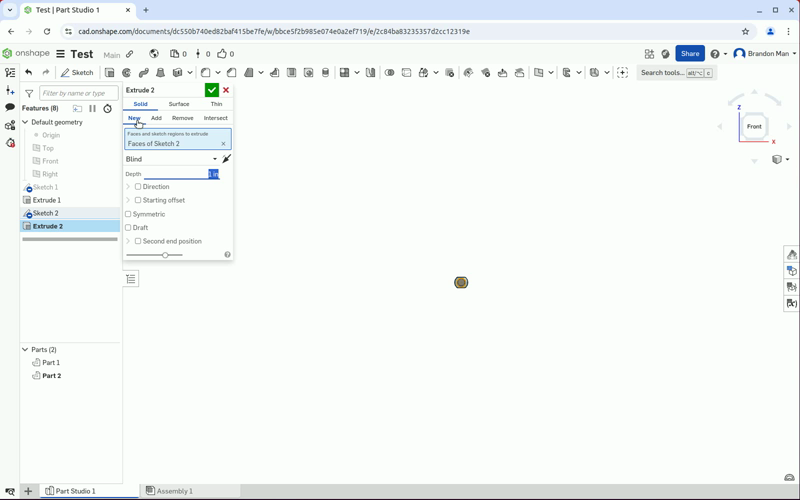
text(21.905)
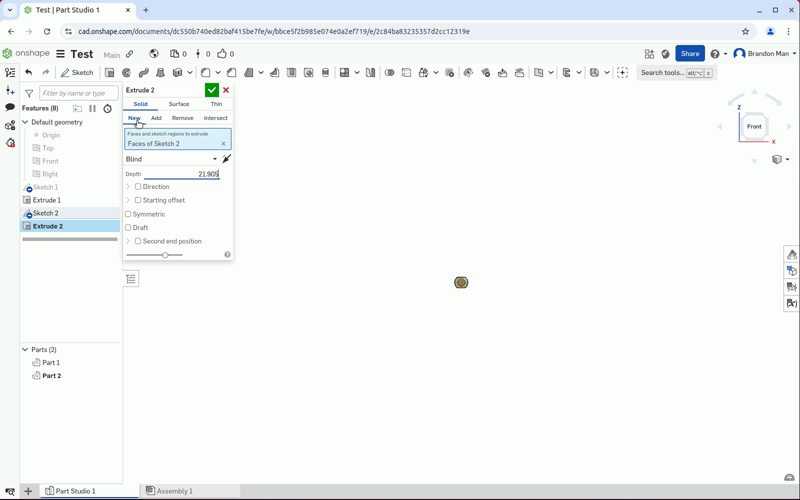
key(enter)
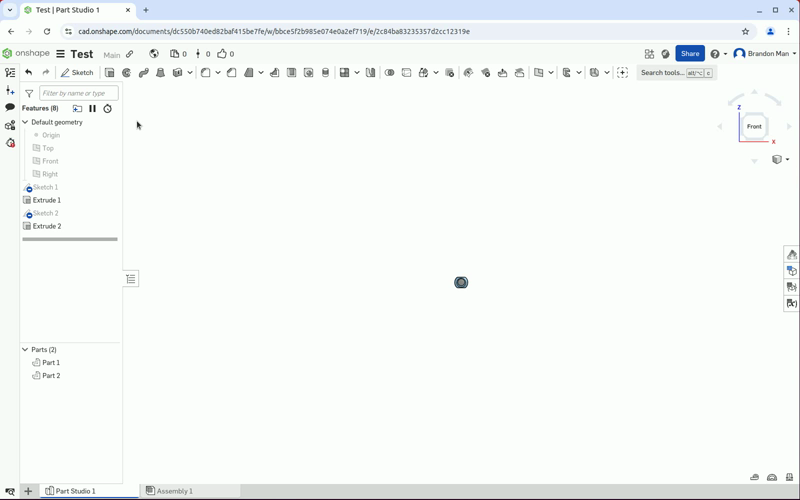
key(shift+h)
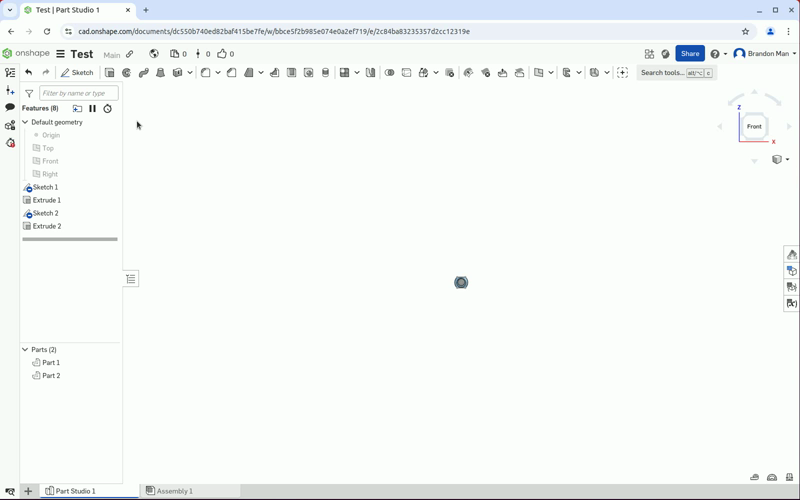
key(shift+h)
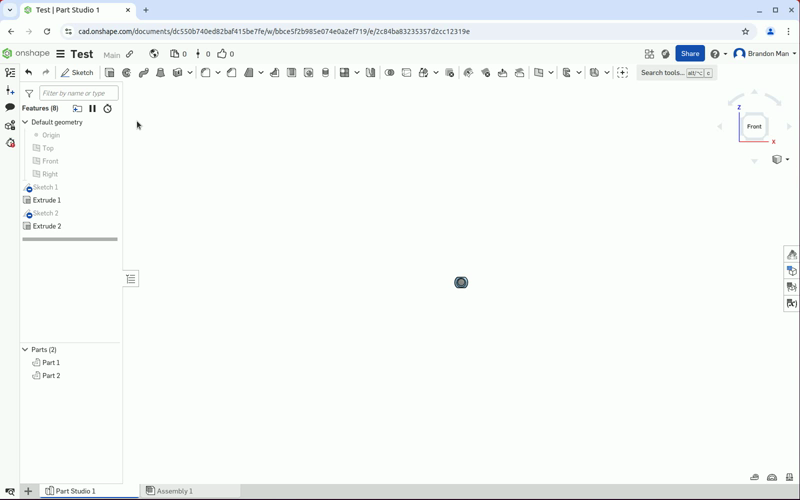
mouse_move(73, 189)
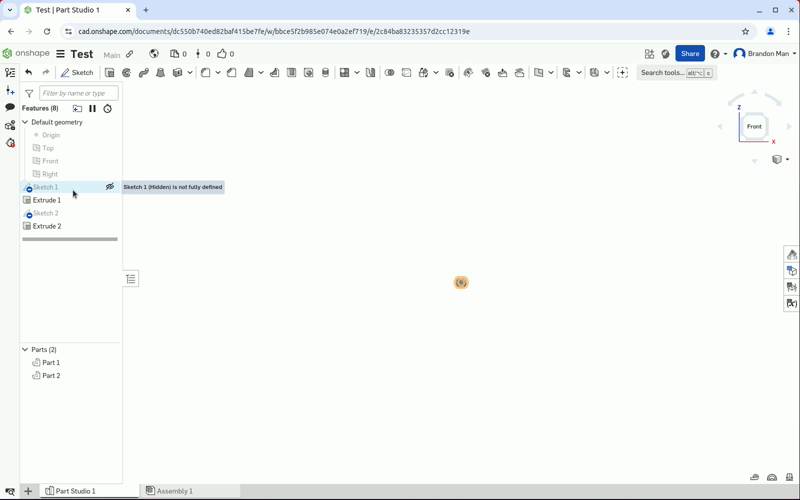
click(73, 189)
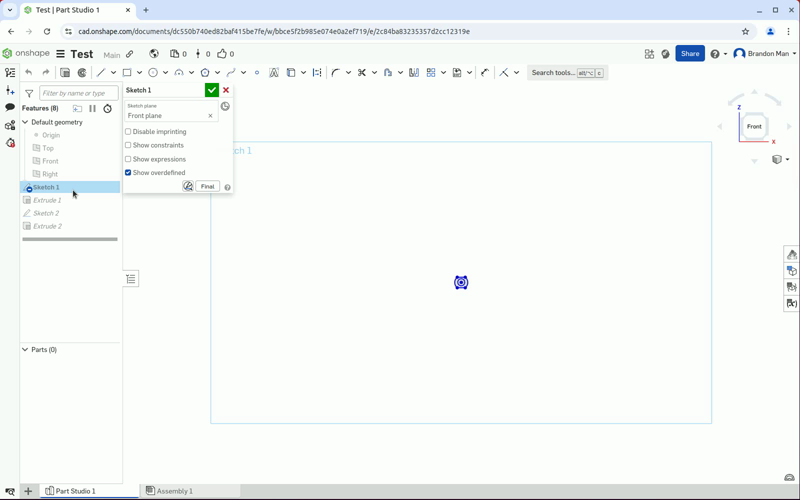
mouse_move(229, 92)
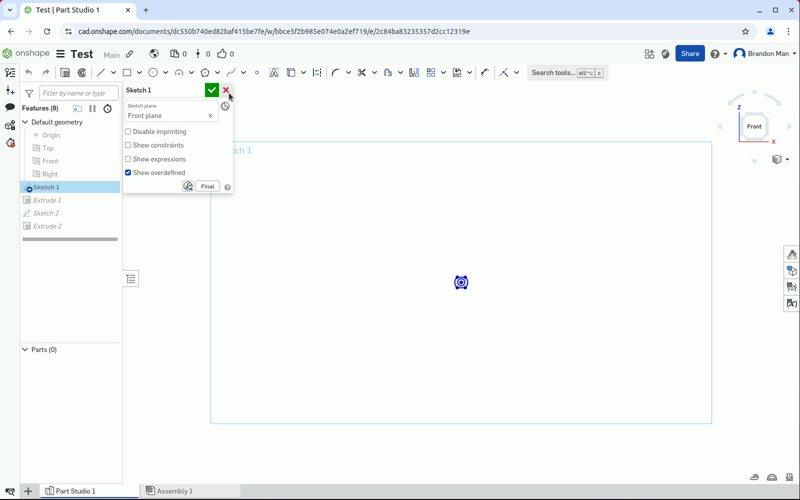
click(229, 92)
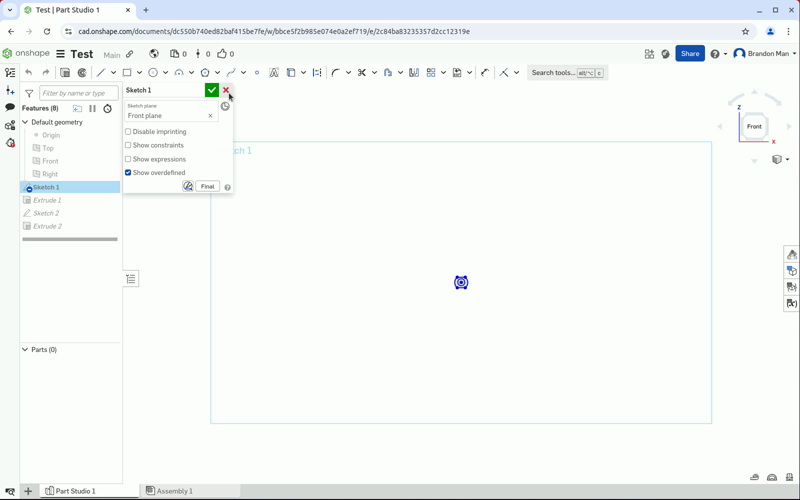
key(shift+s)
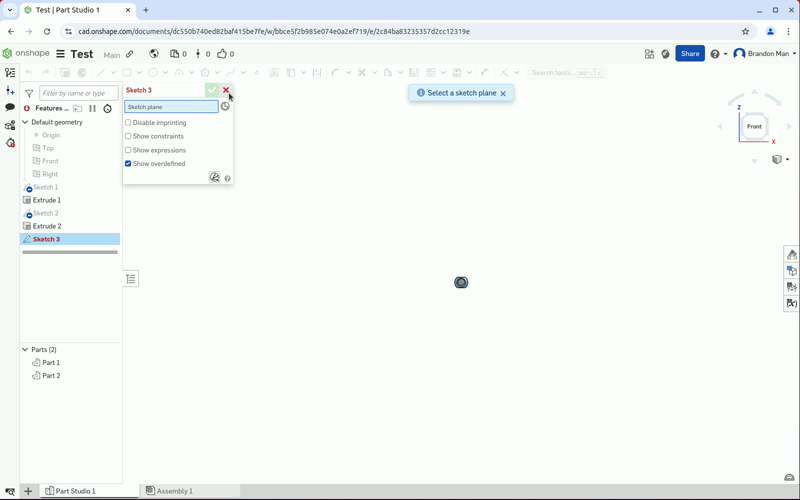
mouse_move(73, 163)
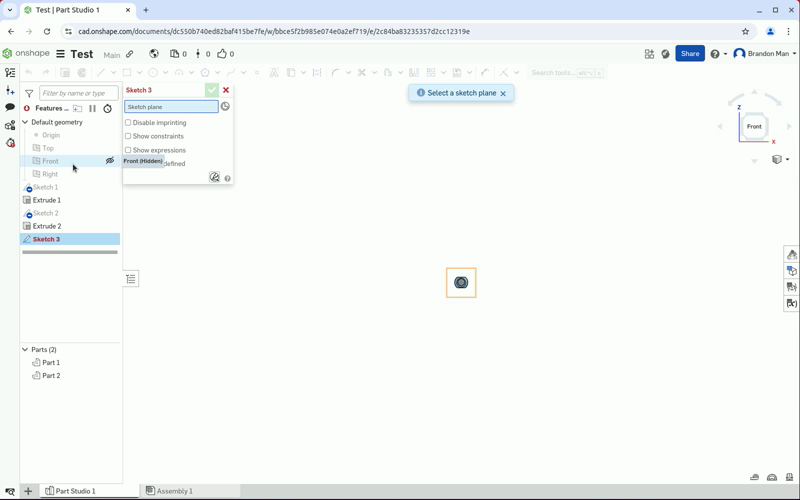
click(73, 163)
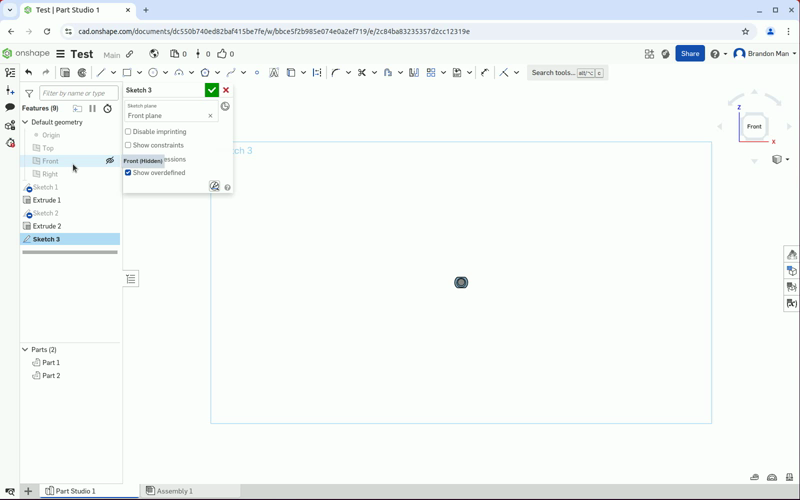
mouse_move(73, 352)
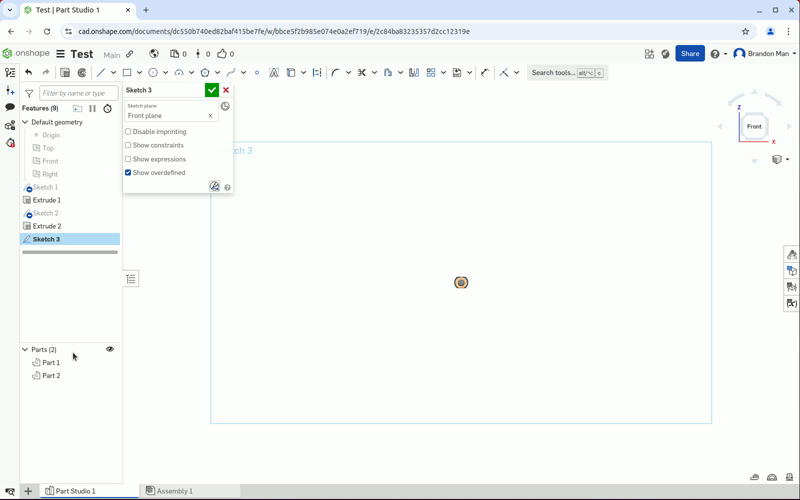
key(y)
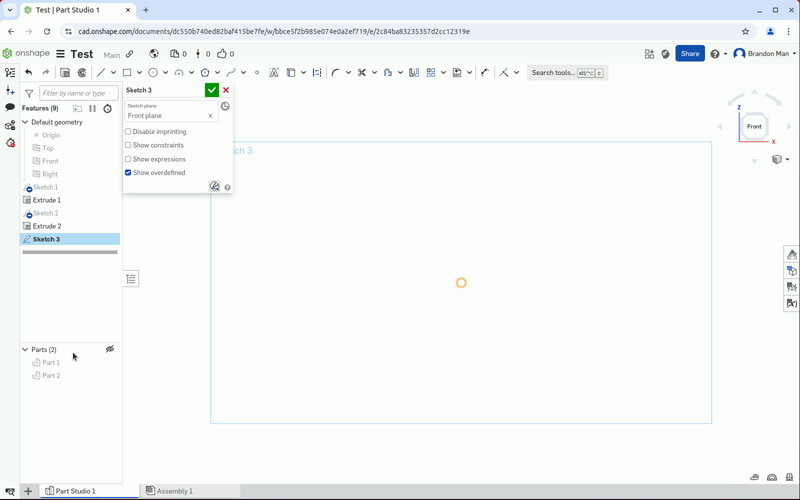
key(c)
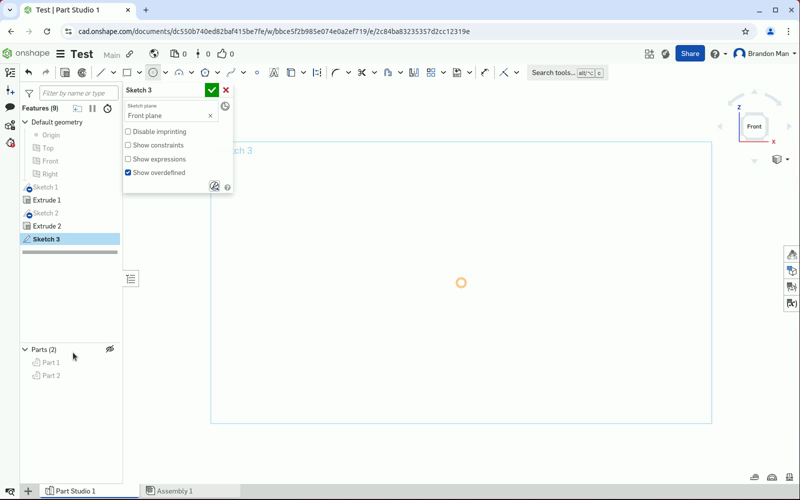
key_down(shift)
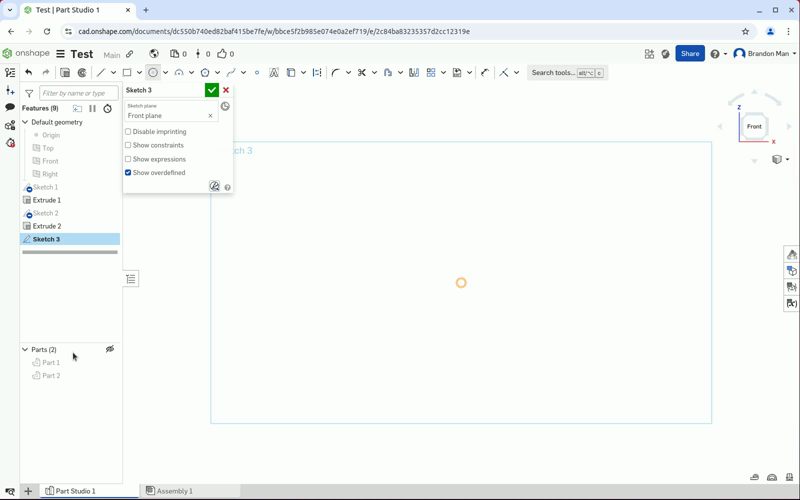
mouse_move(461, 282)
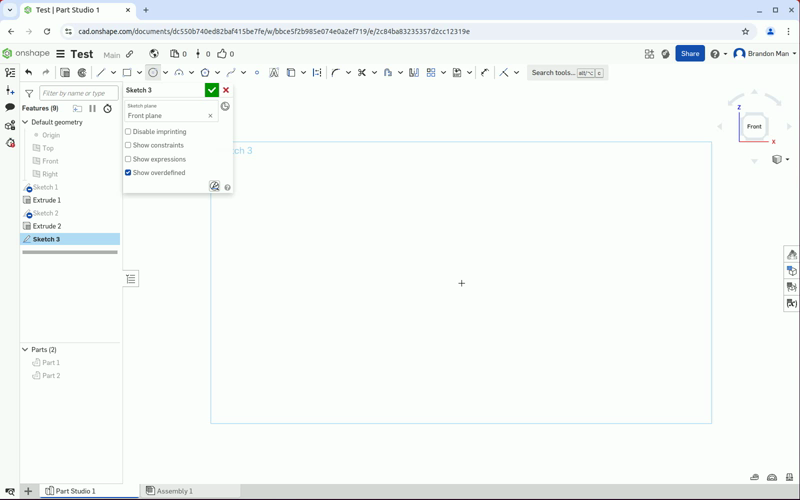
click(461, 282)
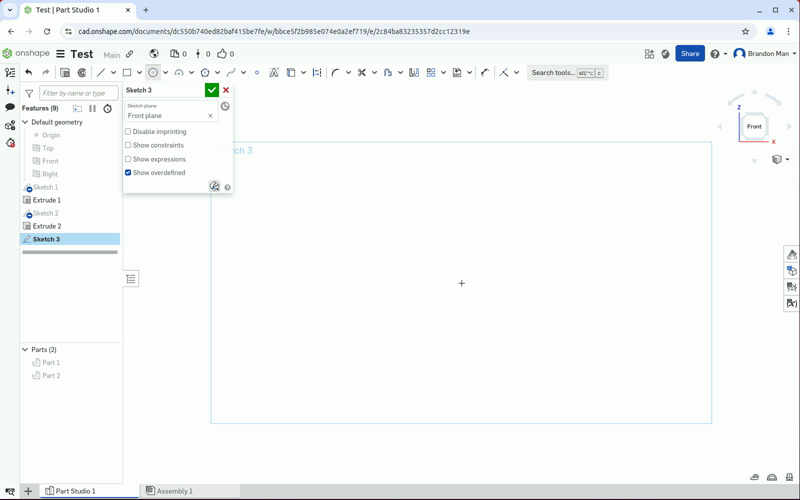
key_up(shift)
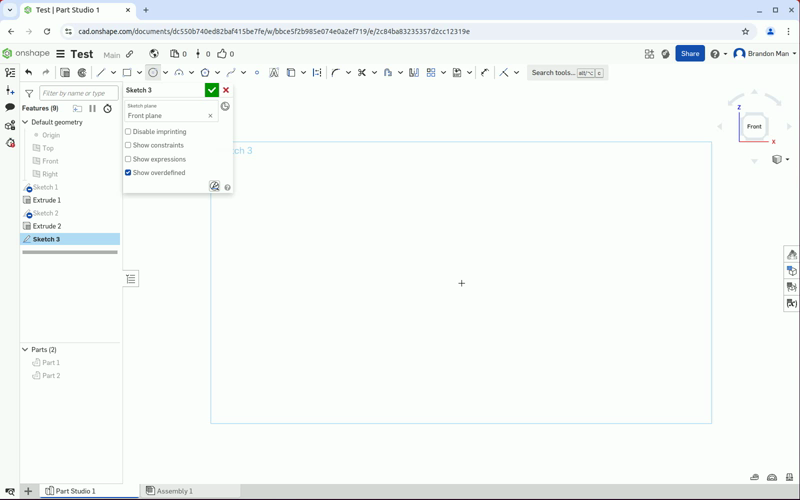
mouse_move(468, 282)
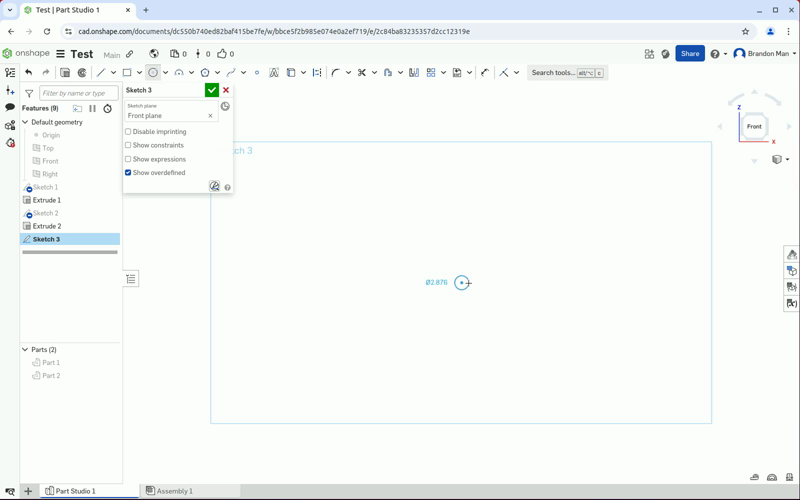
click(468, 282)
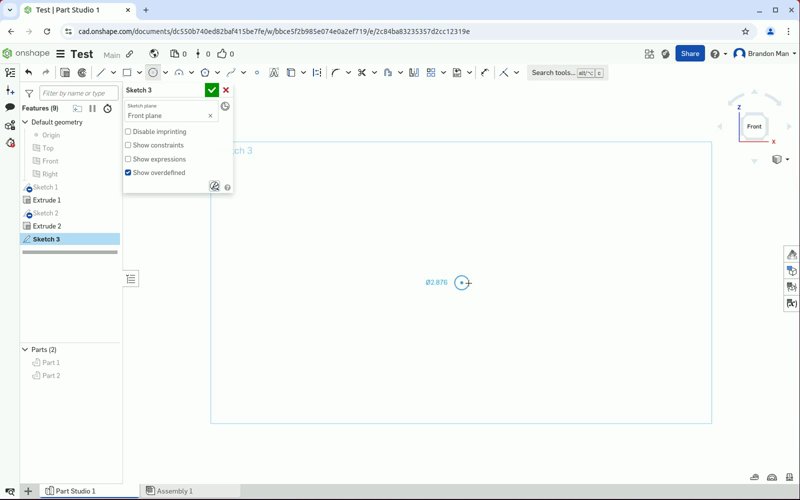
key(esc)
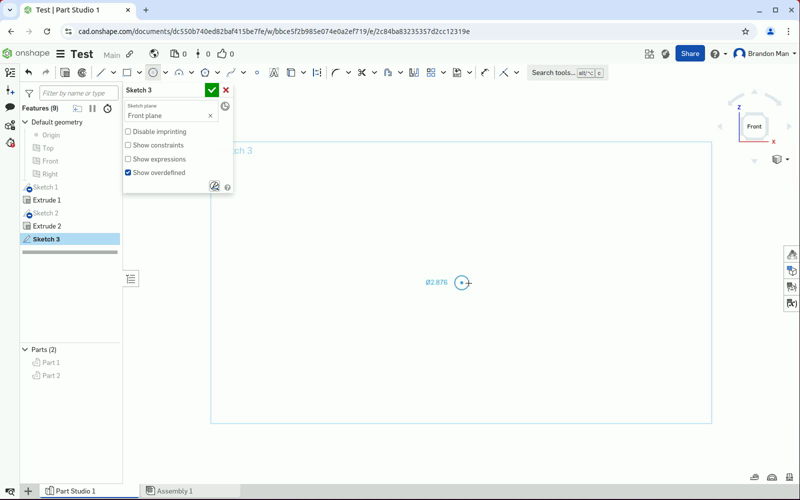
key(l)
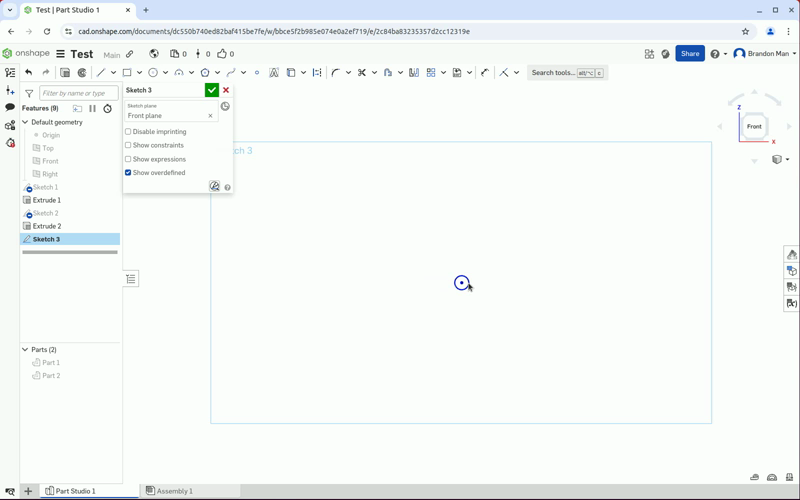
key_down(shift)
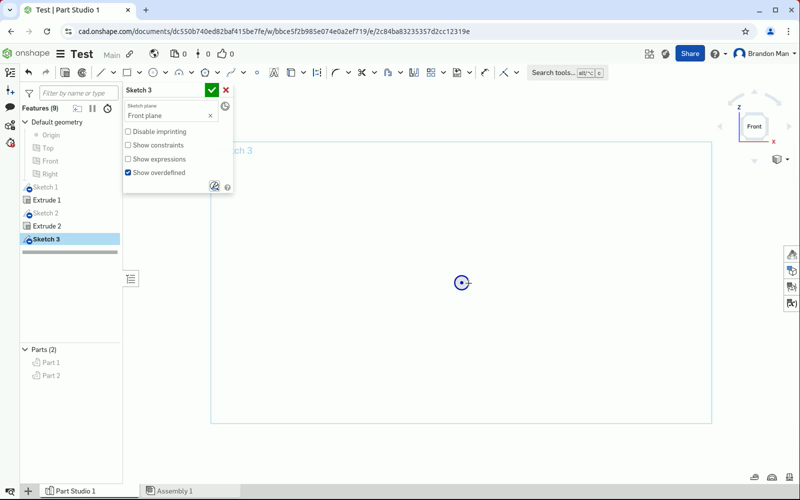
mouse_move(458, 288)
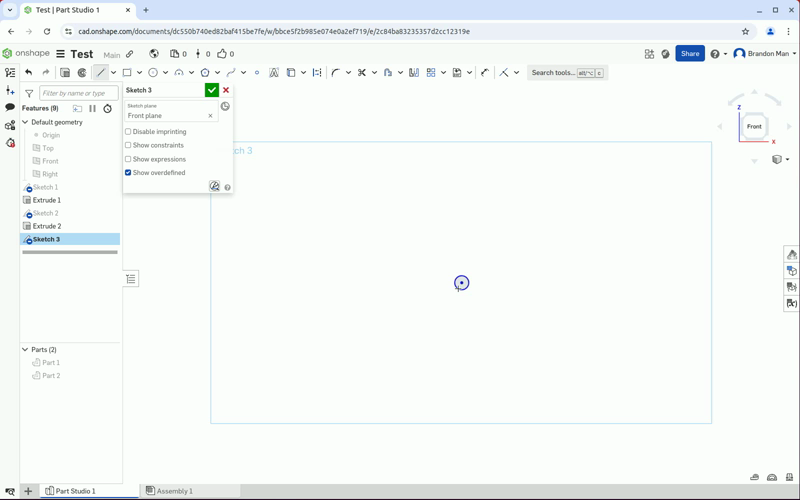
click(458, 288)
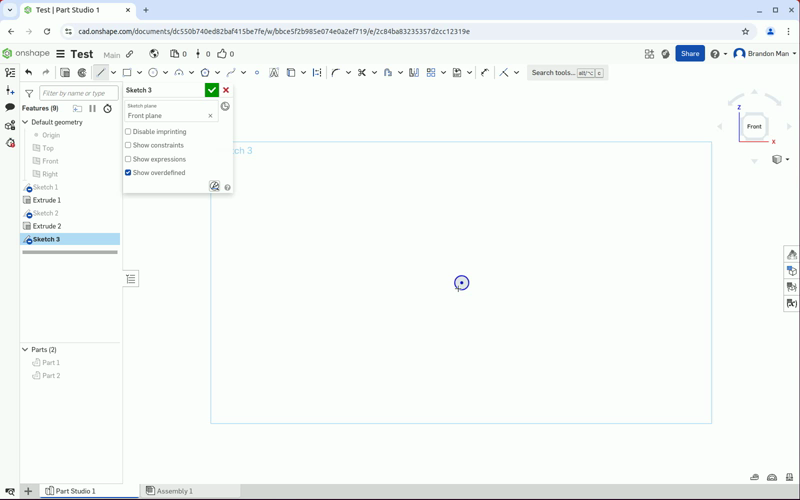
key_up(shift)
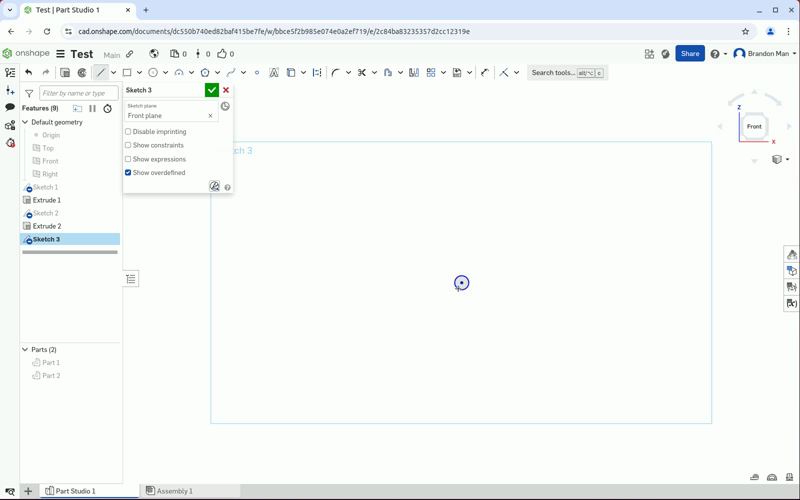
key_down(shift)
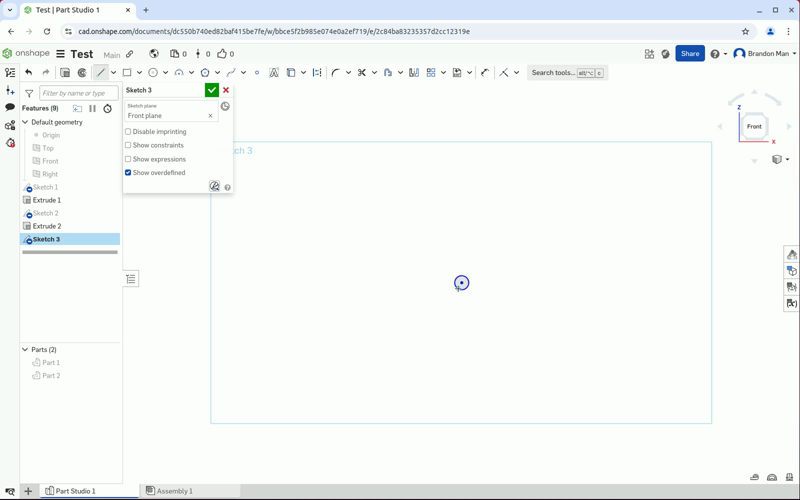
mouse_move(488, 288)
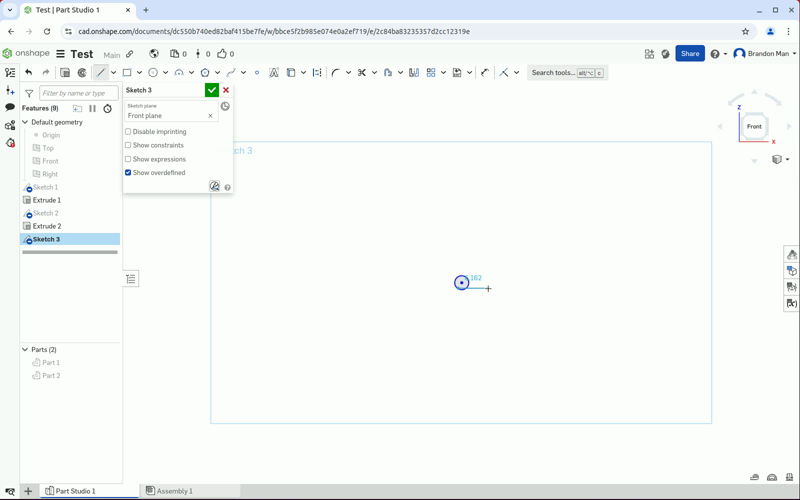
mouse_move(465, 288)
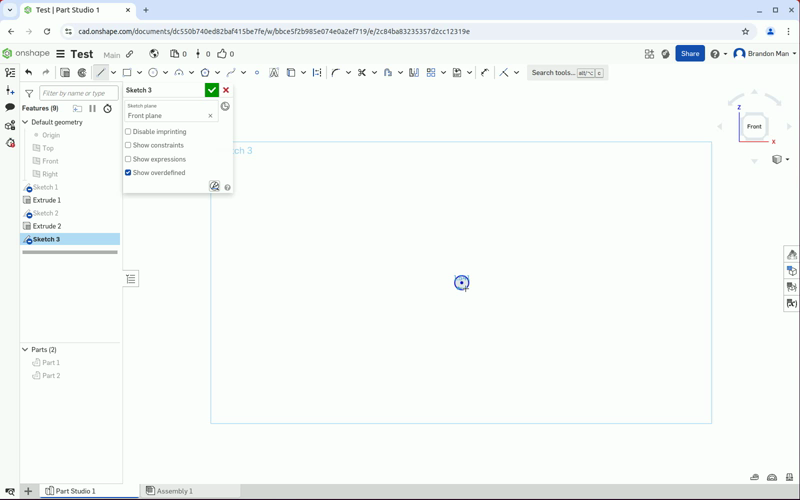
click(465, 288)
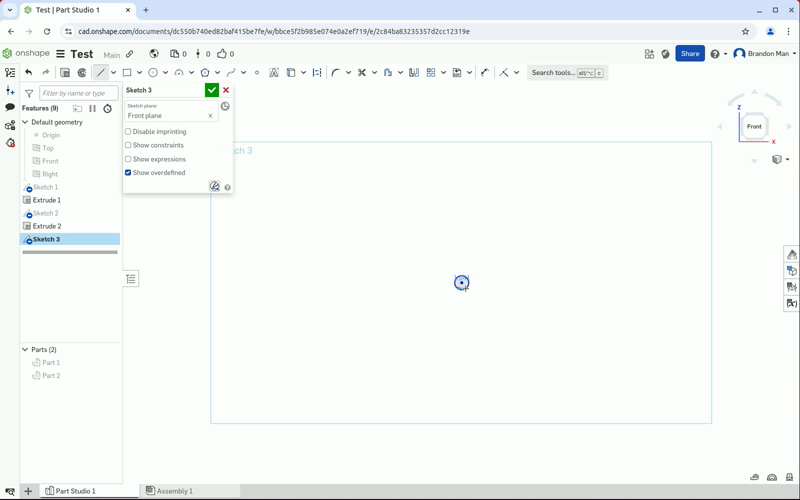
key_up(shift)
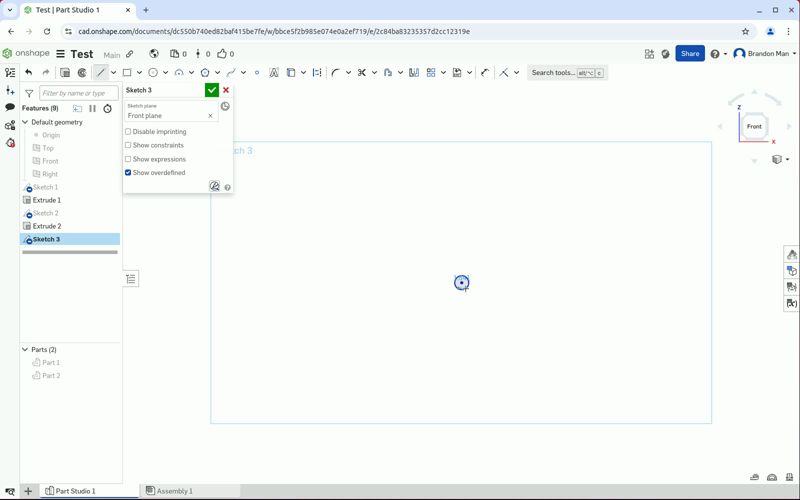
key(esc)
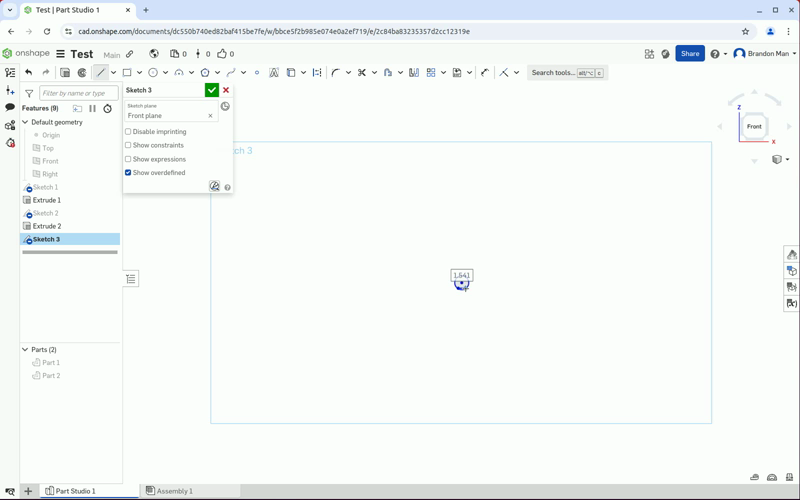
key(a)
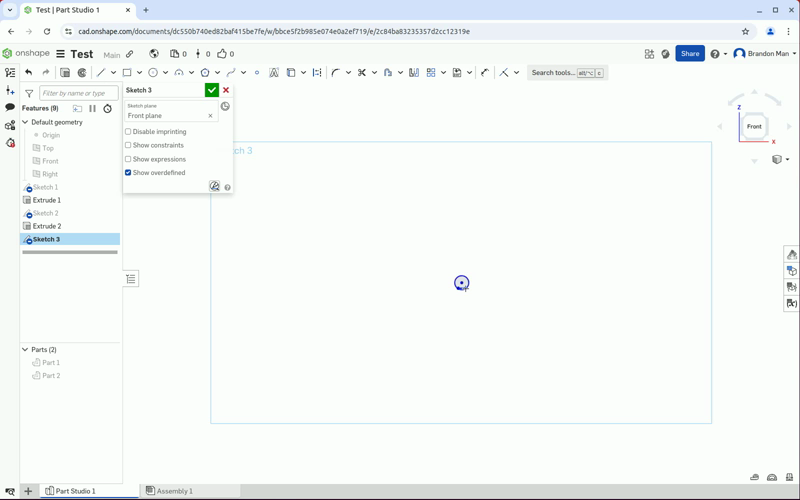
mouse_move(465, 288)
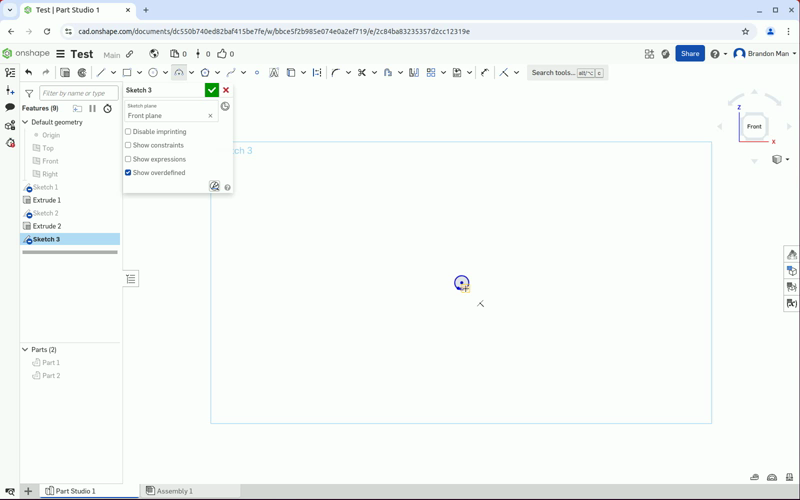
click(465, 288)
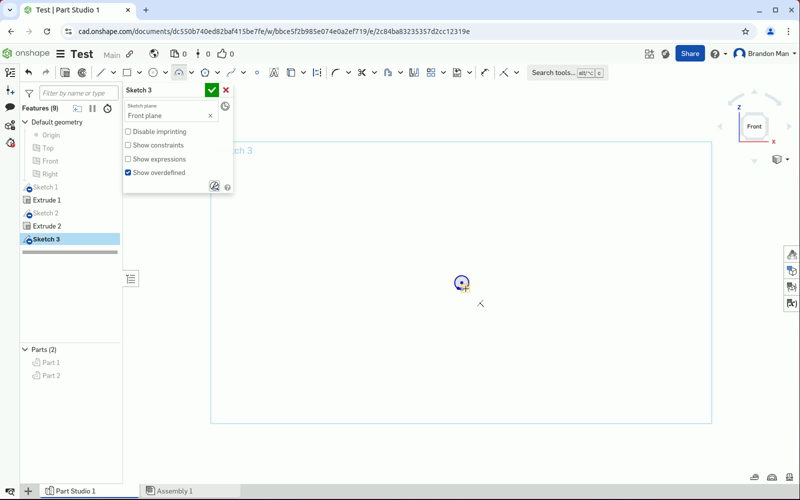
key_down(shift)
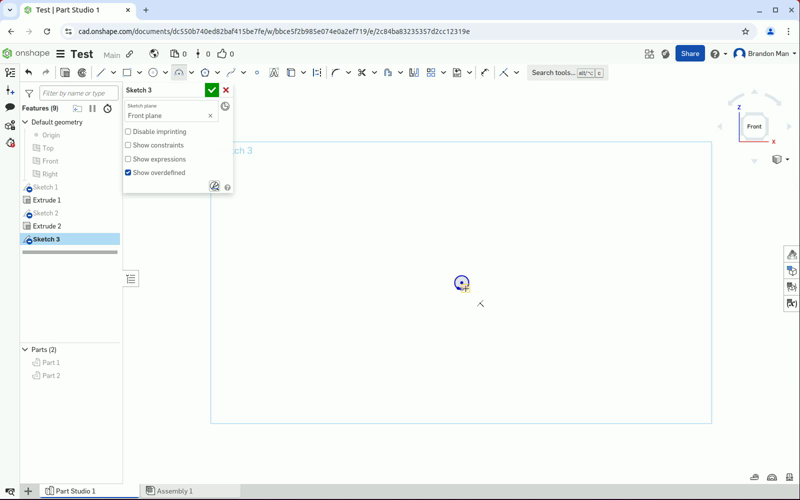
mouse_move(465, 277)
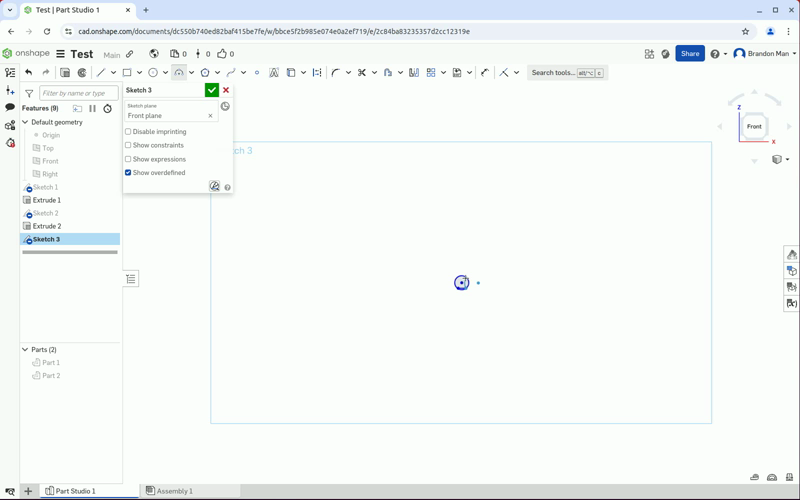
click(465, 277)
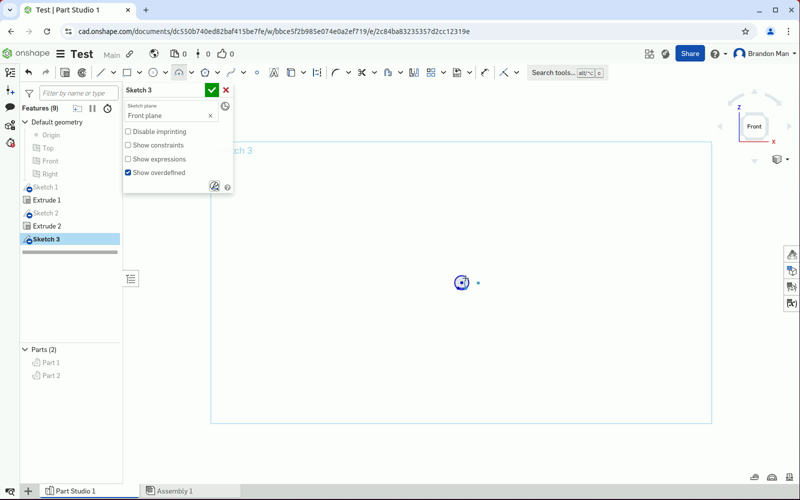
mouse_move(468, 282)
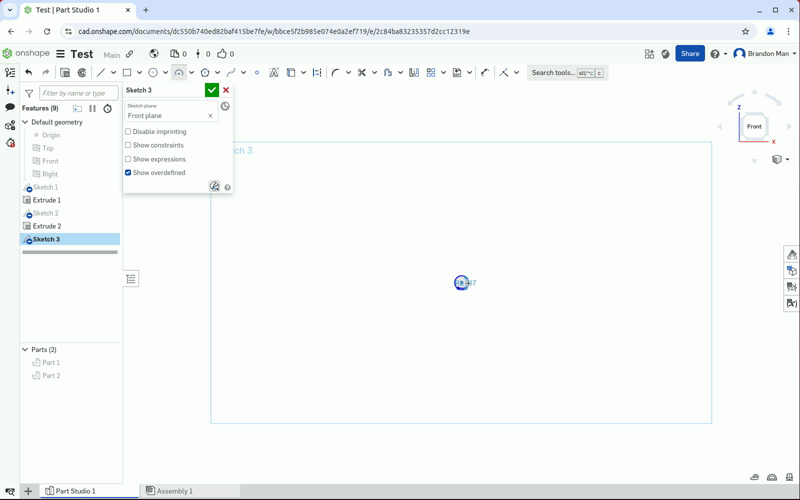
scroll(6)
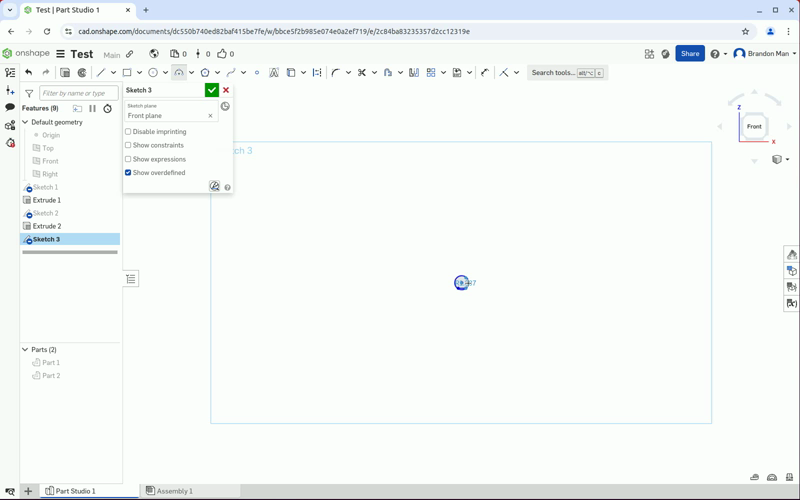
scroll(6)
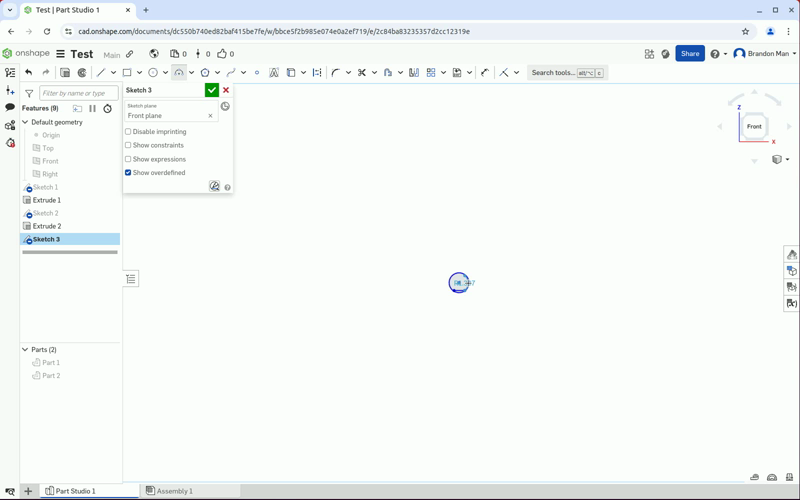
scroll(6)
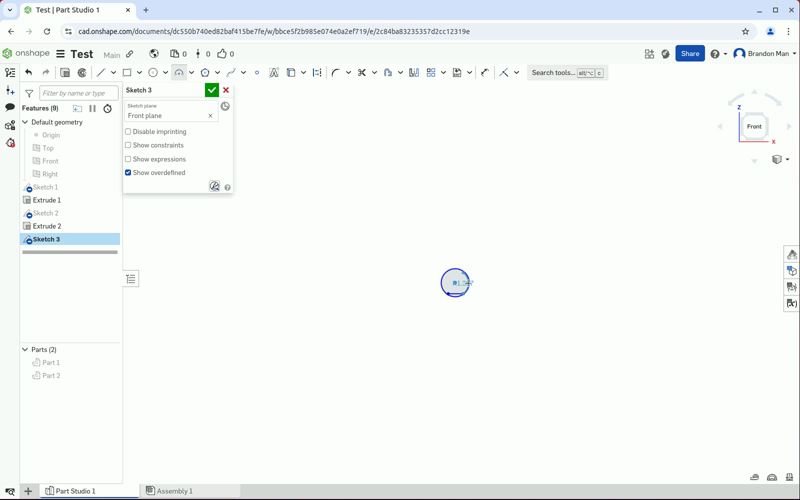
scroll(6)
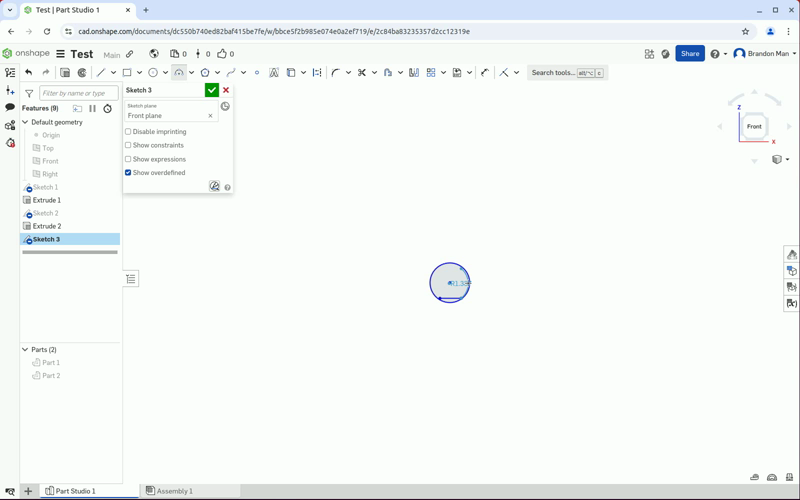
scroll(6)
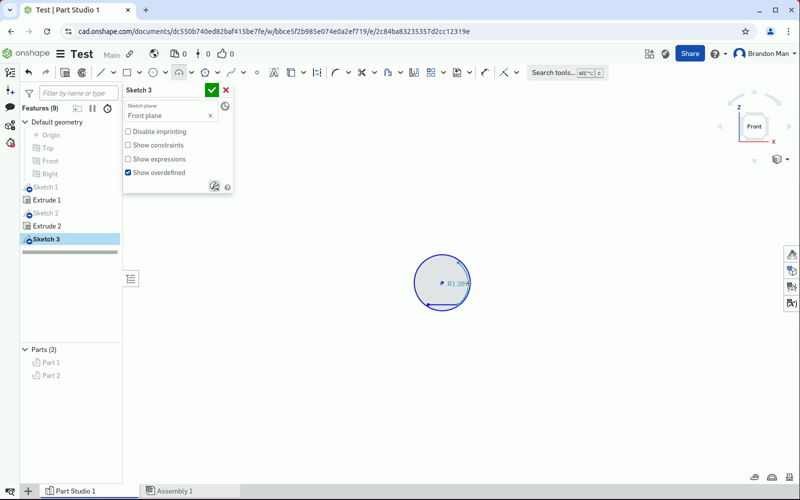
scroll(6)
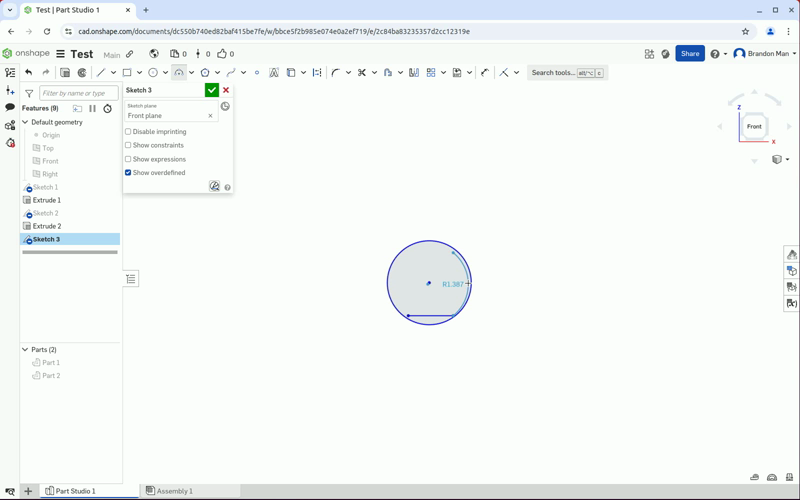
scroll(6)
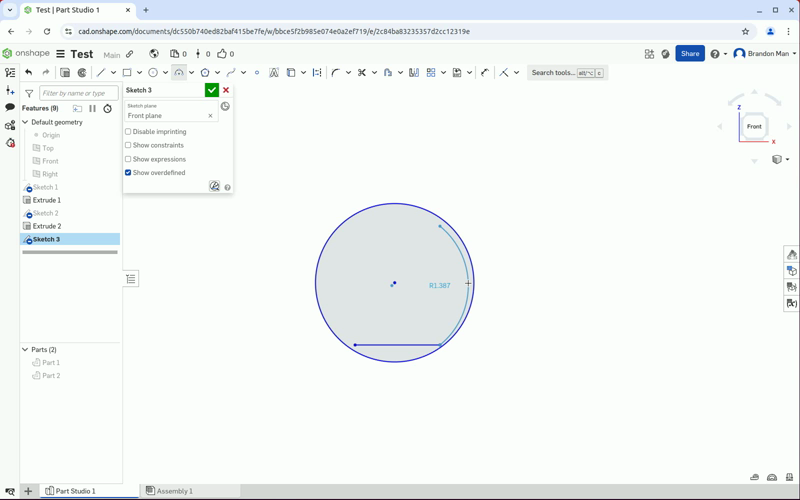
click(468, 282)
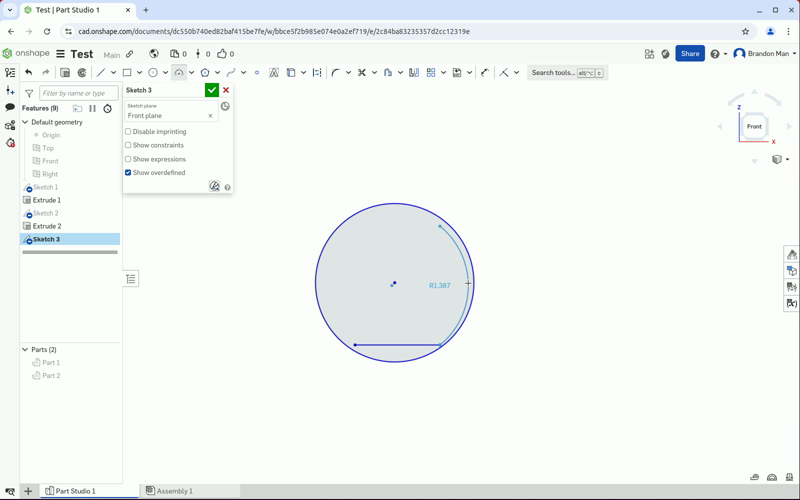
scroll(-6)
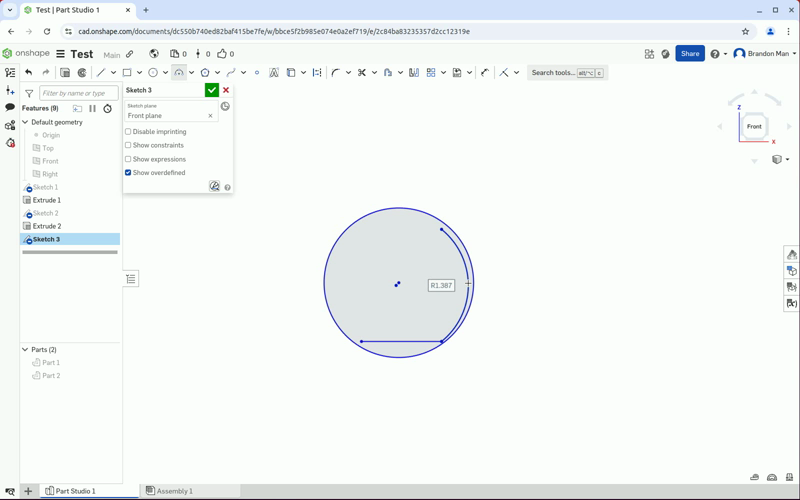
scroll(-6)
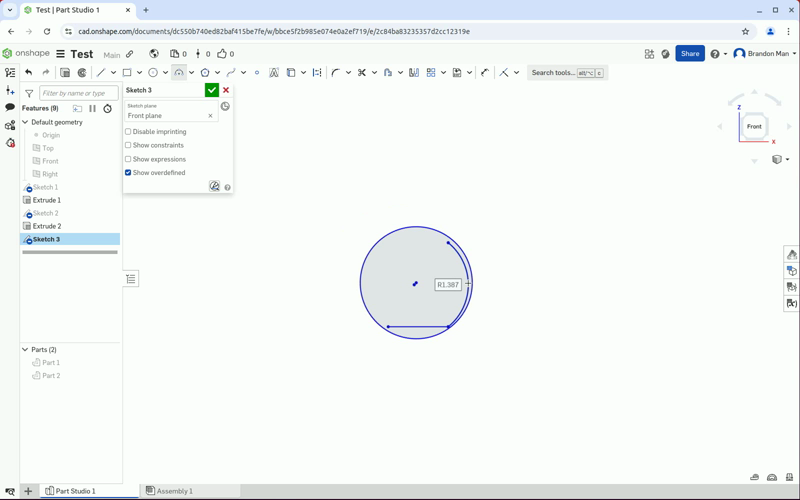
scroll(-6)
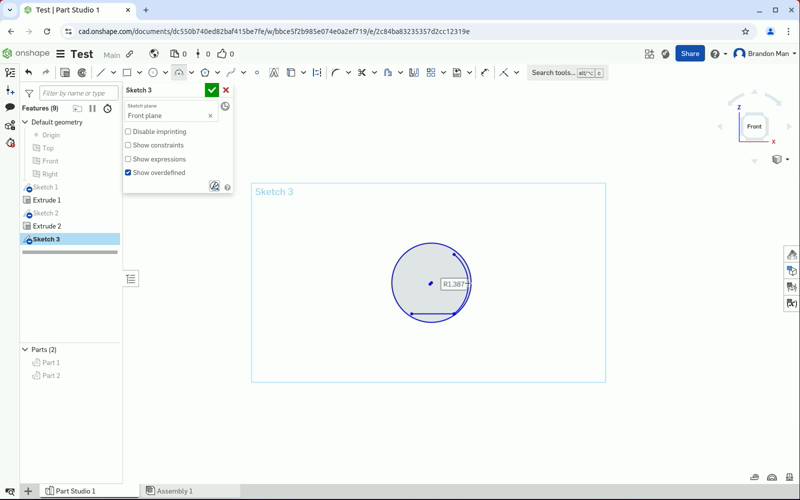
scroll(-6)
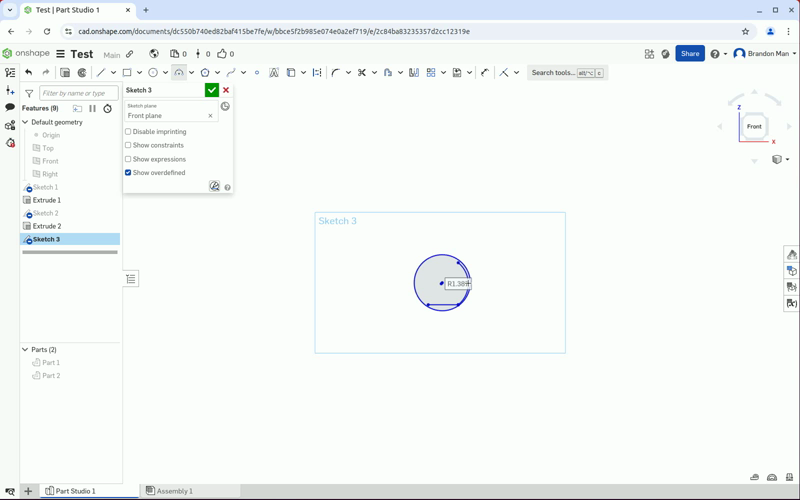
scroll(-6)
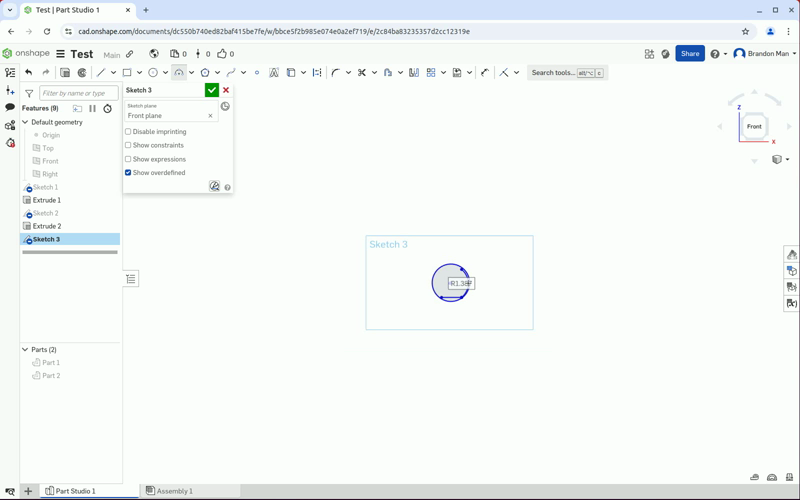
scroll(-6)
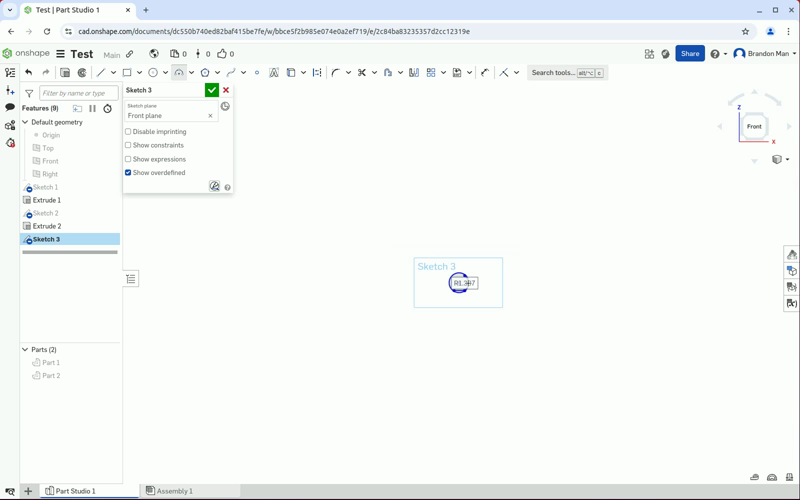
scroll(-6)
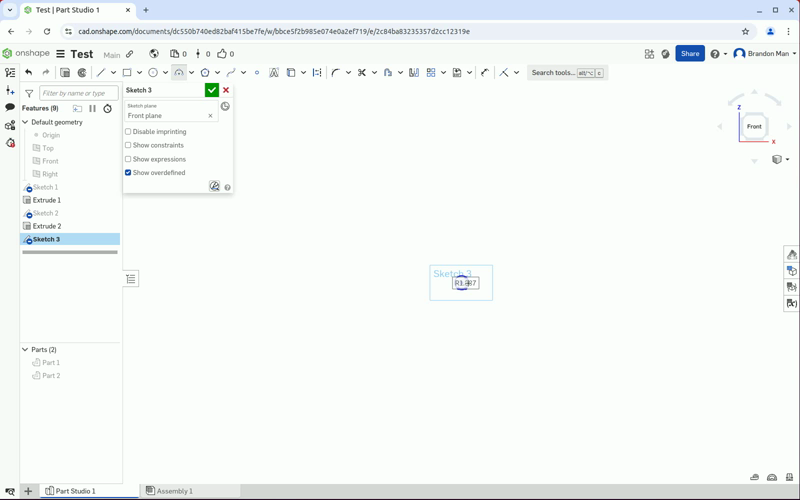
key_up(shift)
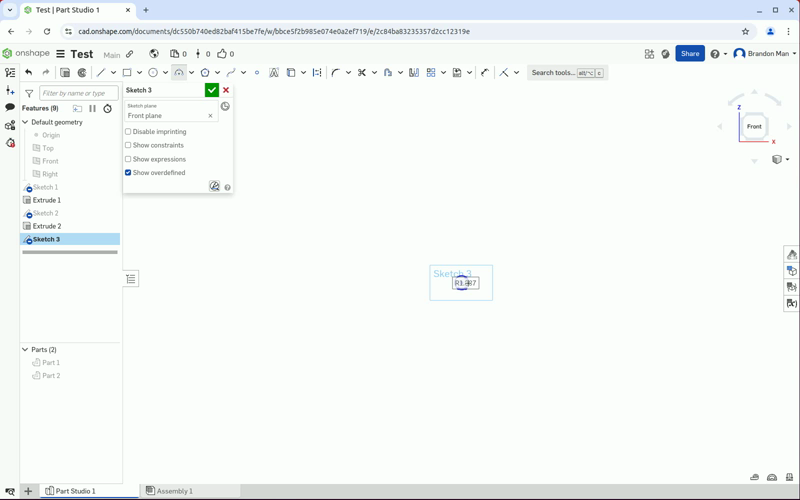
key(esc)
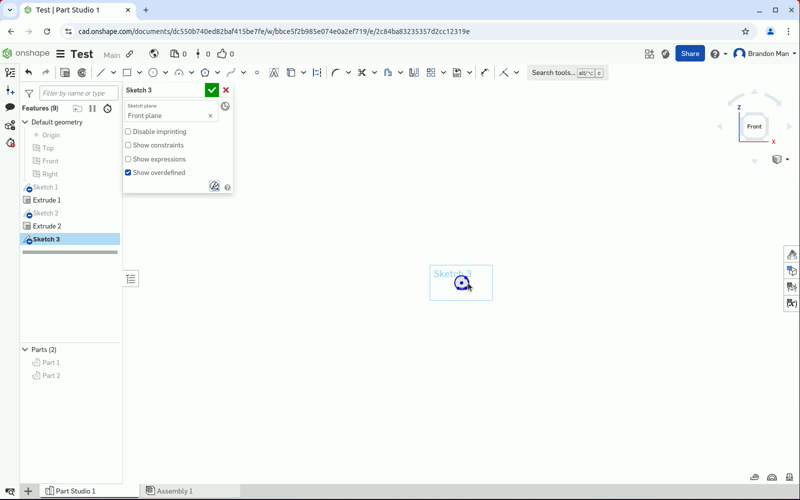
key(l)
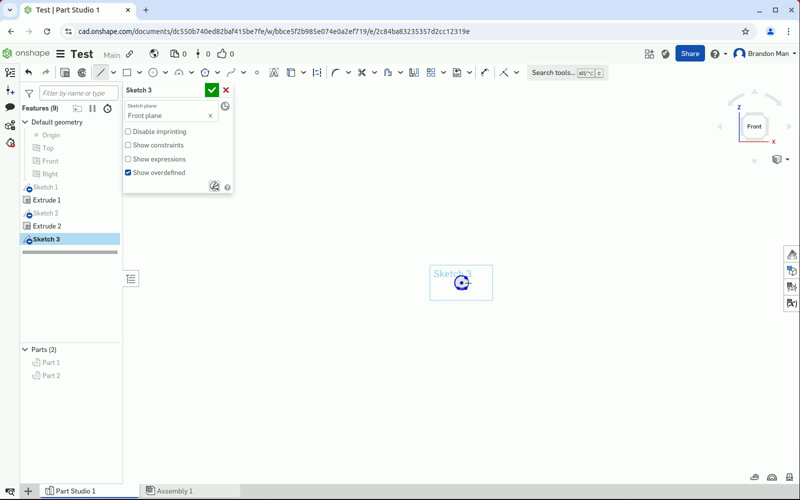
mouse_move(465, 277)
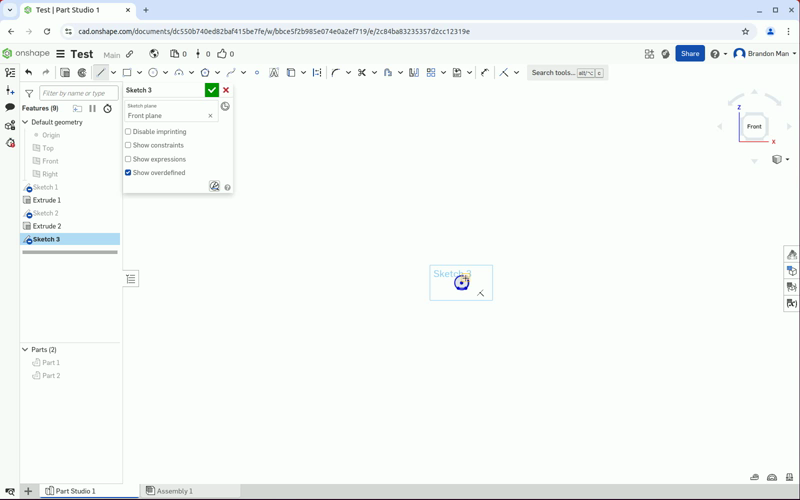
click(465, 277)
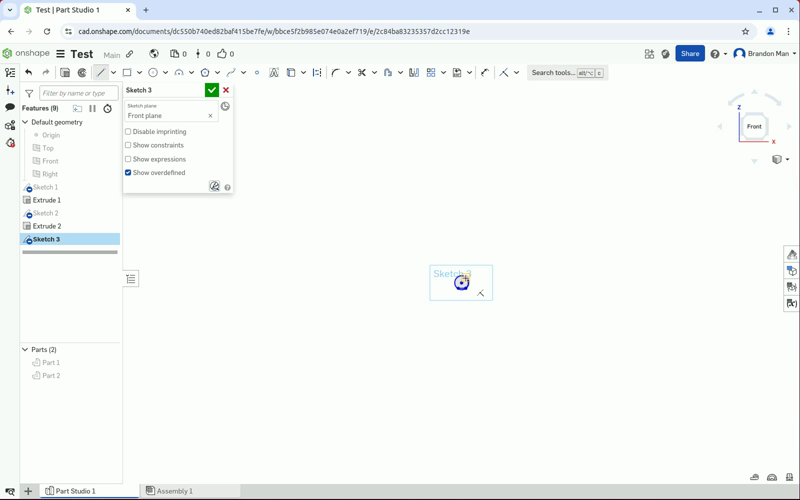
key_down(shift)
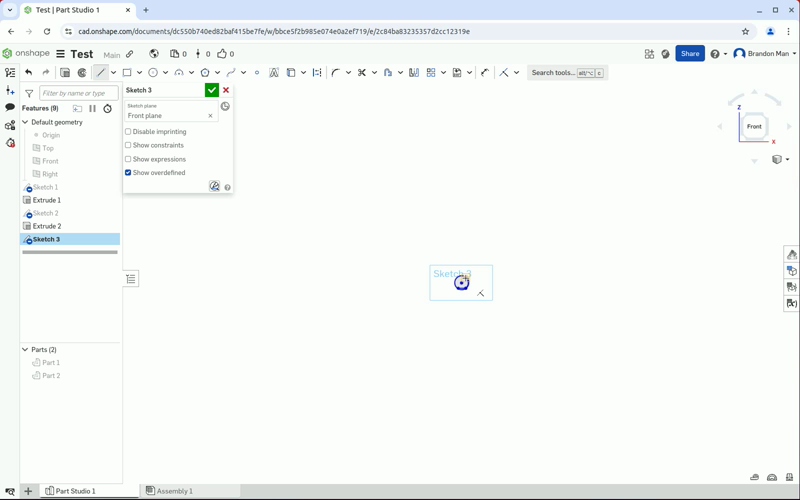
mouse_move(495, 277)
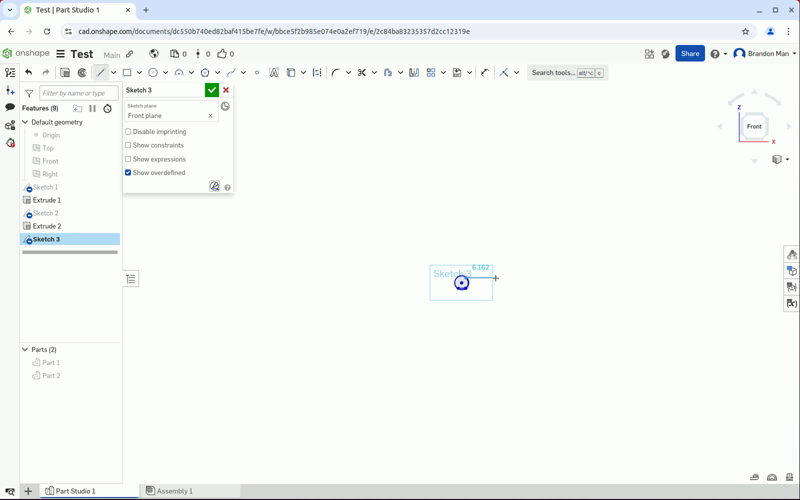
mouse_move(458, 277)
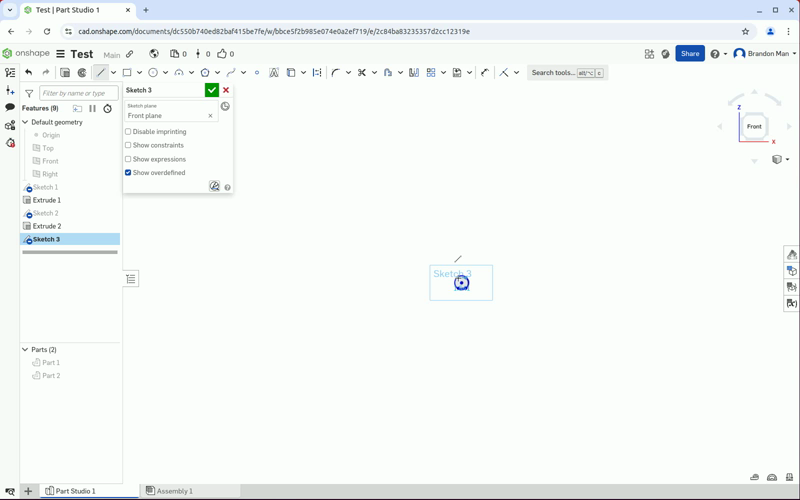
click(458, 277)
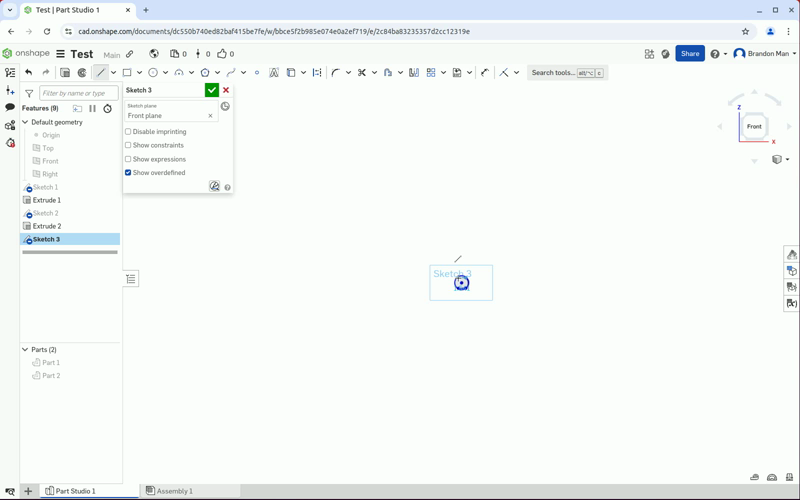
key_up(shift)
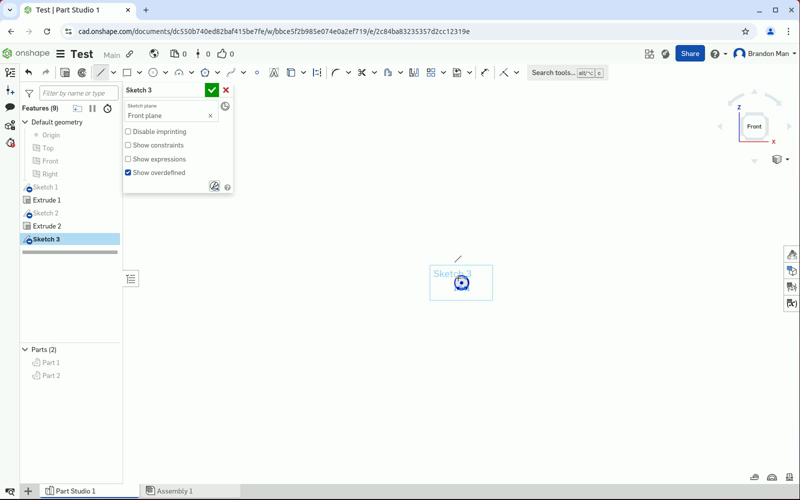
key(esc)
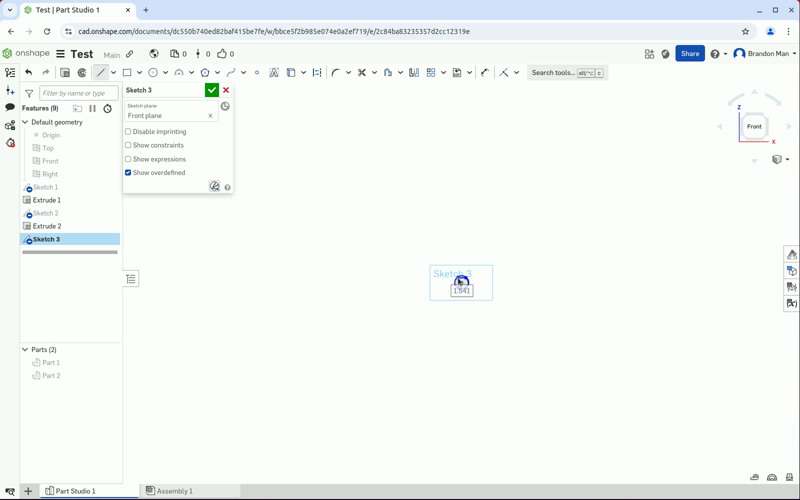
key(a)
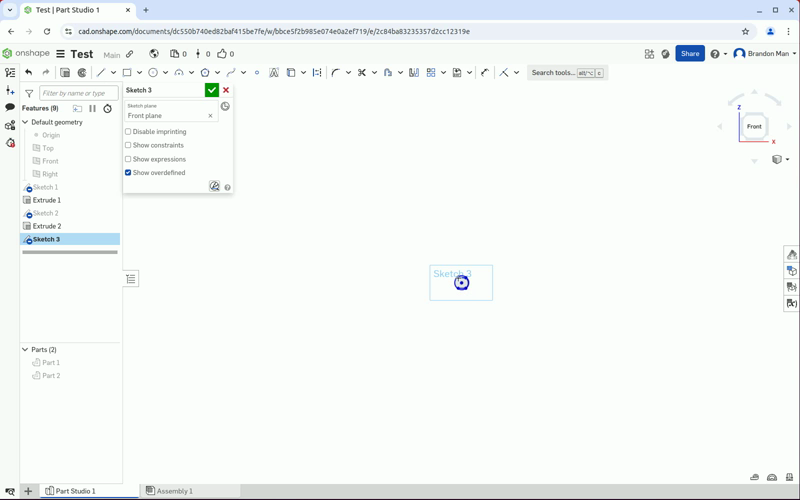
mouse_move(458, 277)
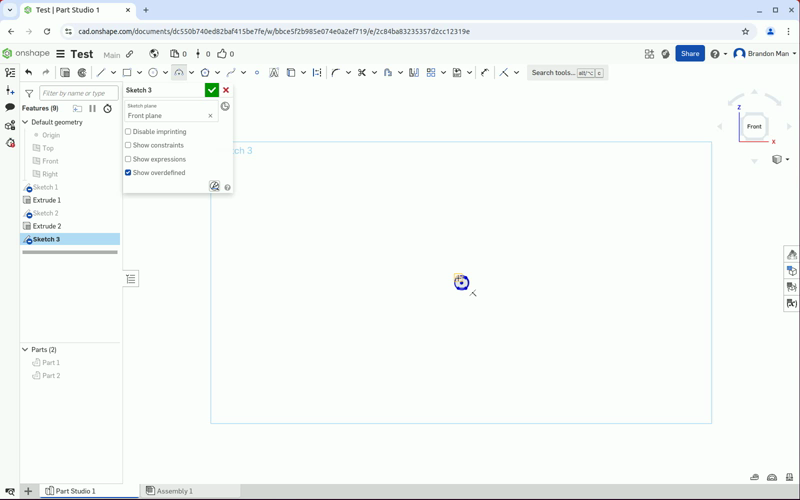
click(458, 277)
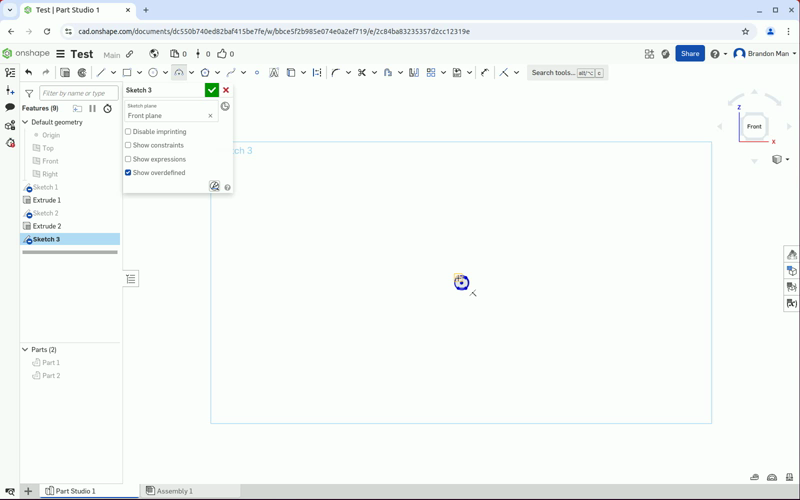
mouse_move(458, 288)
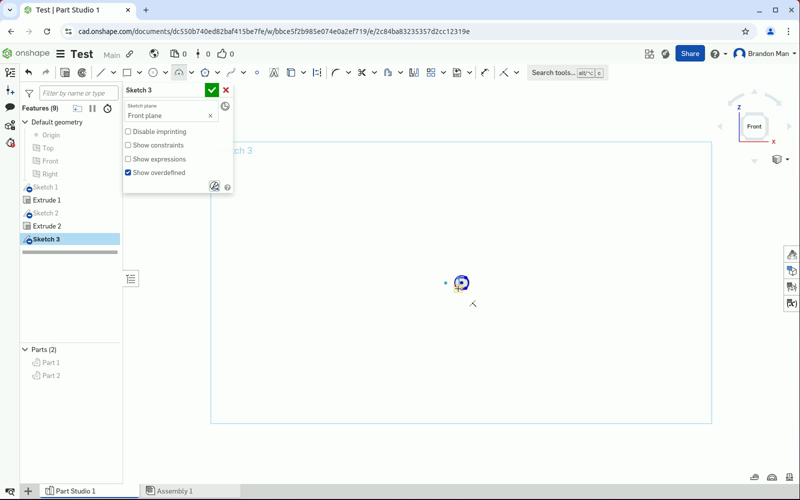
click(458, 288)
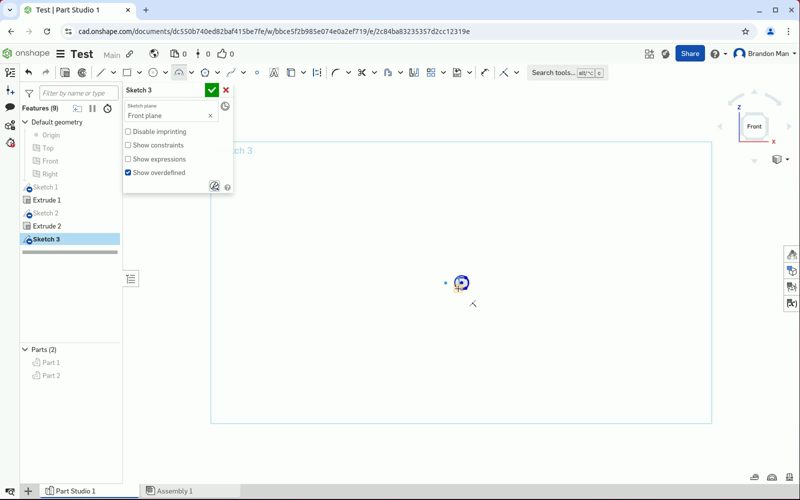
key_down(shift)
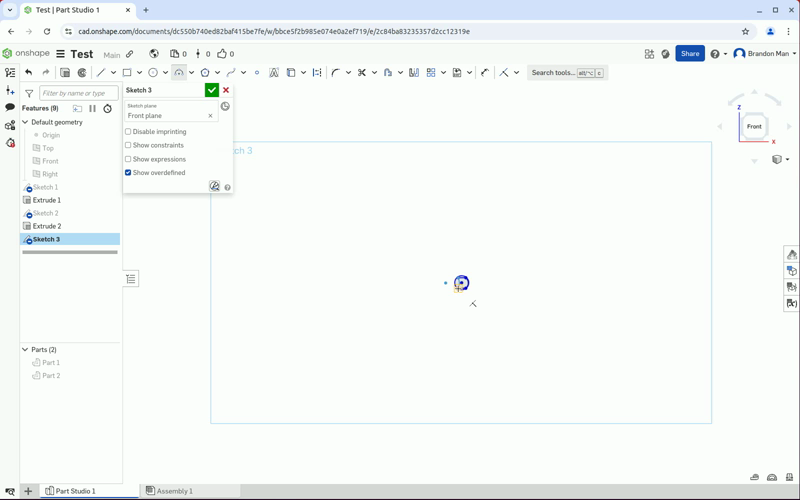
mouse_move(455, 282)
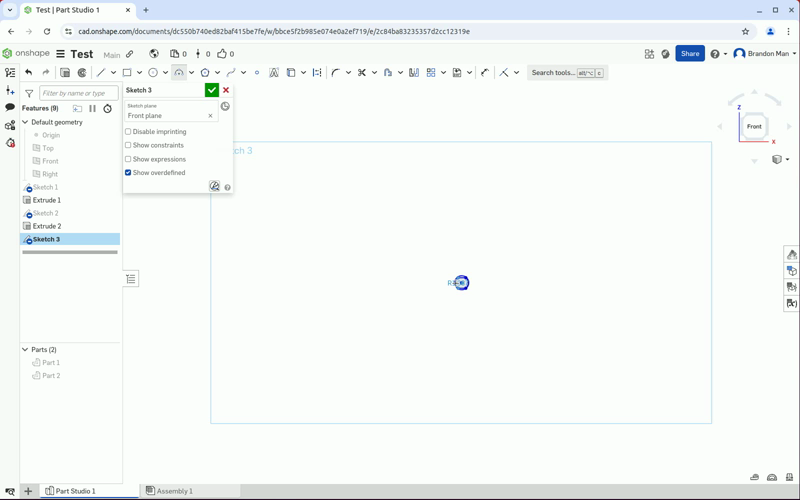
click(455, 282)
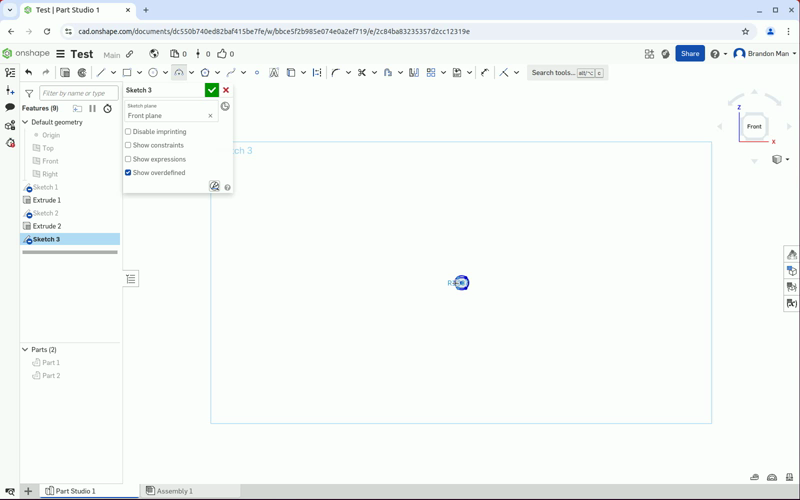
key_up(shift)
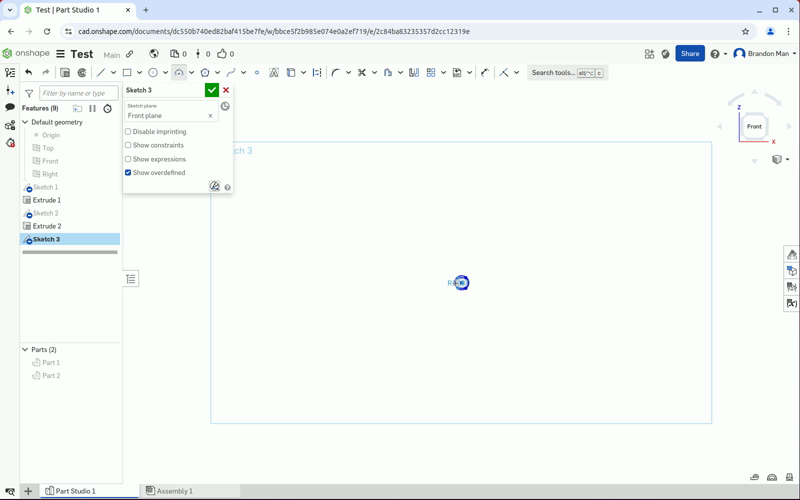
key(esc)
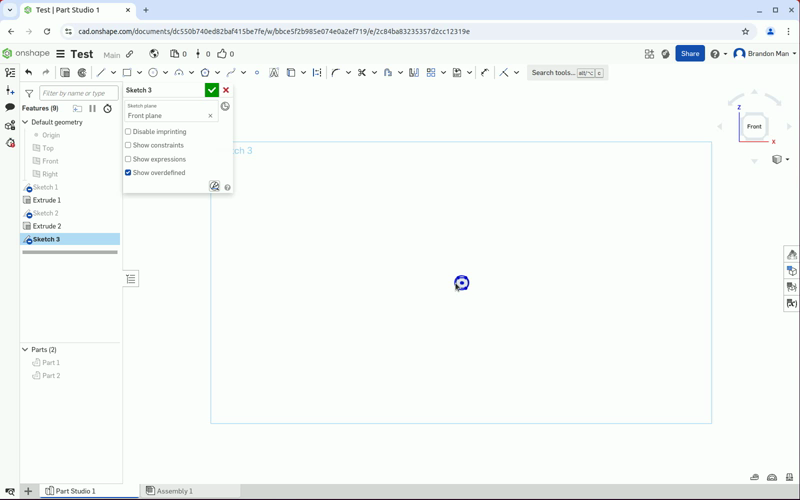
mouse_move(462, 288)
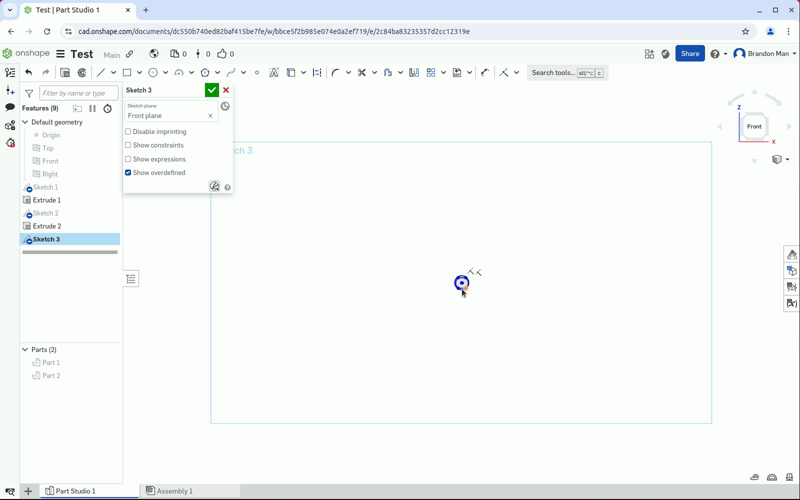
scroll(6)
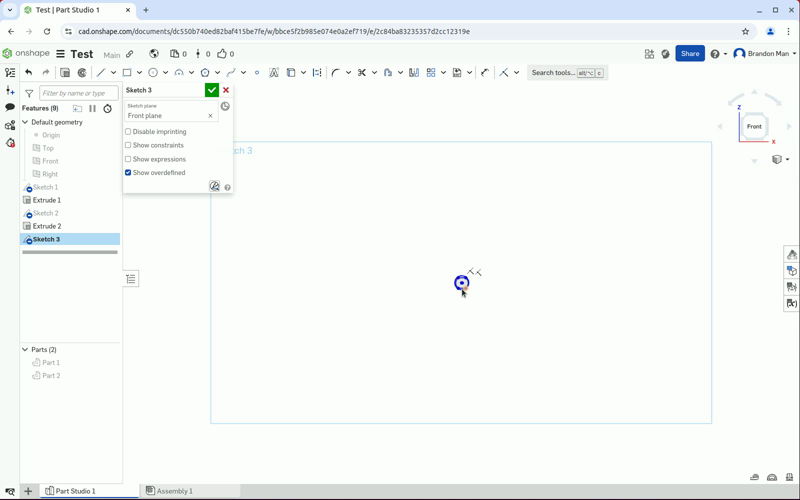
scroll(6)
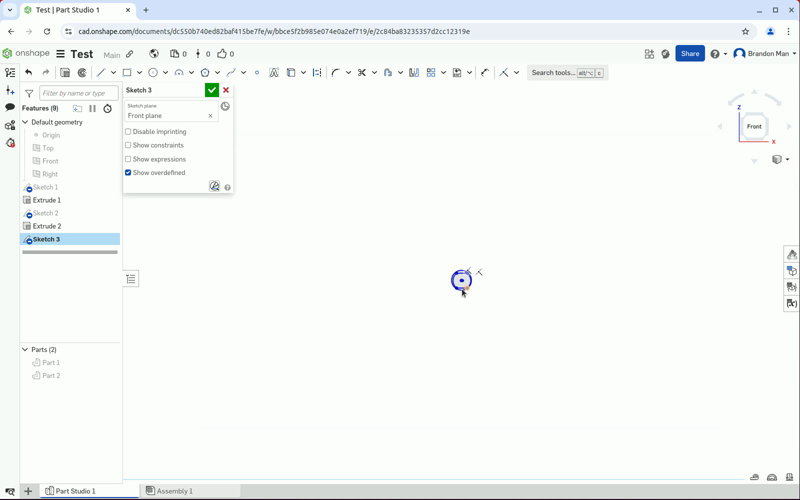
scroll(6)
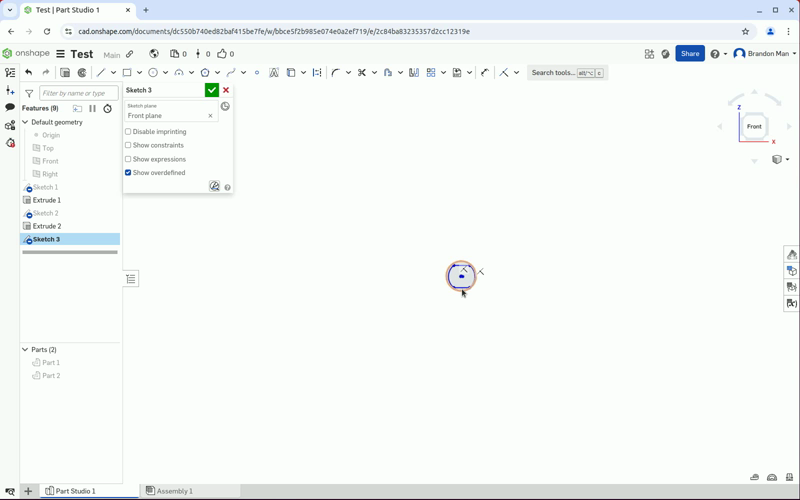
scroll(6)
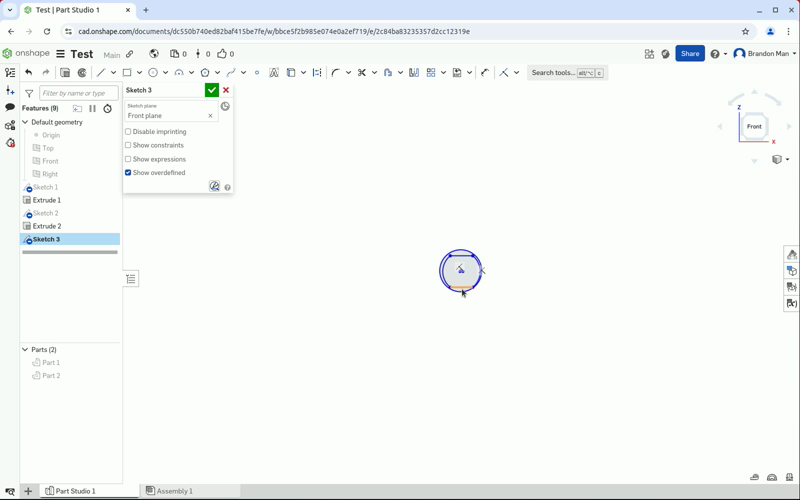
scroll(6)
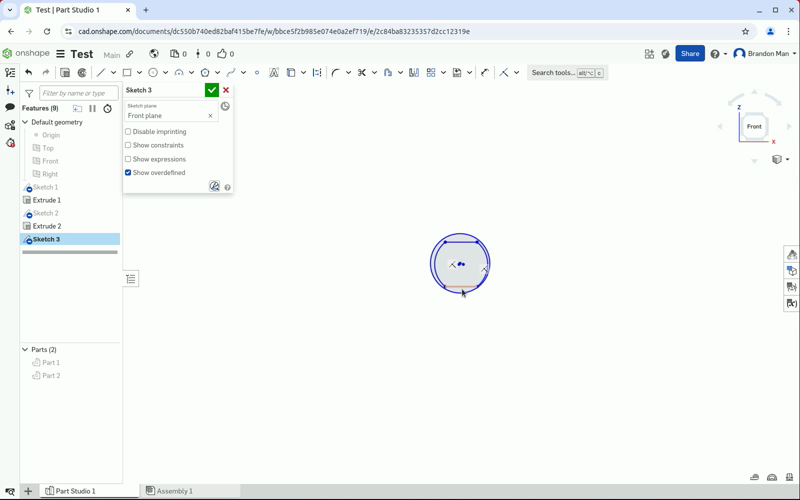
scroll(6)
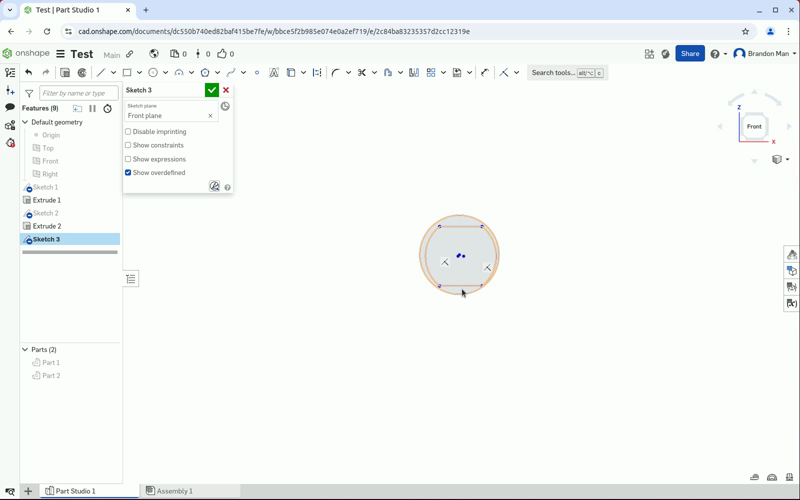
scroll(6)
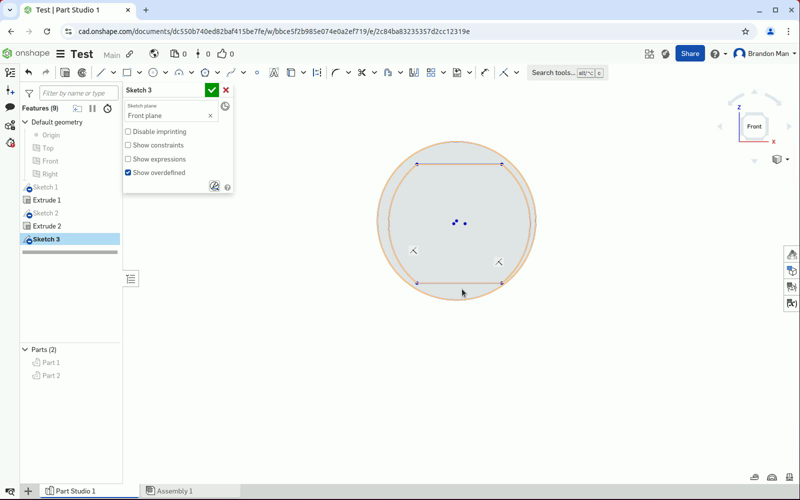
click(462, 288)
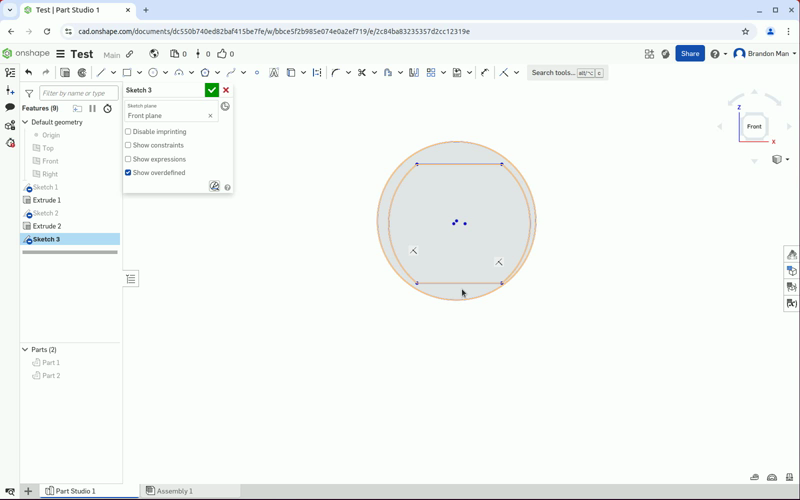
scroll(-6)
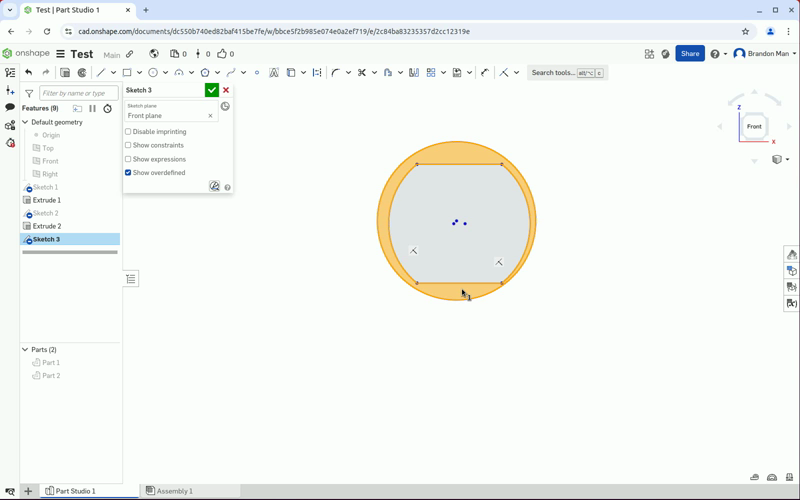
scroll(-6)
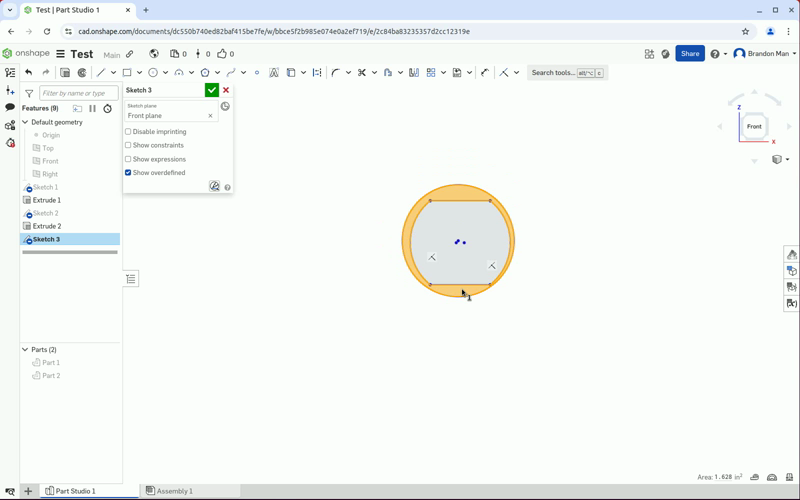
scroll(-6)
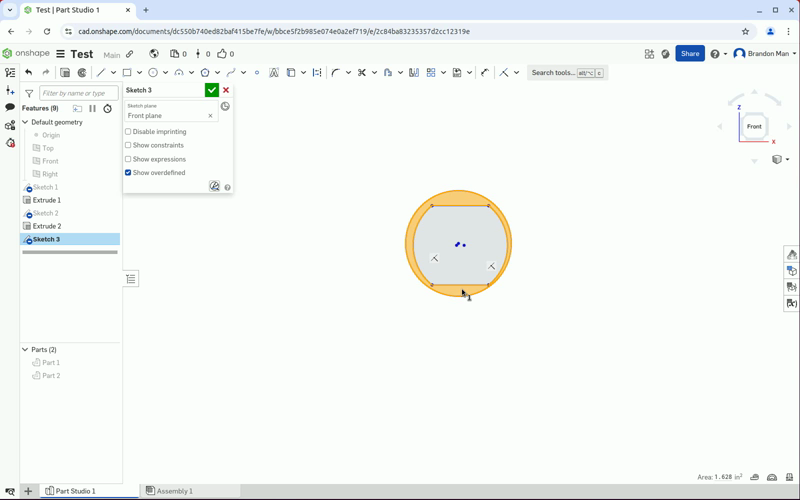
scroll(-6)
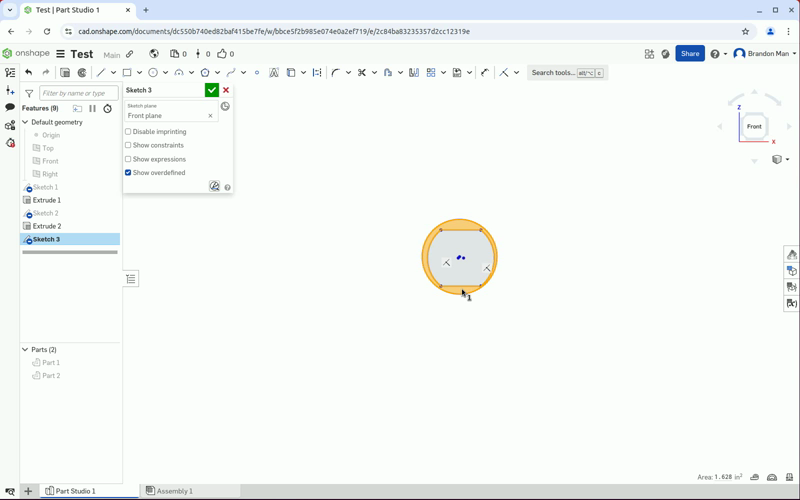
scroll(-6)
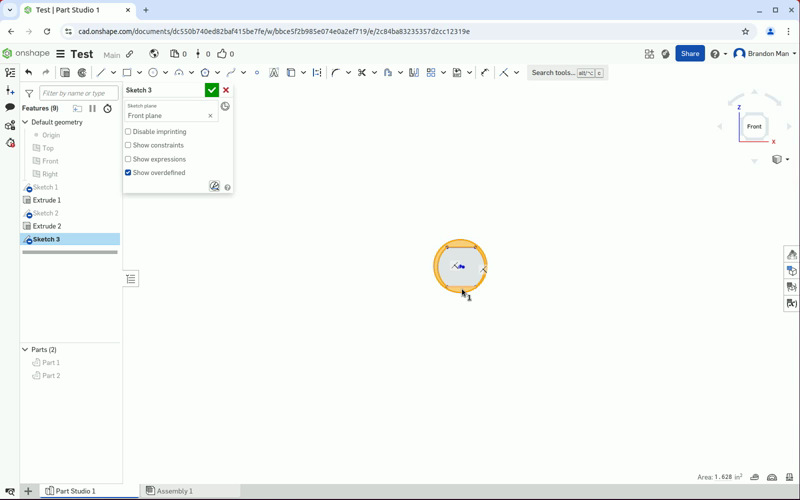
scroll(-6)
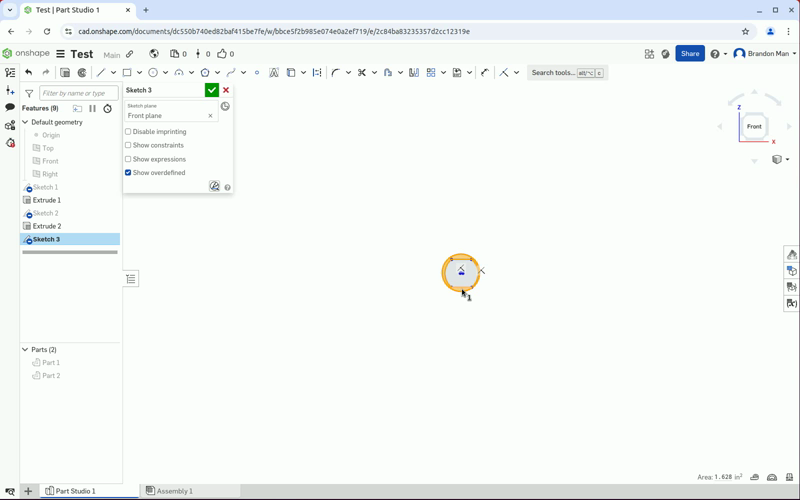
scroll(-6)
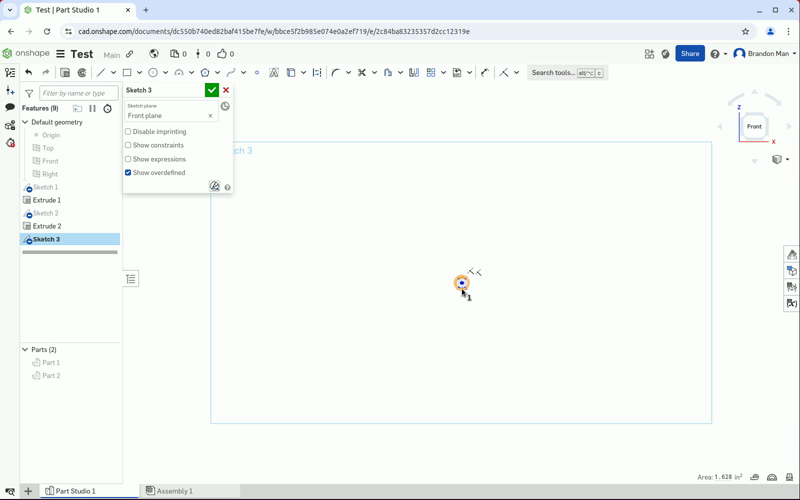
mouse_move(73, 352)
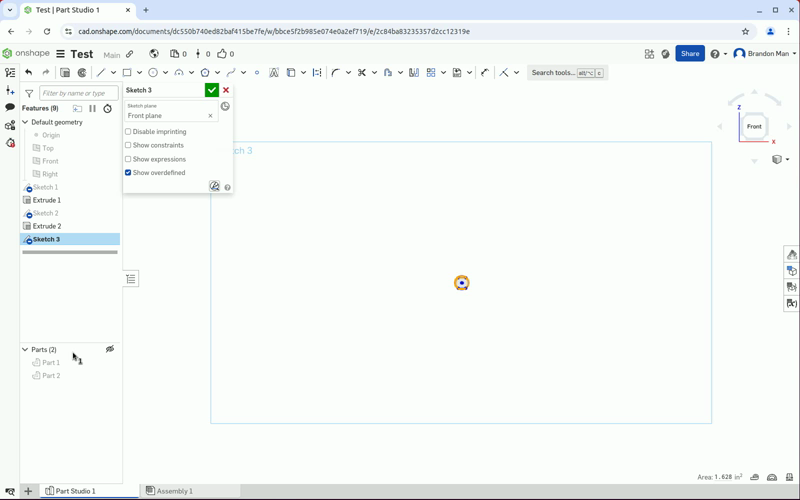
key(shift+y)
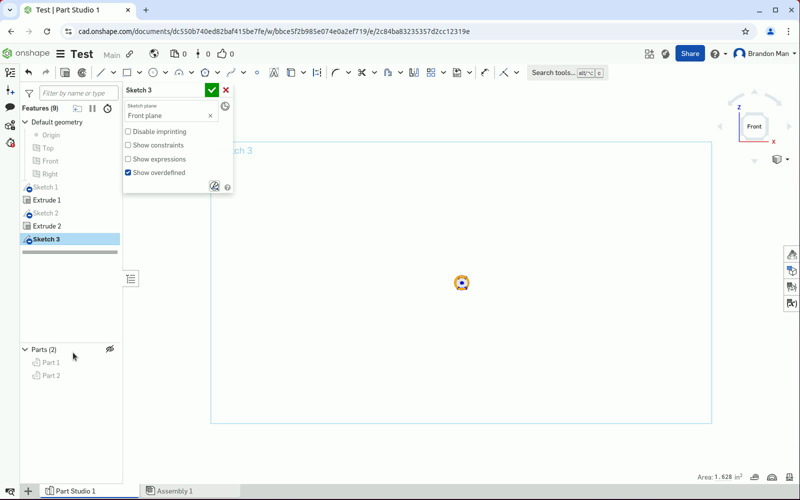
key(shift+e)
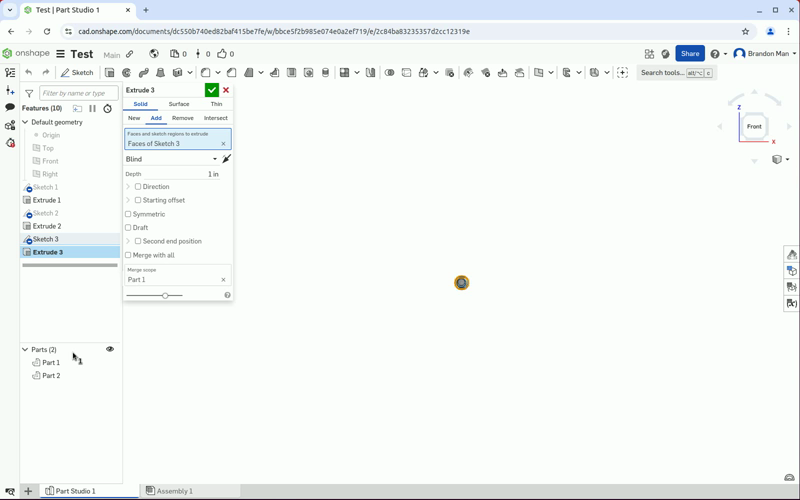
mouse_move(143, 106)
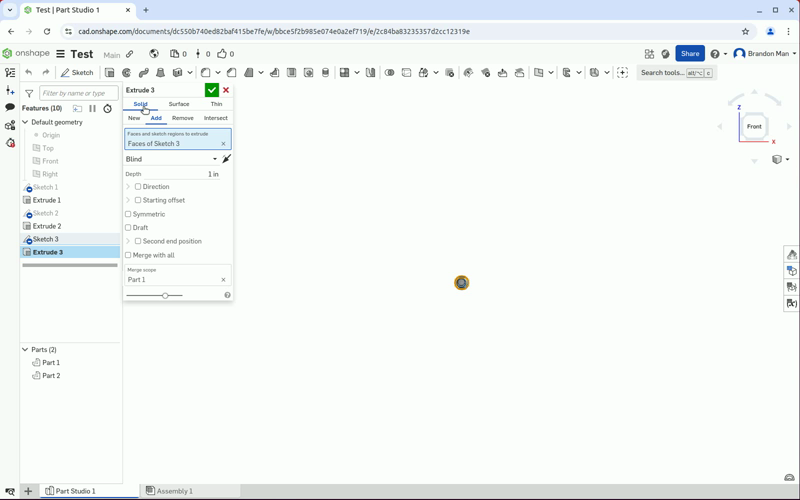
click(143, 106)
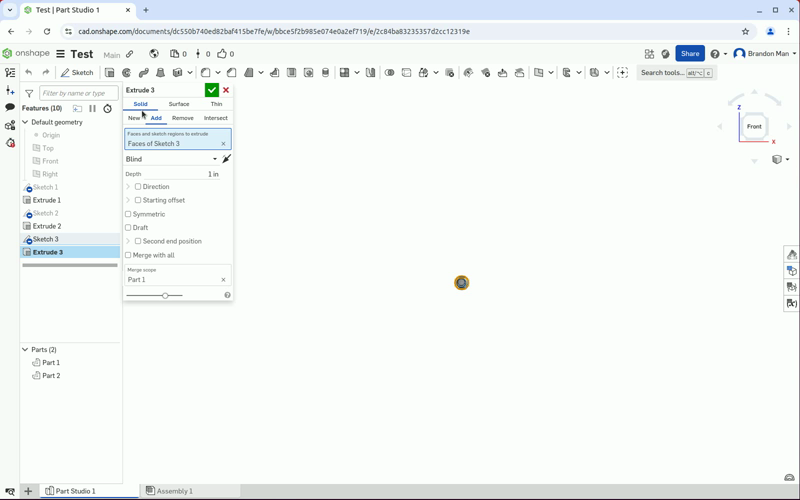
mouse_move(137, 120)
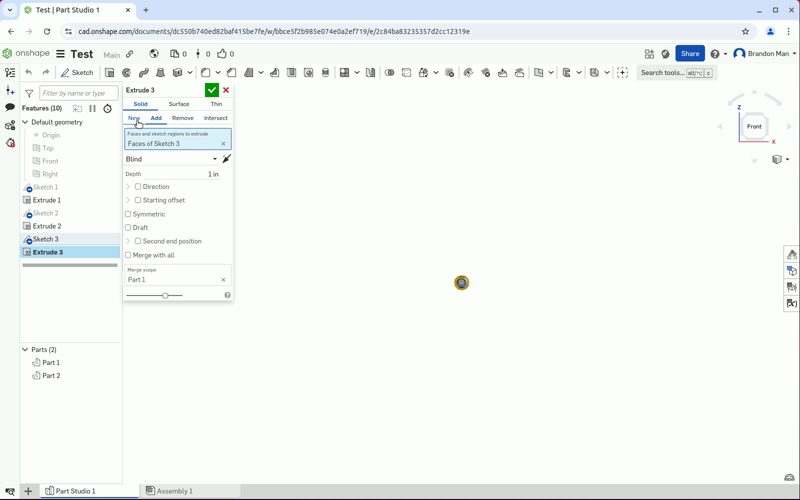
click(137, 120)
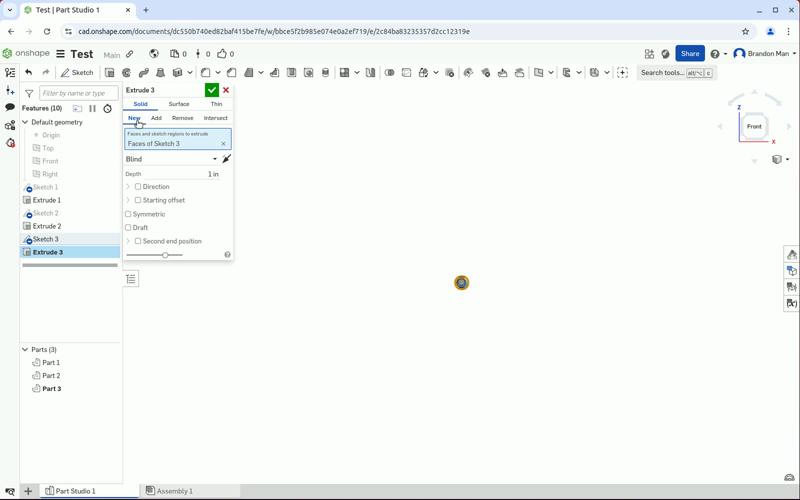
key(tab, 4)
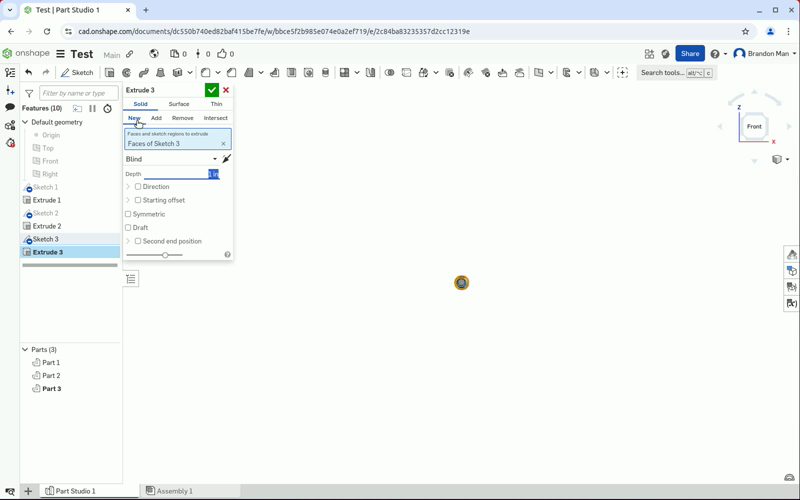
text(23.108)
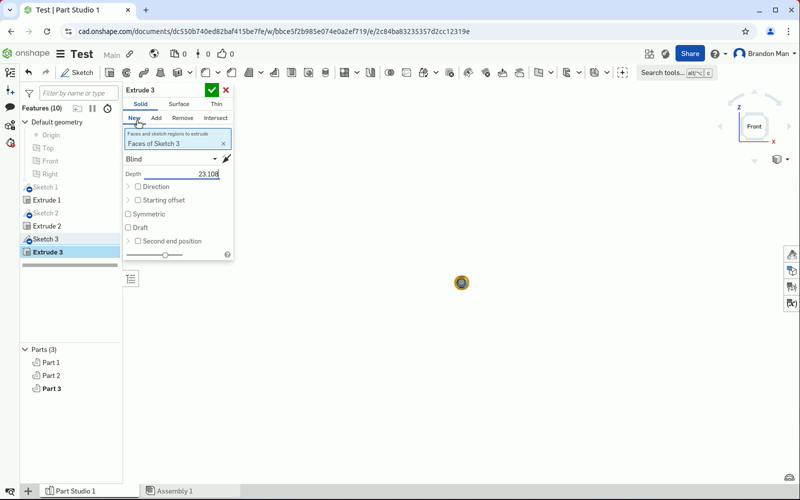
key(tab, 3)
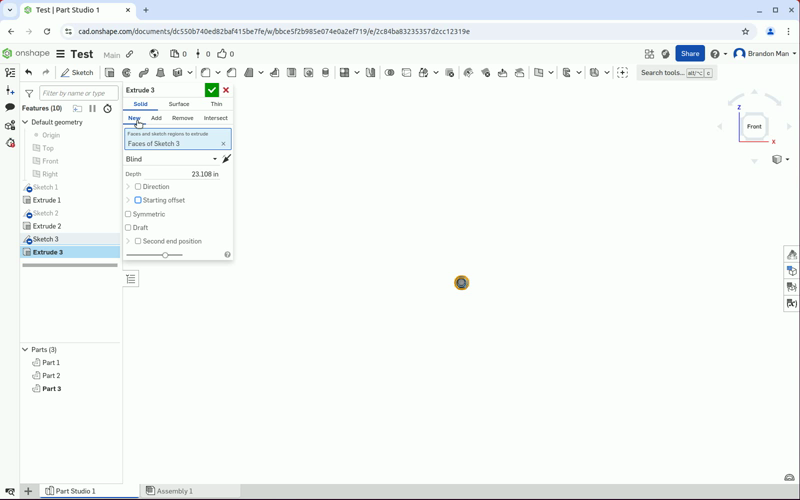
key(tab, 2)
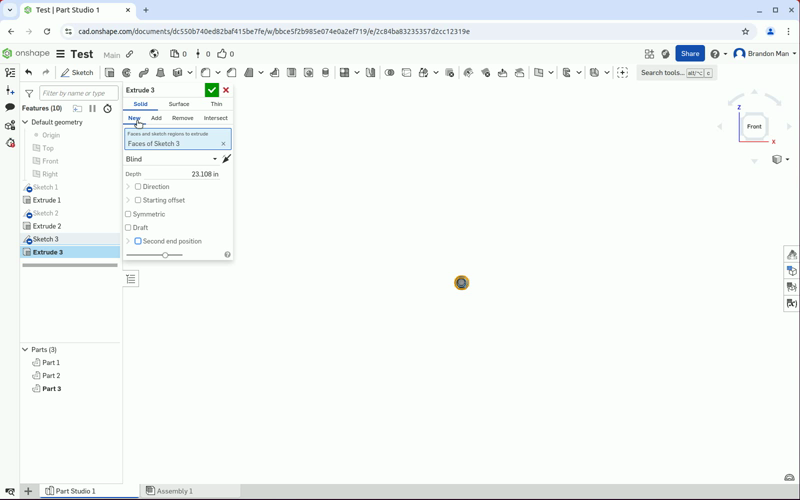
key(space)
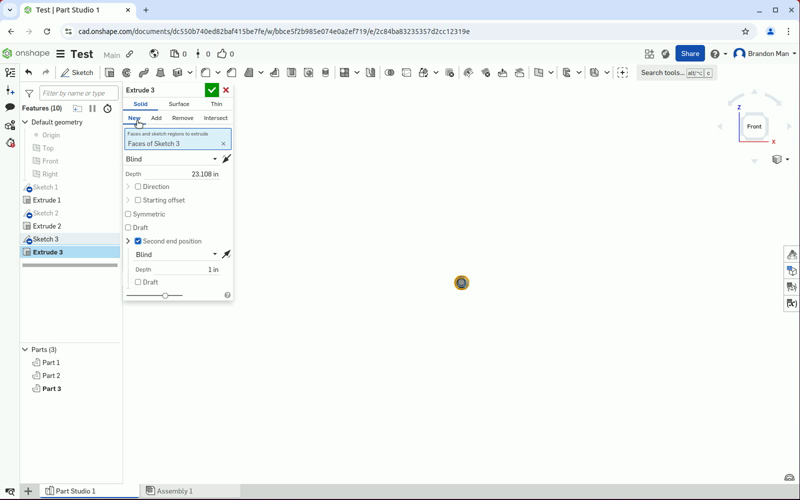
key(tab, 3)
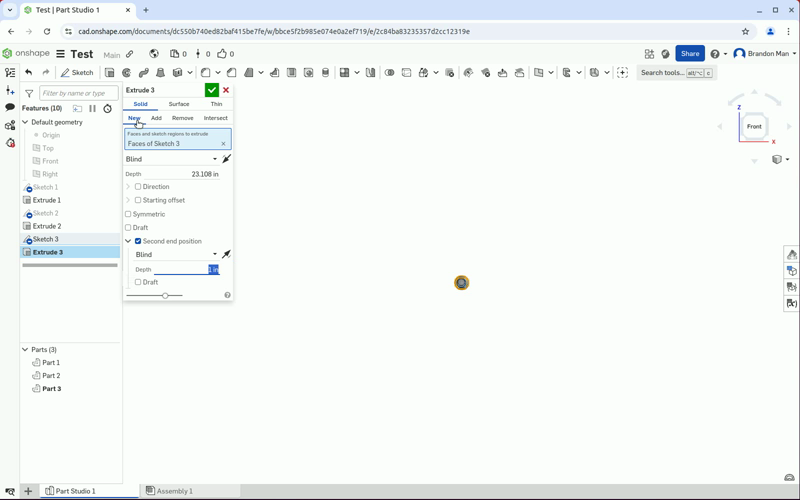
text(12.758)
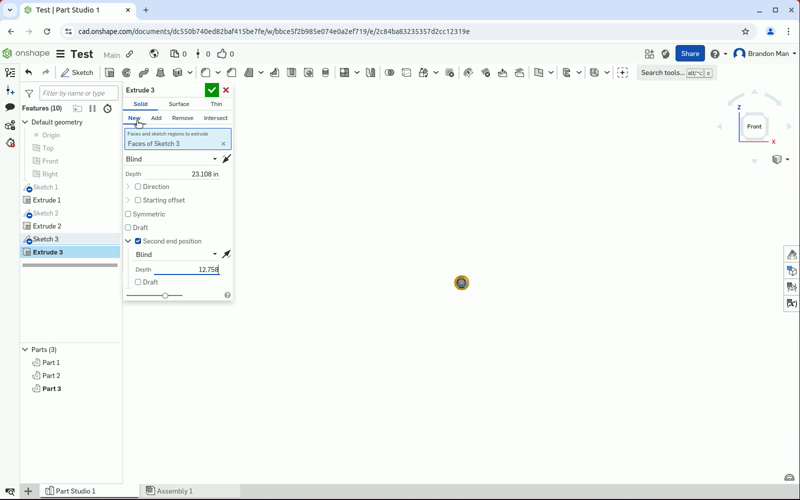
key(enter)
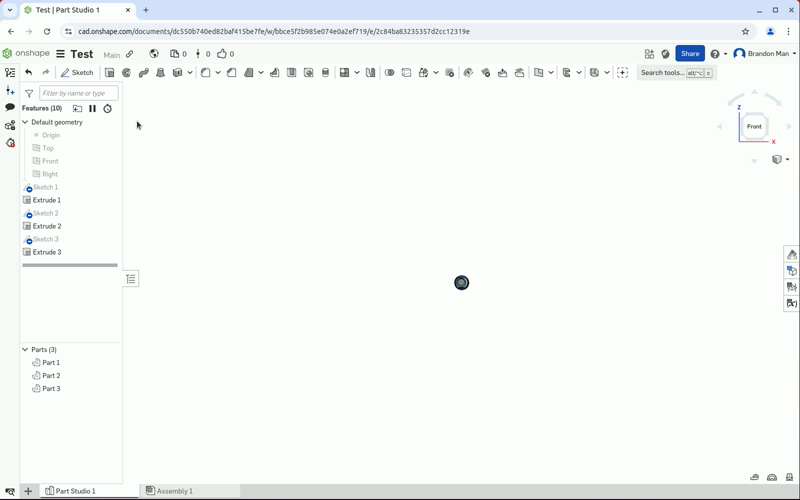
key(shift+h)
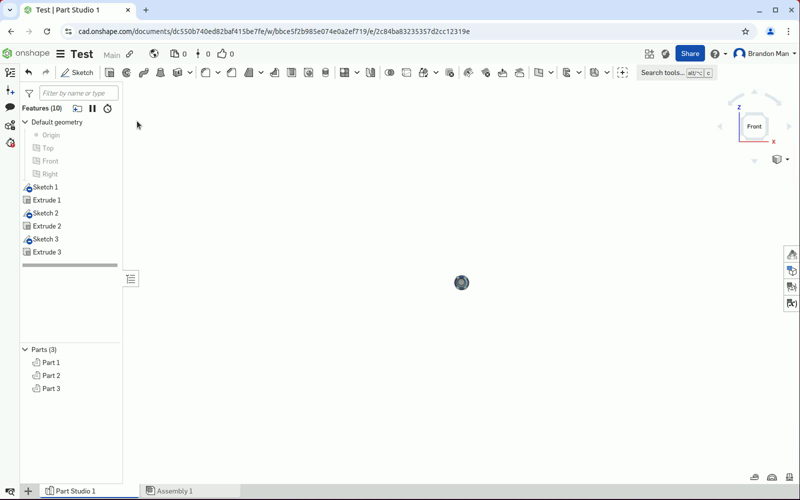
key(shift+h)
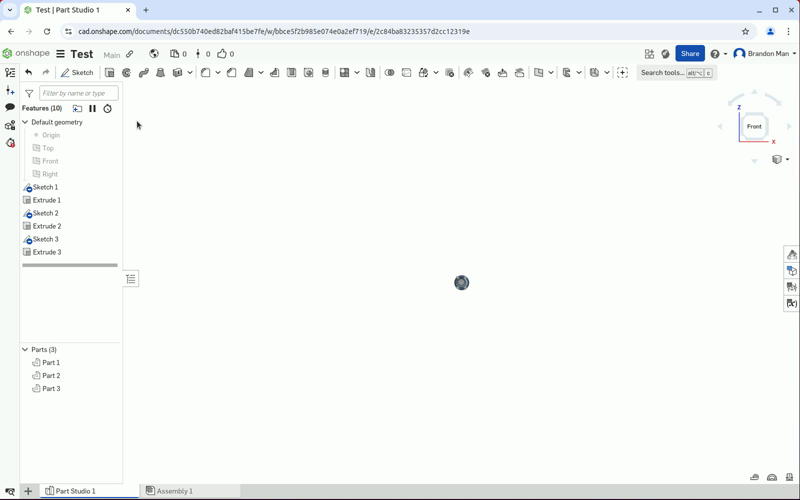
key(shift+7)
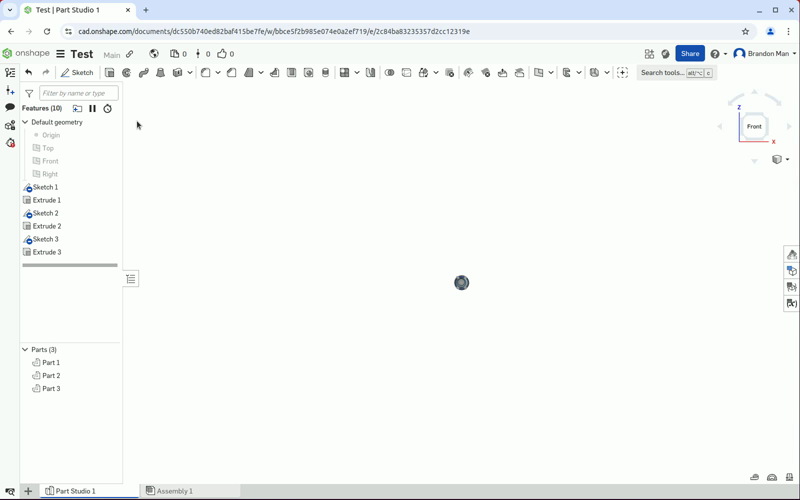
key(left, 2)
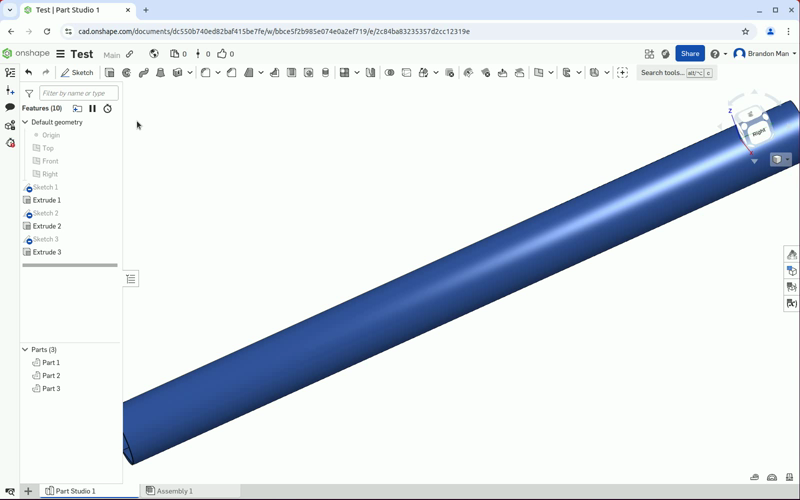
key(down, 2)
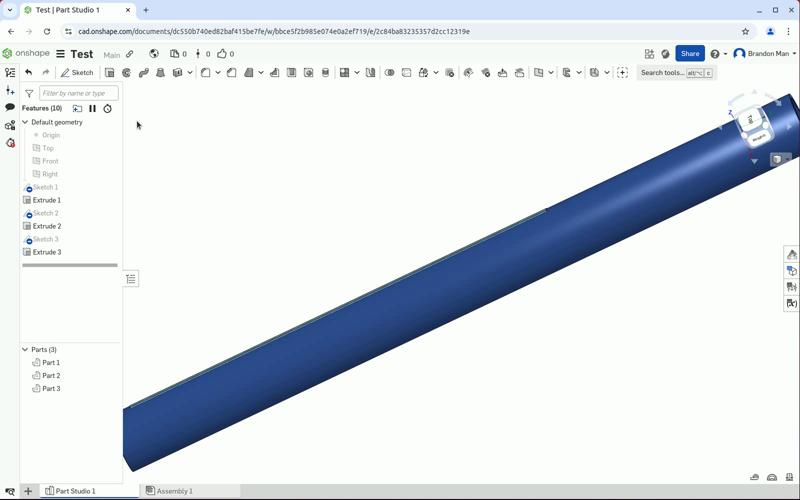
key(up, 2)
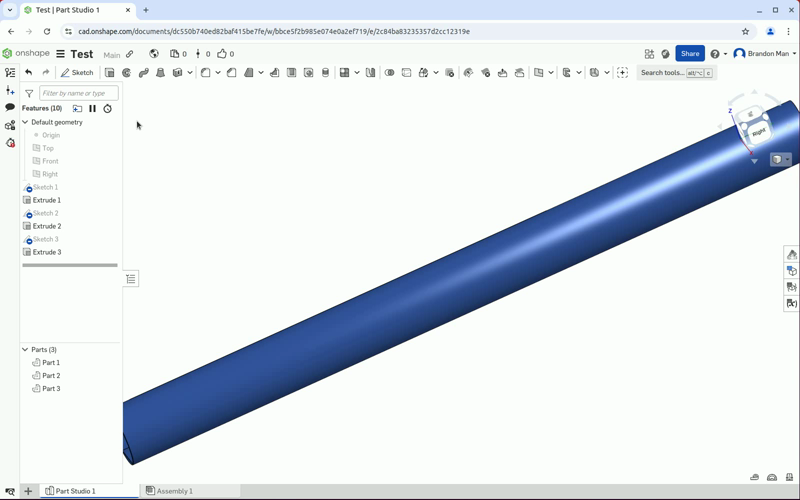
key(right, 2)
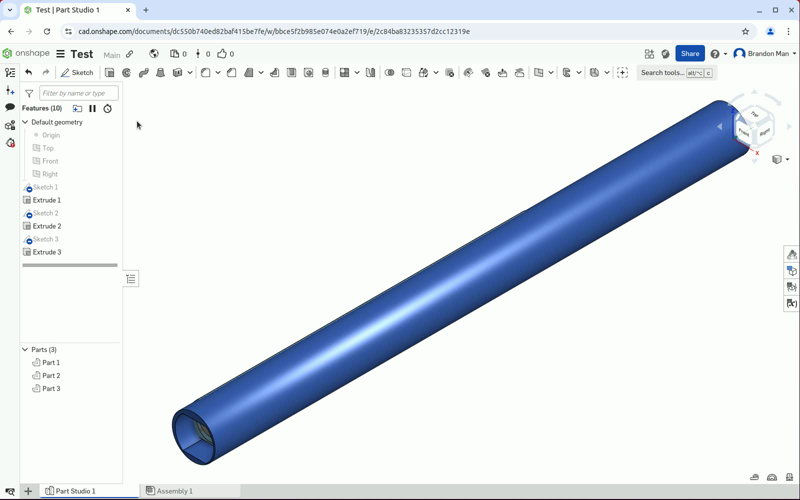
mouse_move(73, 189)
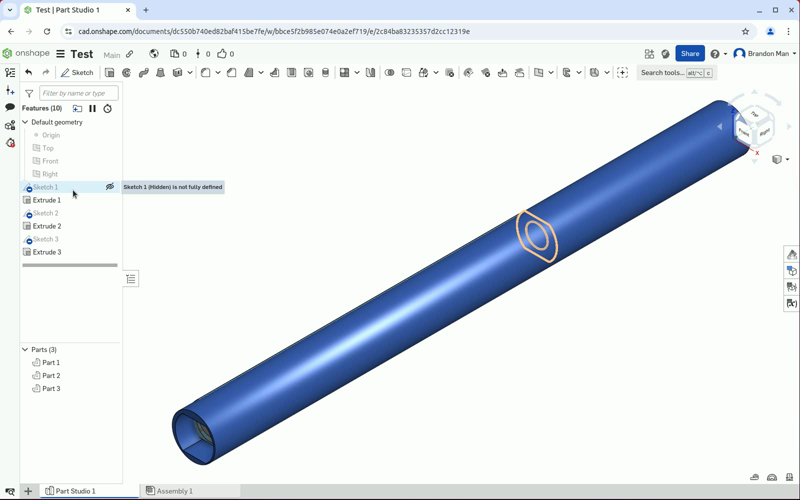
click(73, 189)